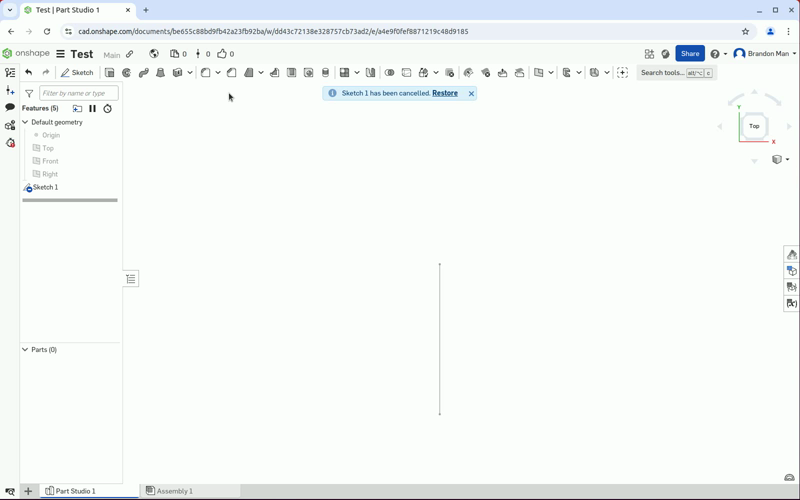
key(shift+h)
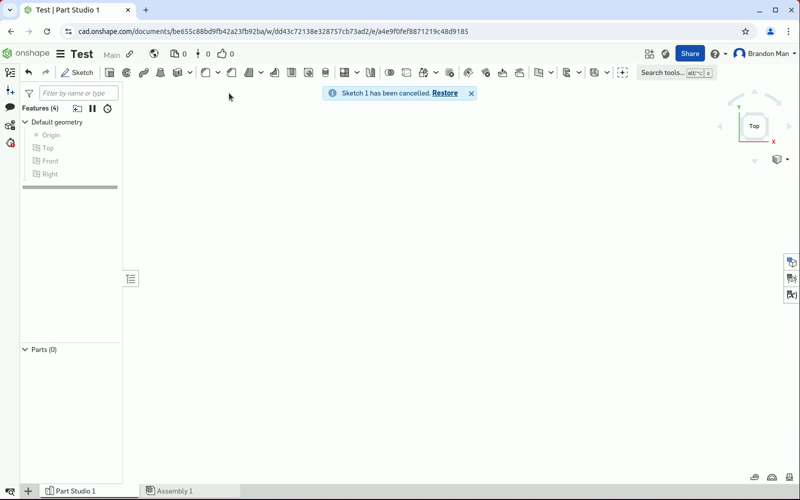
mouse_move(73, 352)
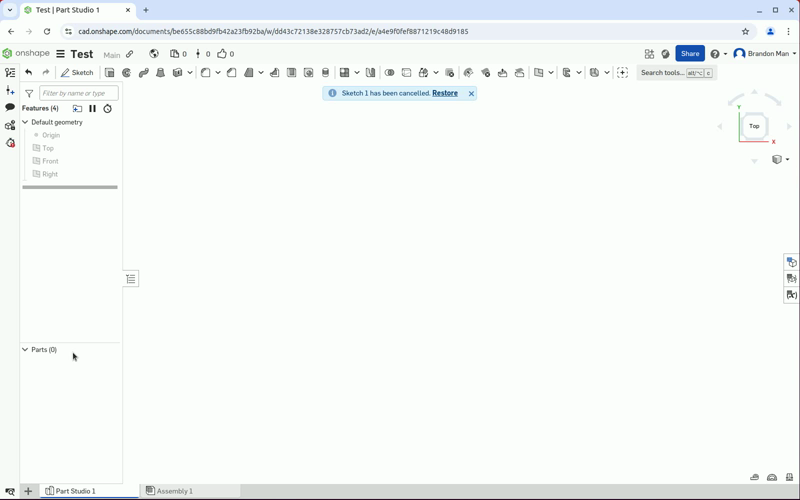
key(y)
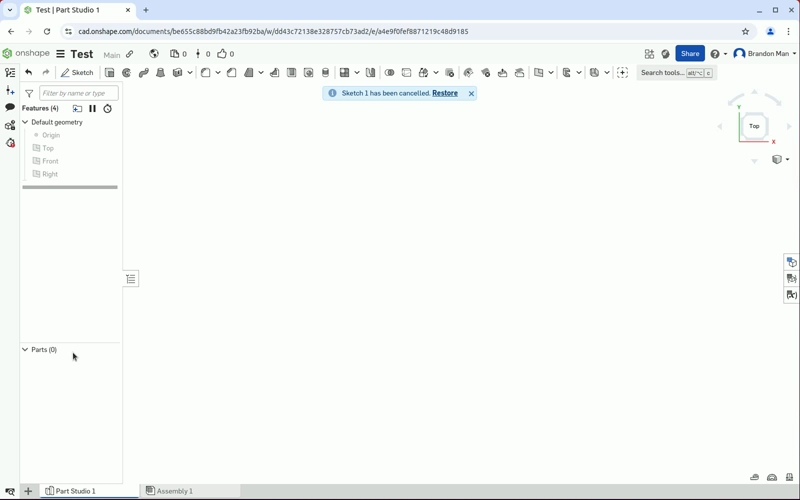
key(shift+p)
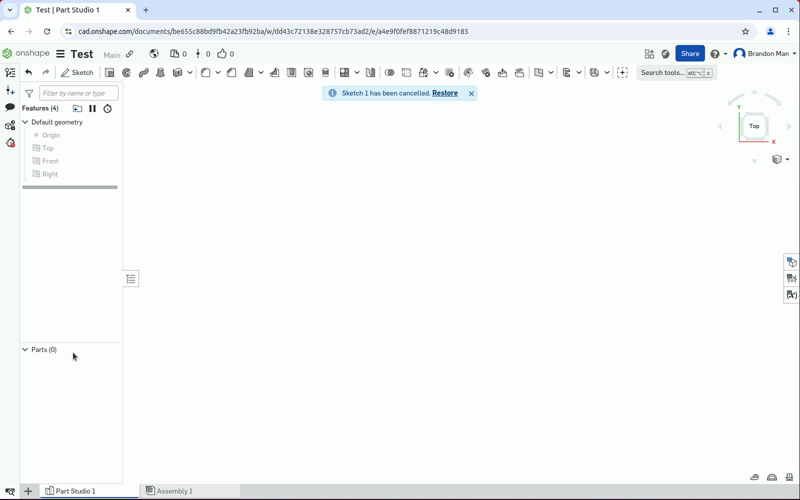
key(space)
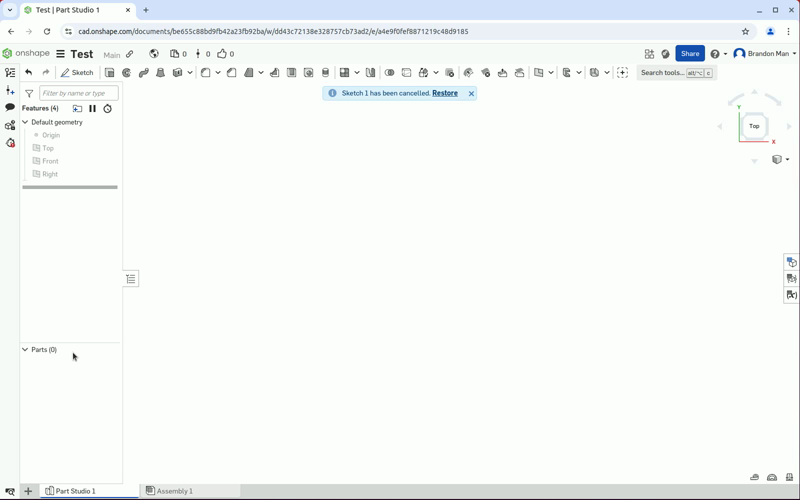
key_down(shift)
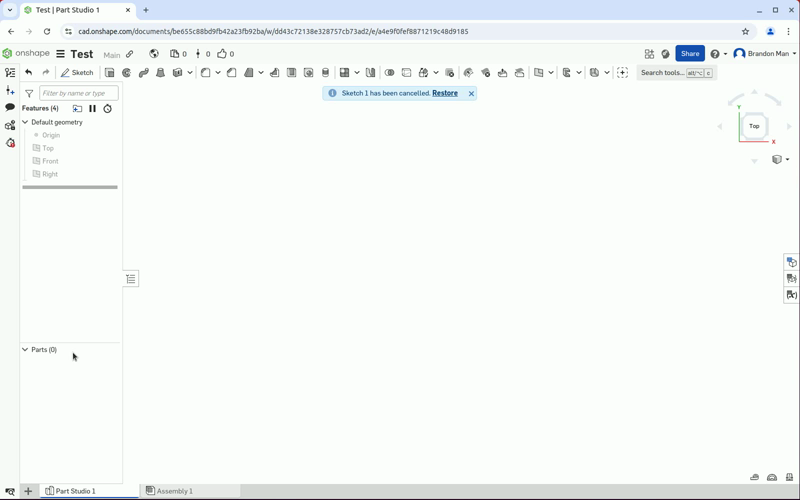
key(up)
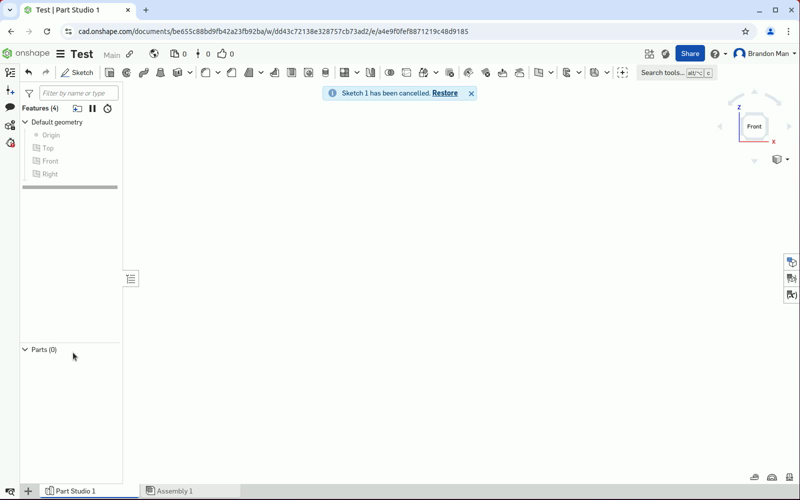
key_up(shift)
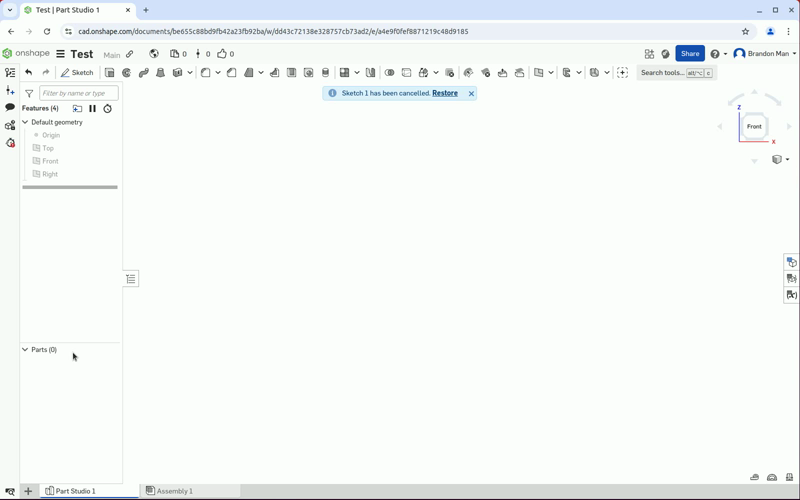
mouse_move(73, 352)
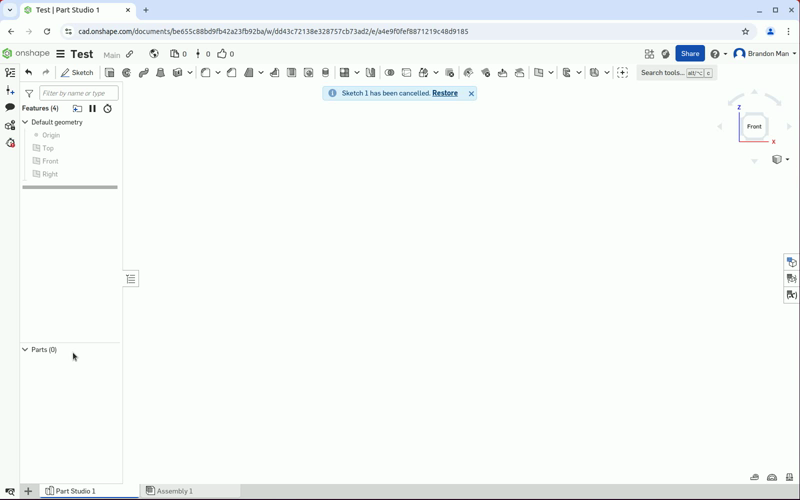
key(shift+y)
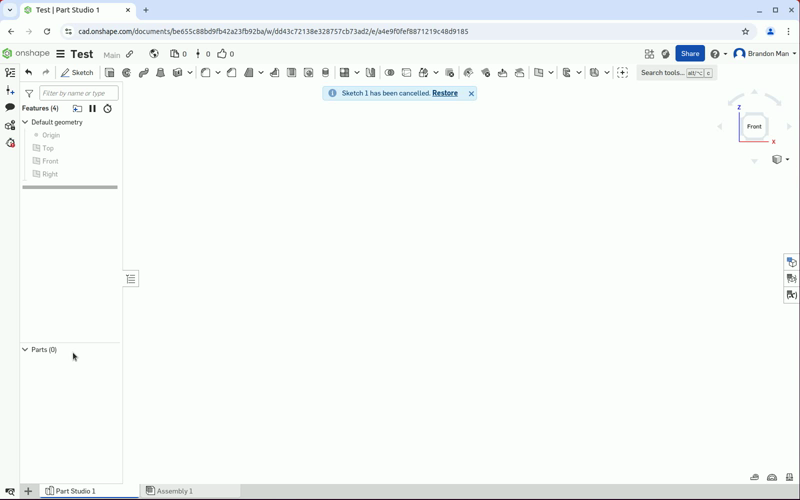
key(shift+s)
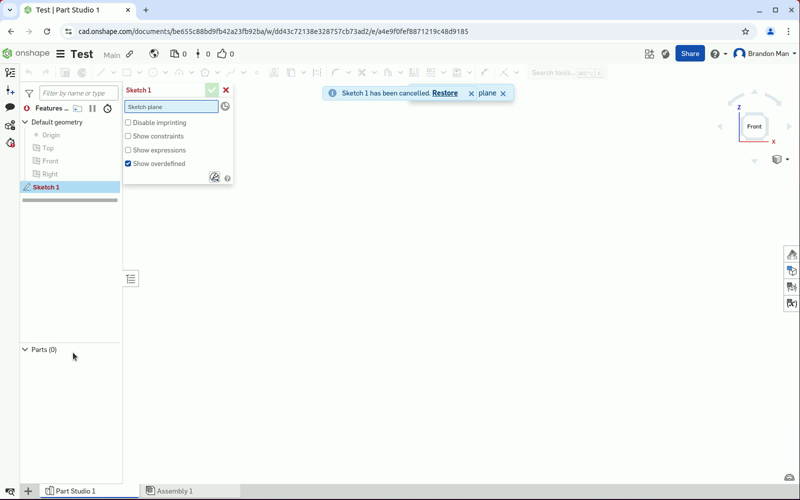
mouse_move(73, 163)
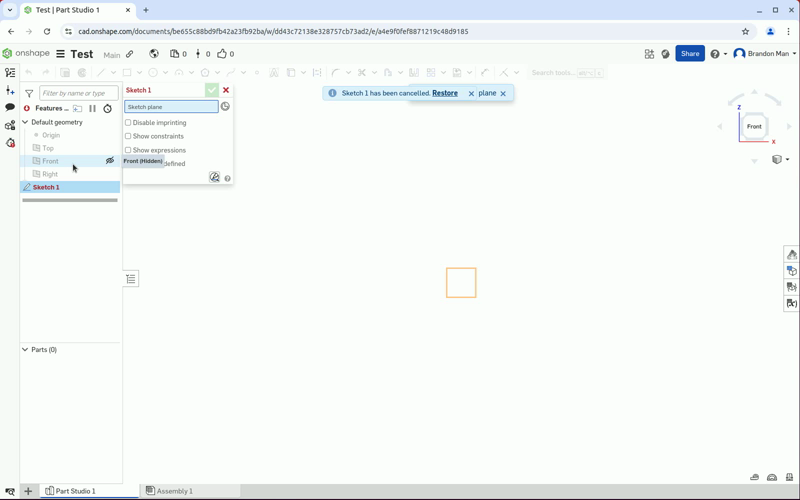
click(73, 163)
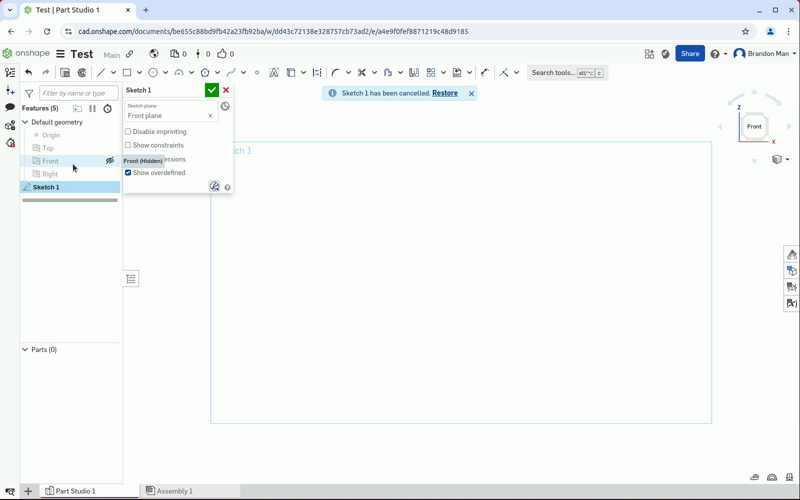
mouse_move(73, 352)
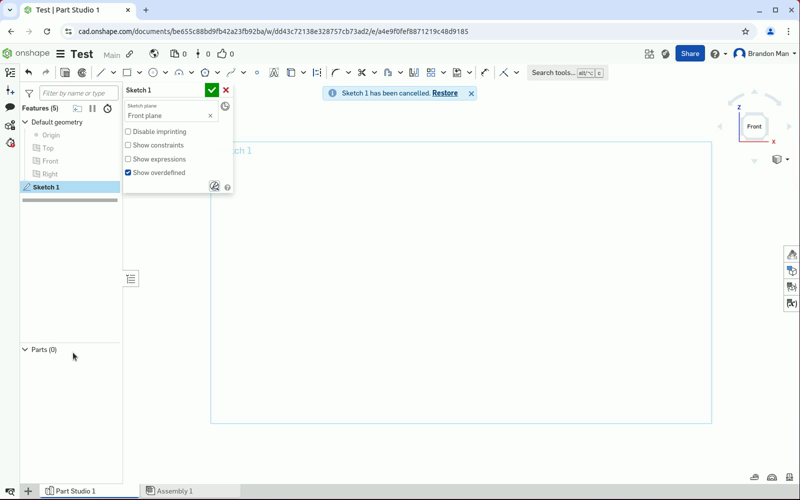
key(y)
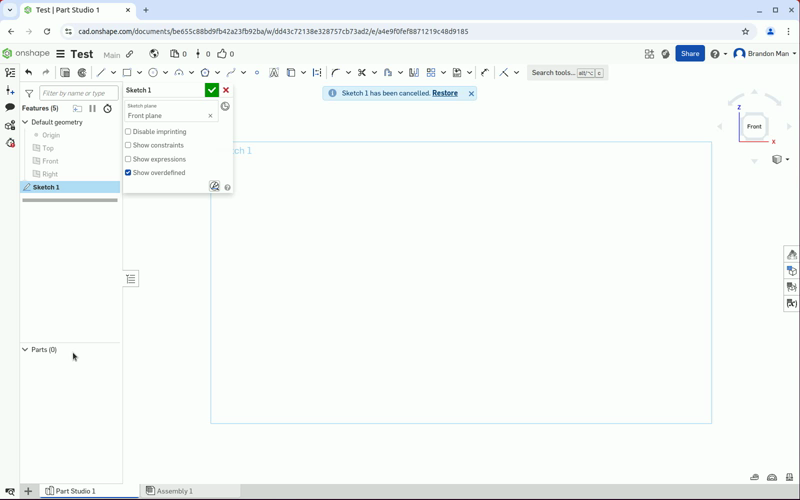
key(l)
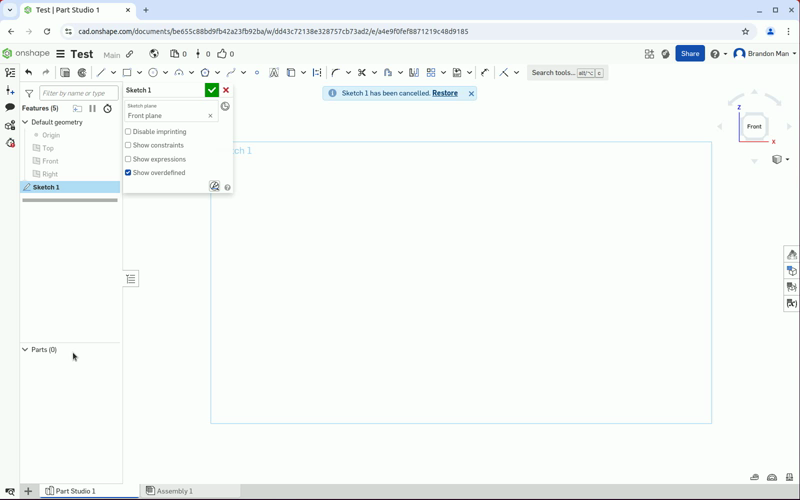
key_down(shift)
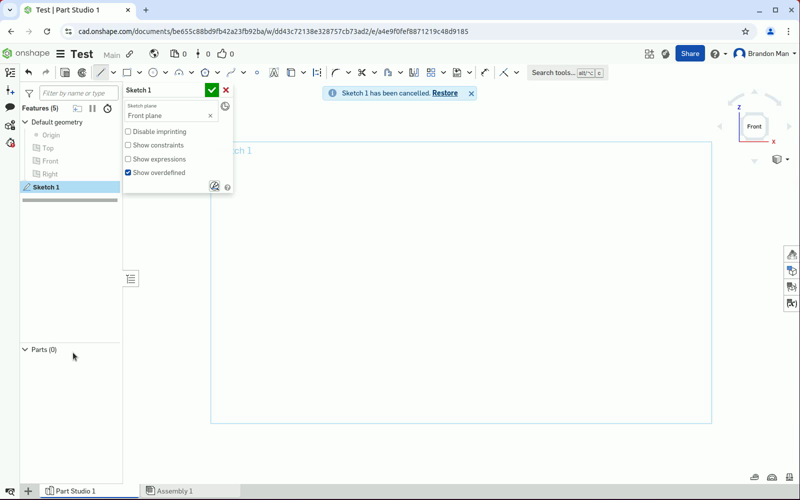
mouse_move(348, 231)
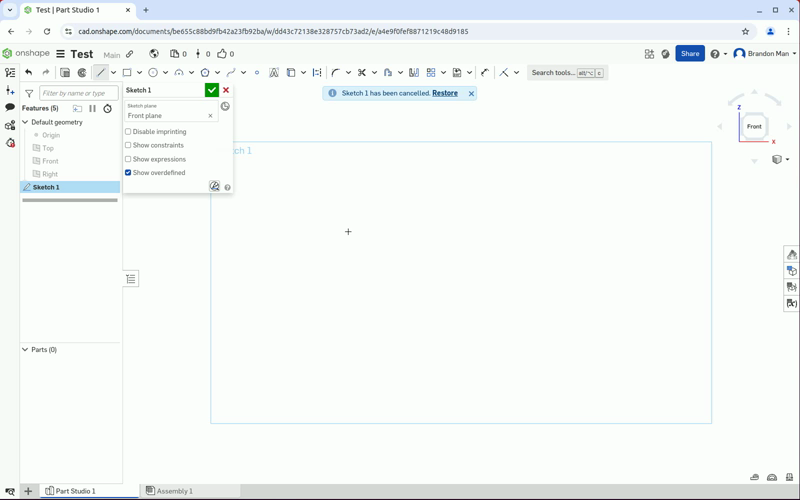
click(348, 231)
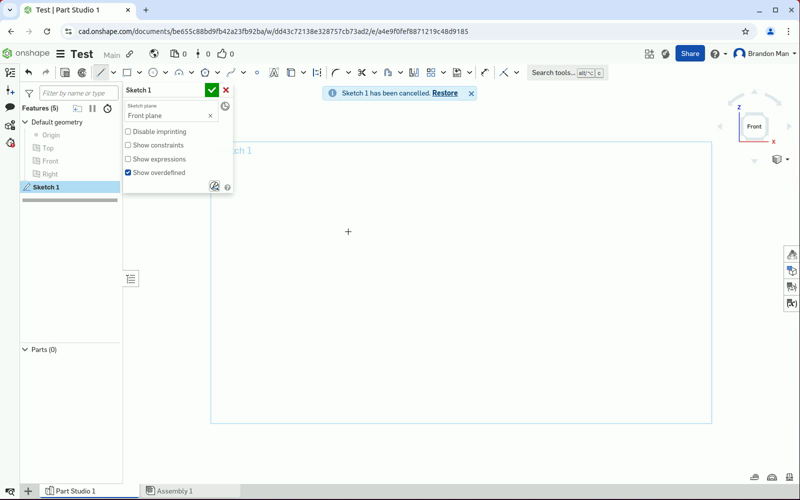
key_up(shift)
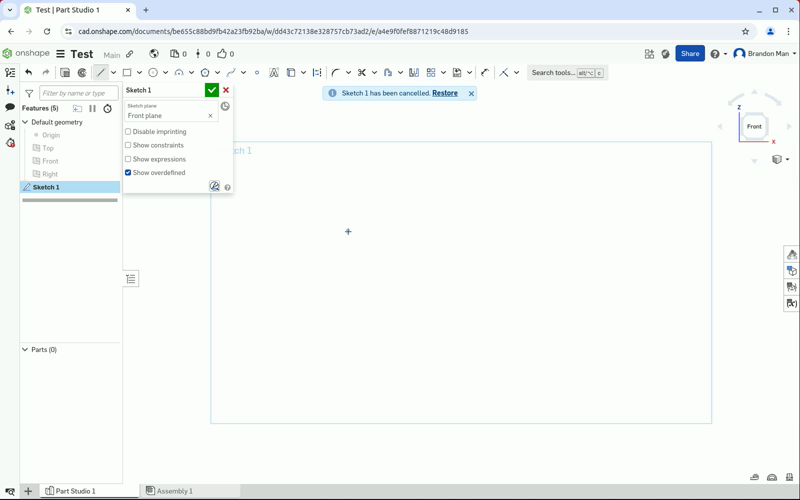
key_down(shift)
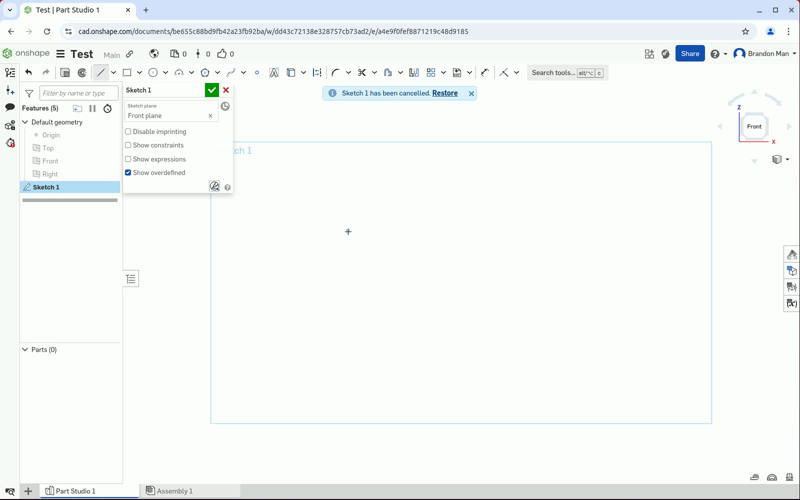
mouse_move(377, 306)
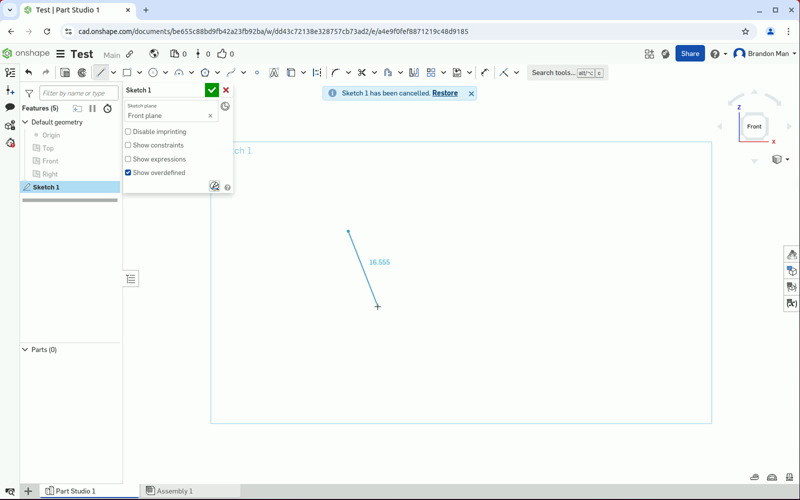
click(377, 306)
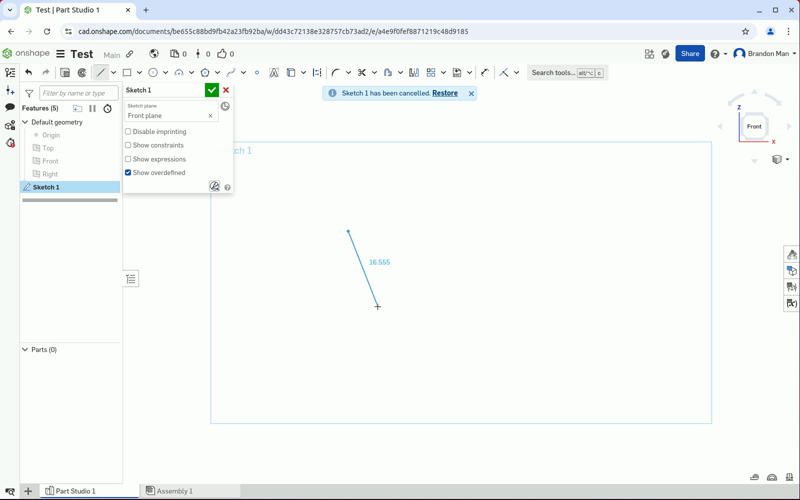
key_up(shift)
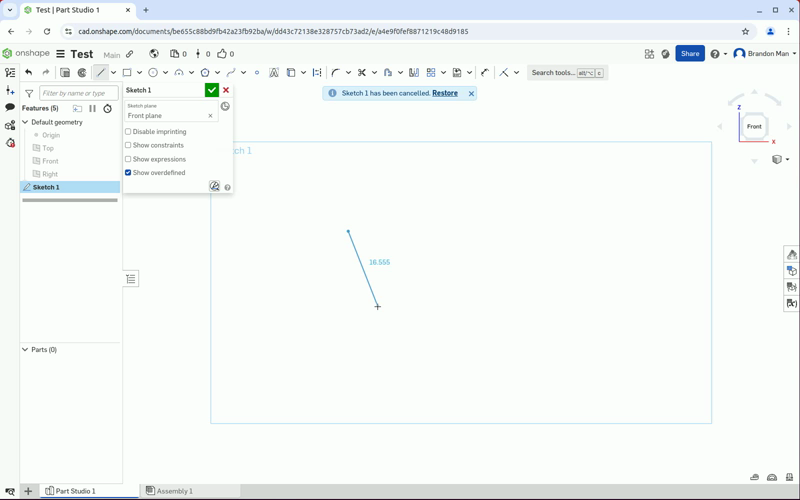
key_down(shift)
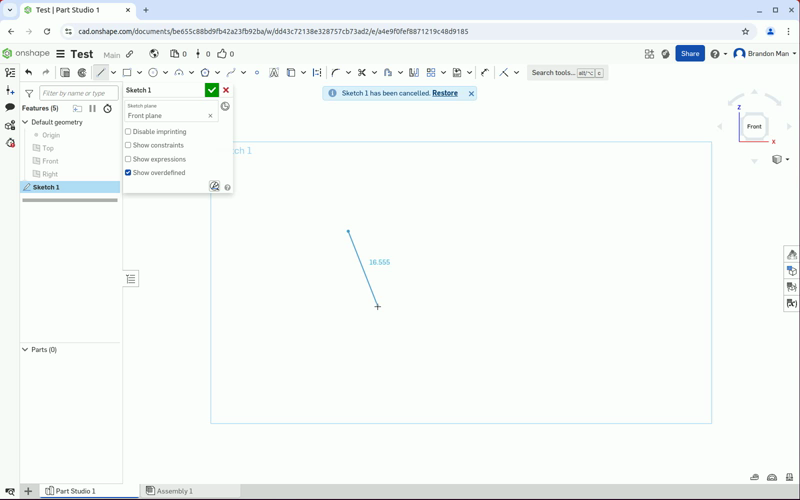
mouse_move(407, 306)
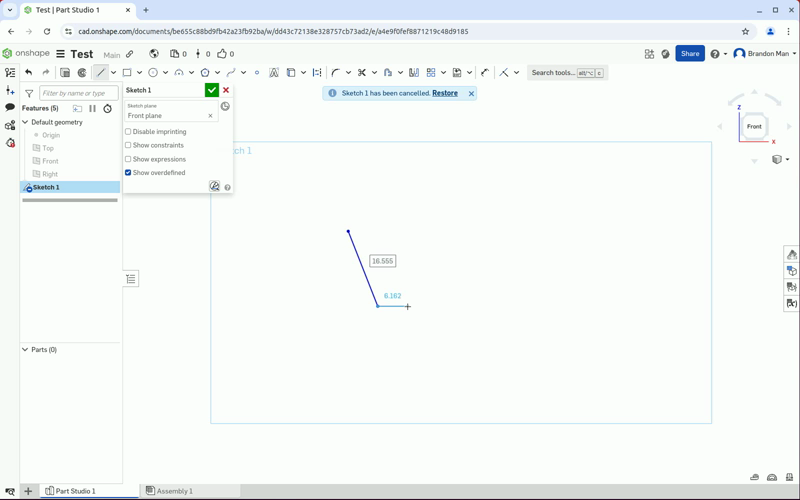
mouse_move(382, 306)
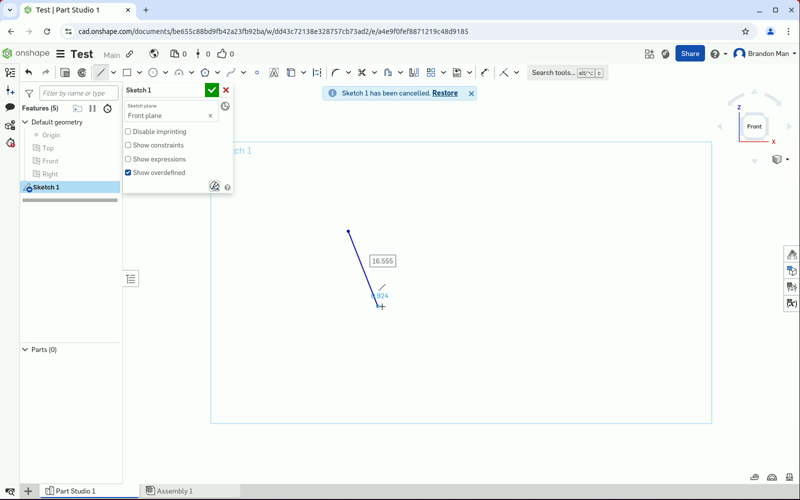
scroll(6)
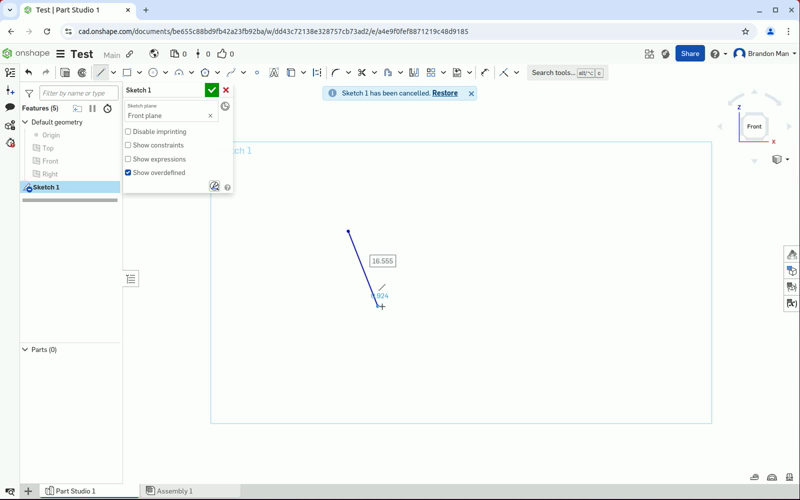
scroll(6)
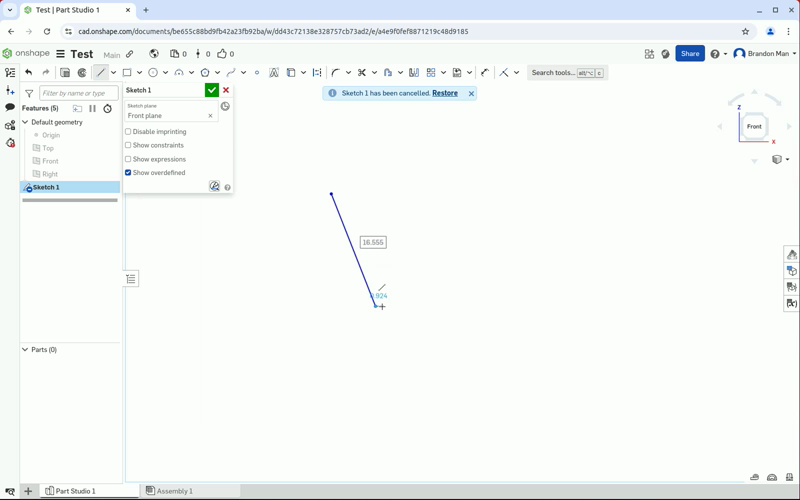
scroll(6)
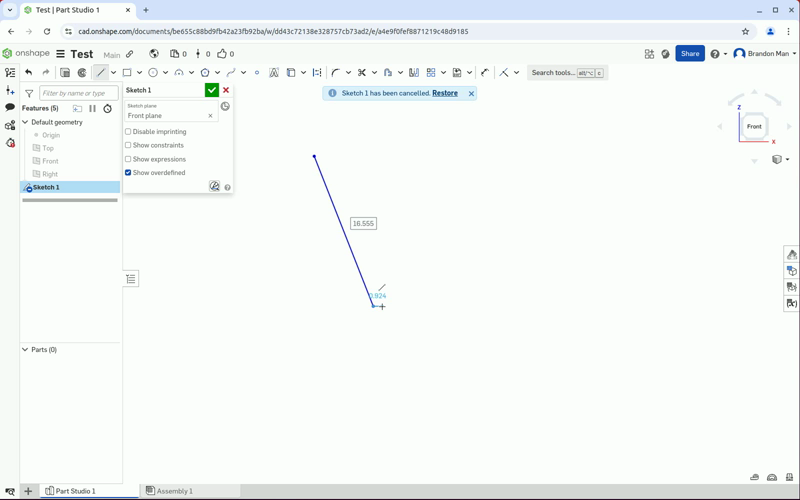
scroll(6)
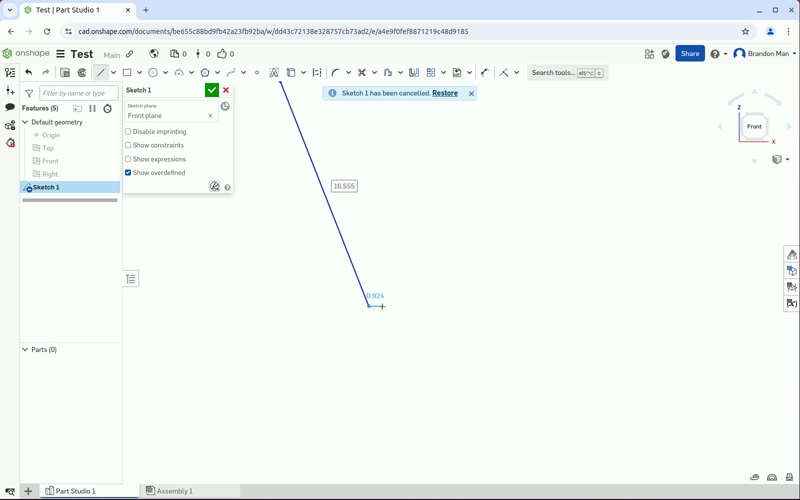
scroll(6)
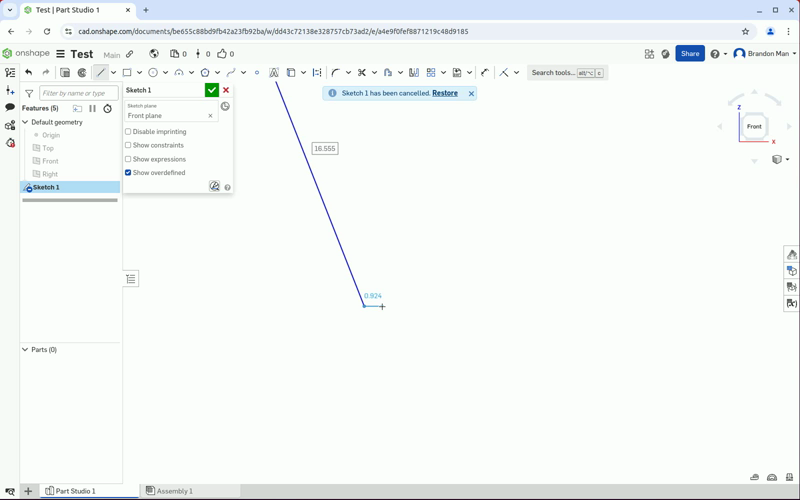
scroll(6)
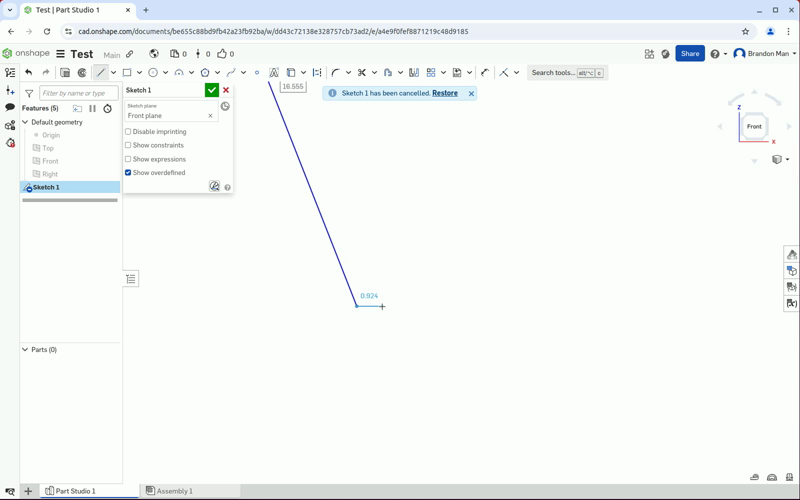
scroll(6)
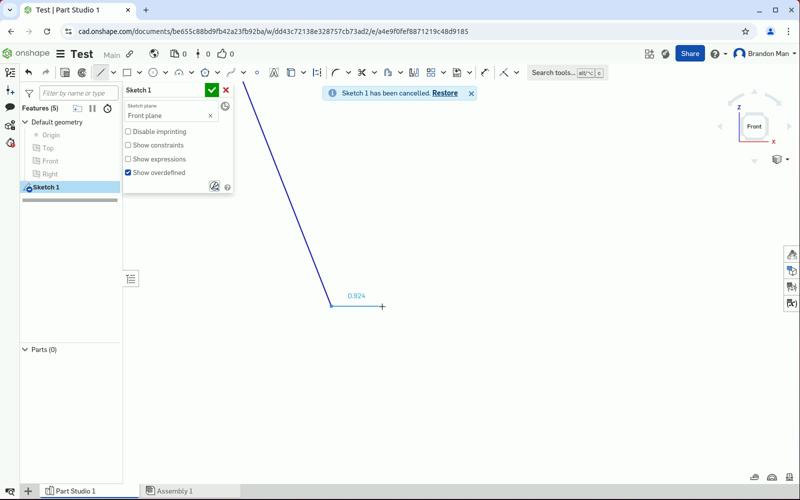
click(382, 306)
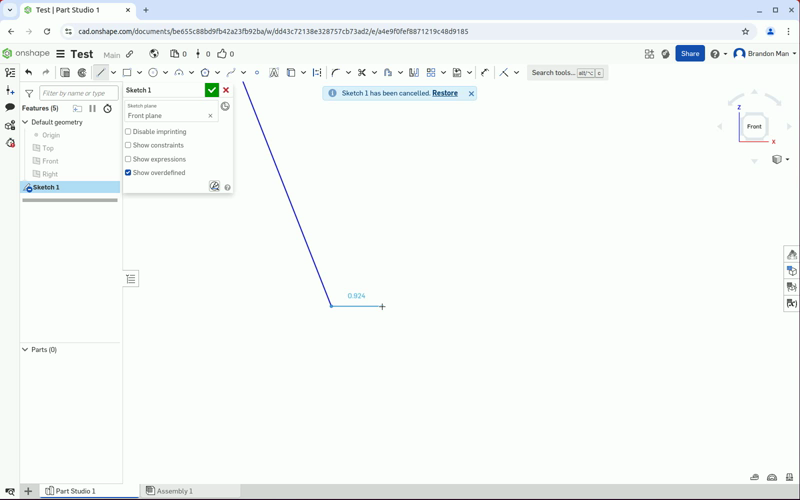
scroll(-6)
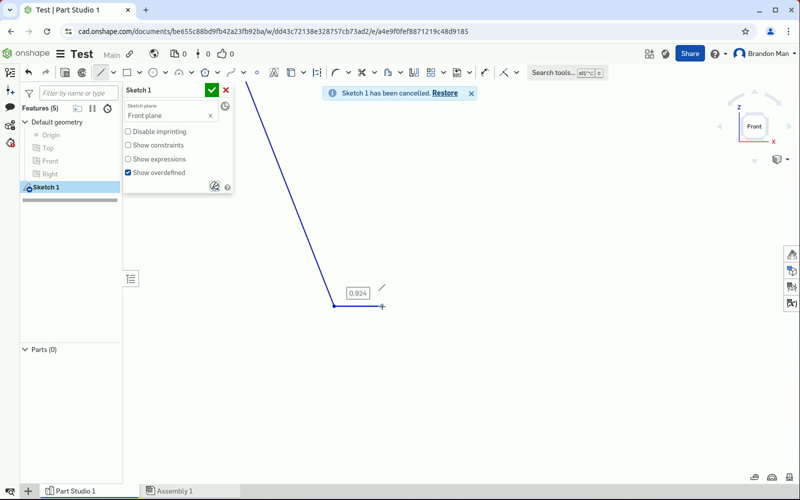
scroll(-6)
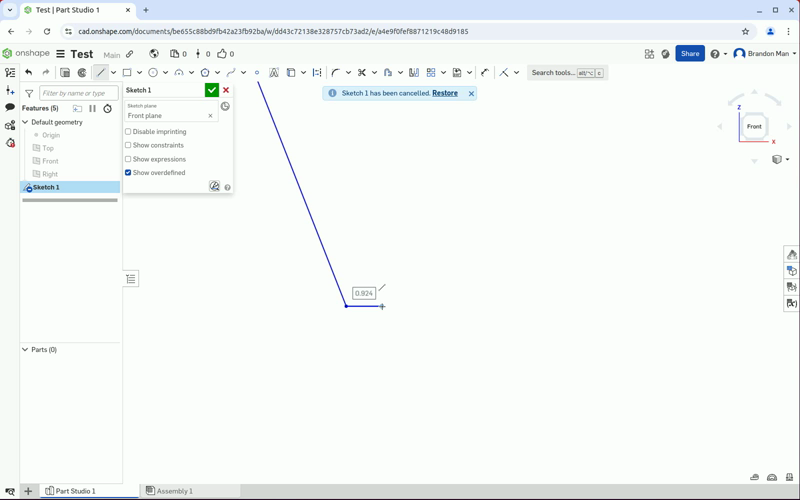
scroll(-6)
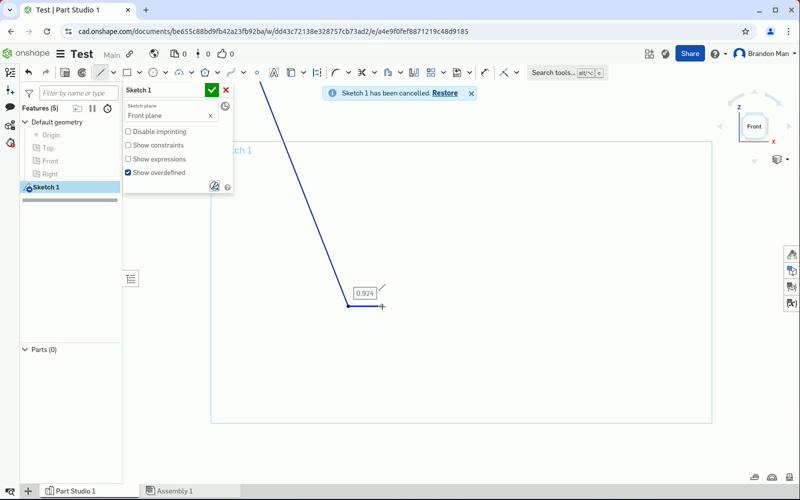
scroll(-6)
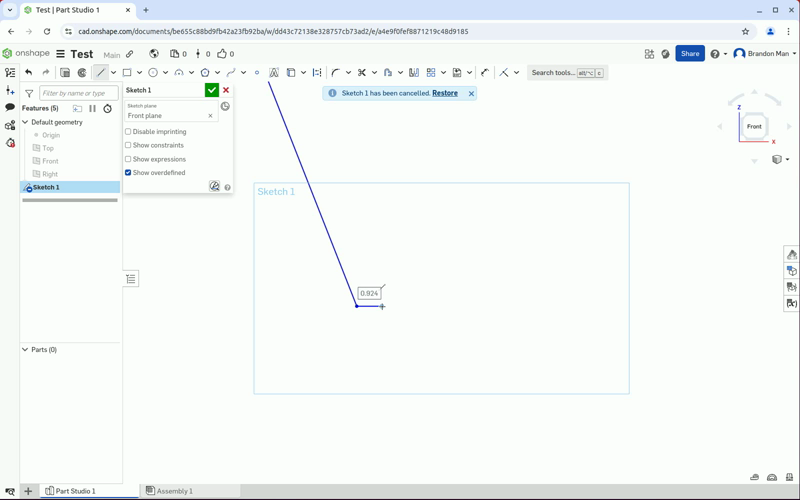
scroll(-6)
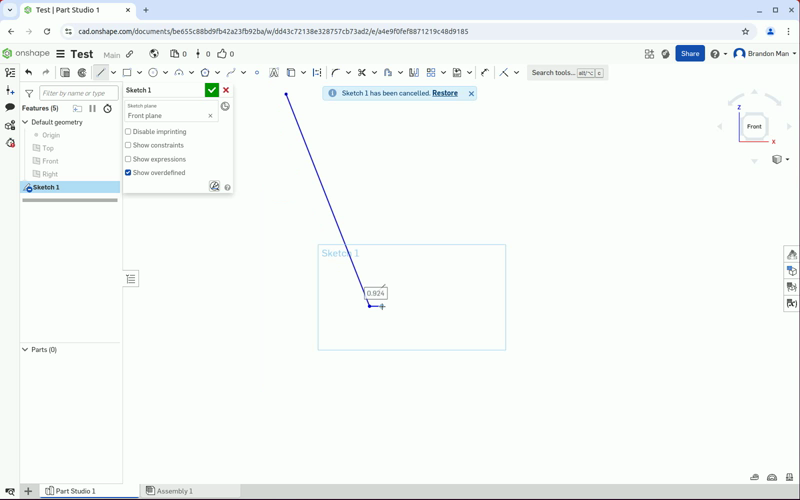
scroll(-6)
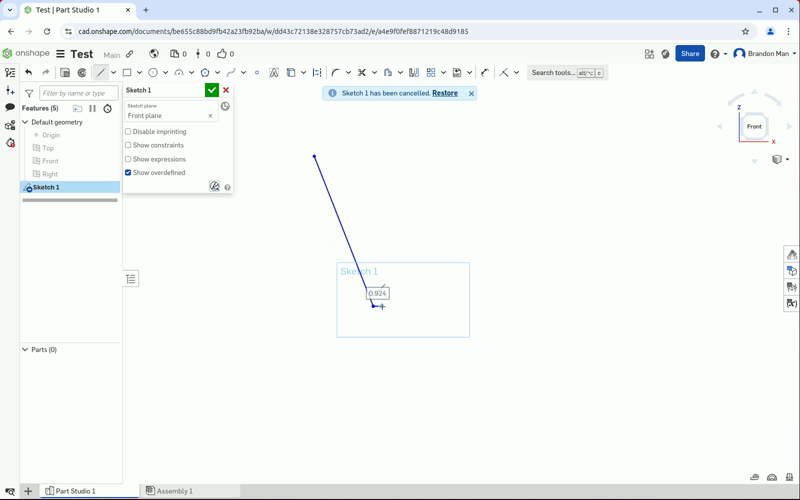
scroll(-6)
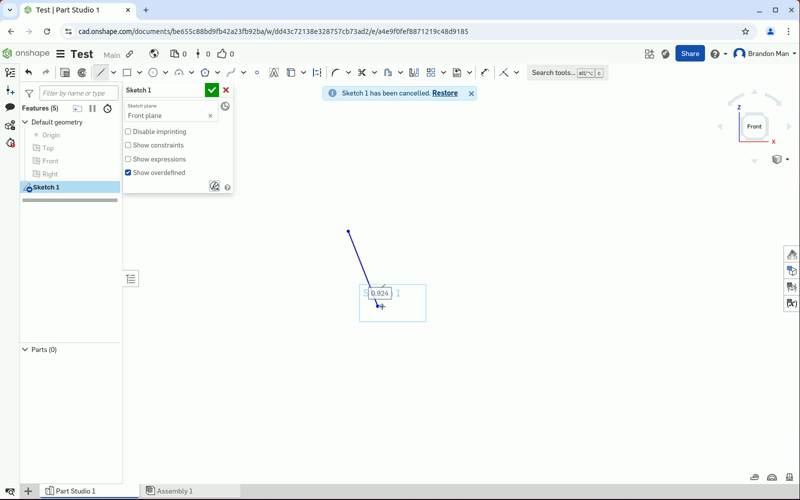
key_up(shift)
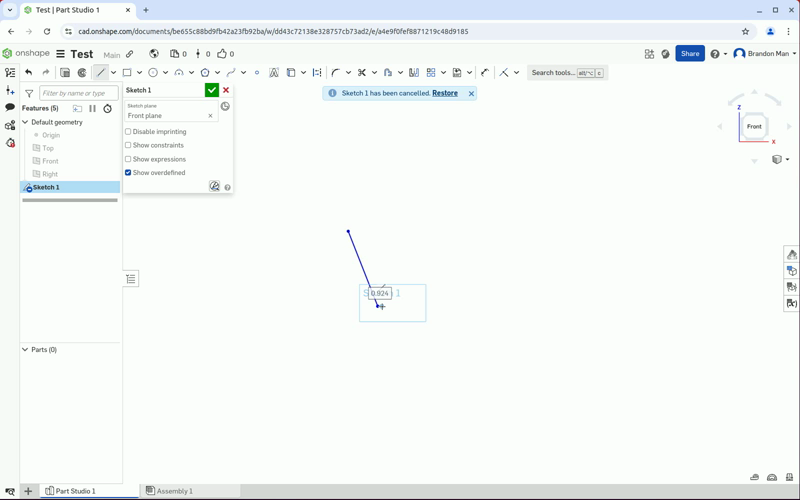
key_down(shift)
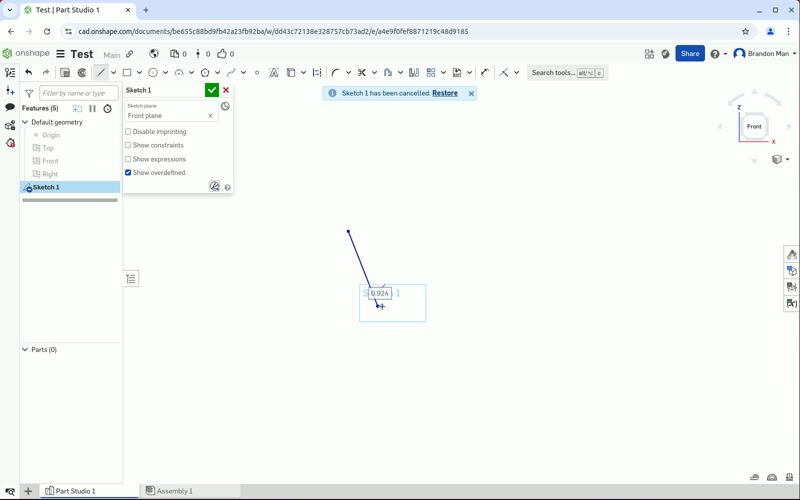
mouse_move(412, 306)
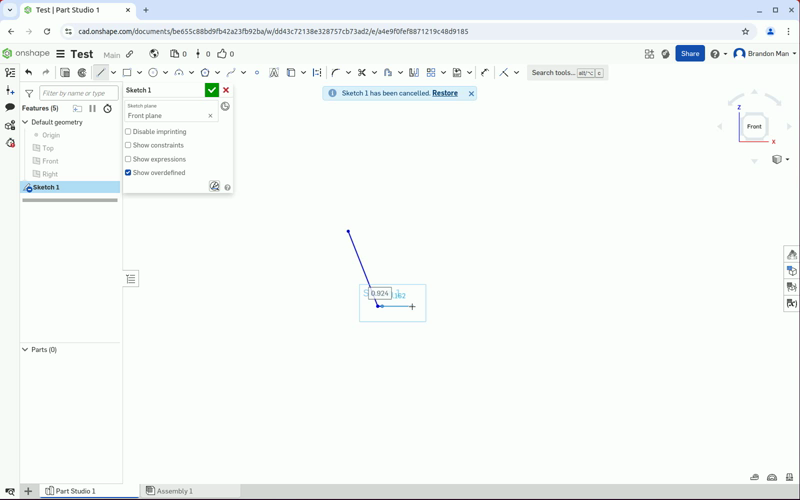
mouse_move(386, 319)
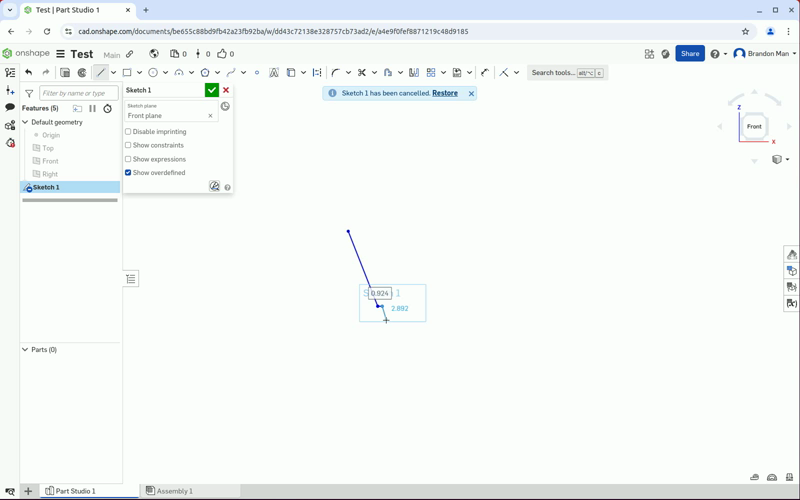
click(386, 319)
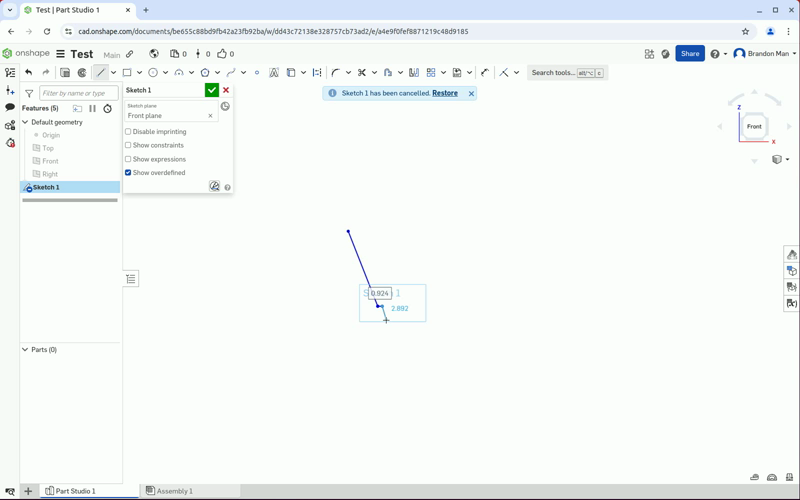
key_up(shift)
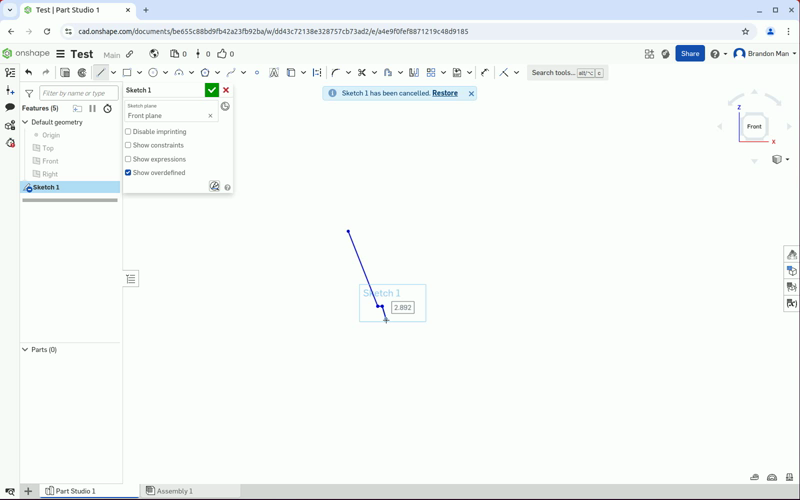
key_down(shift)
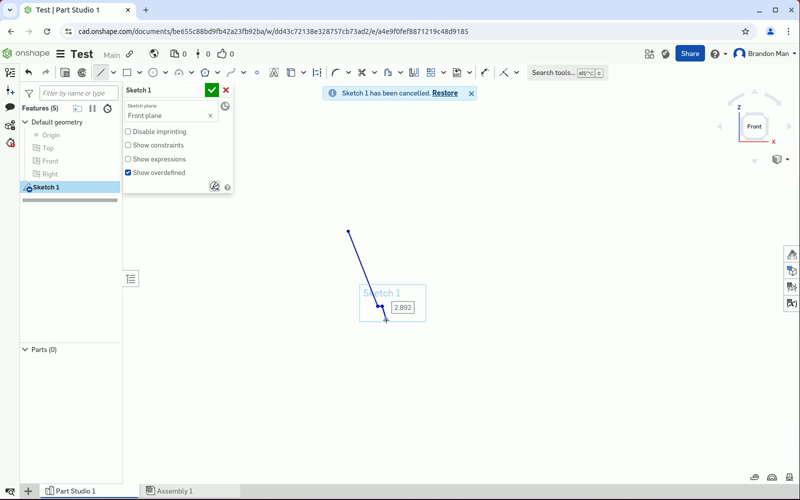
mouse_move(416, 319)
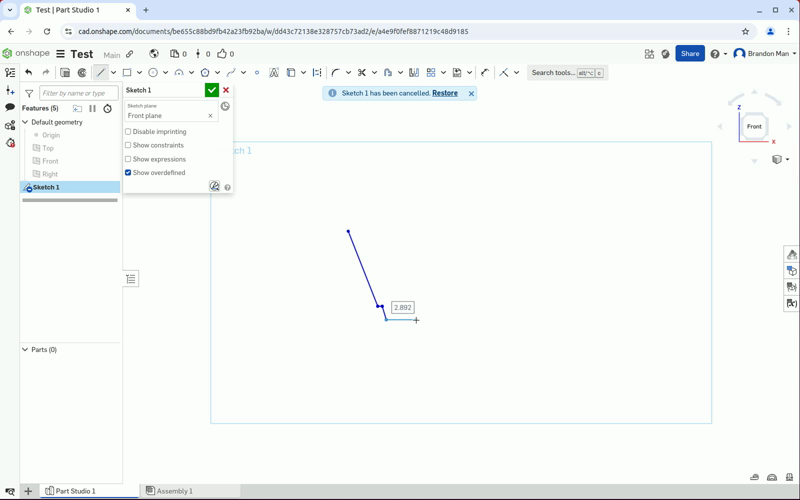
mouse_move(391, 319)
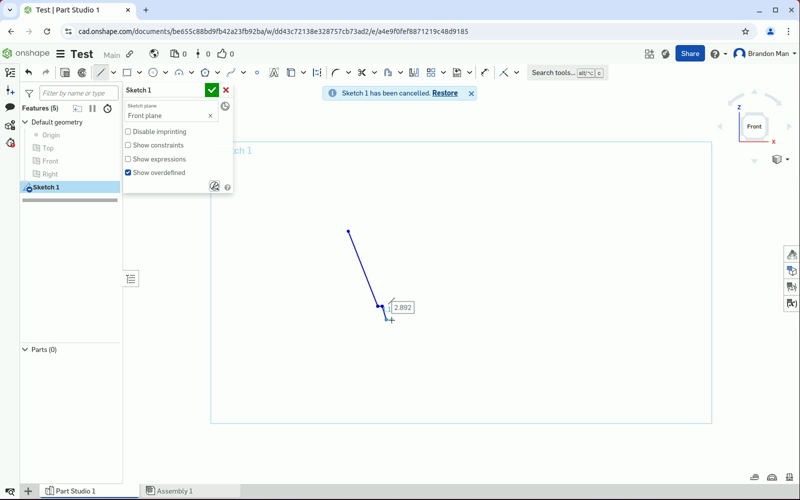
scroll(6)
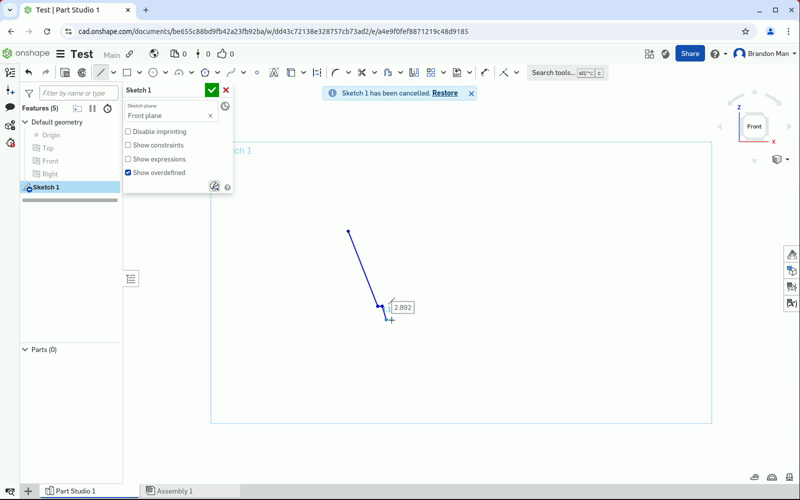
scroll(6)
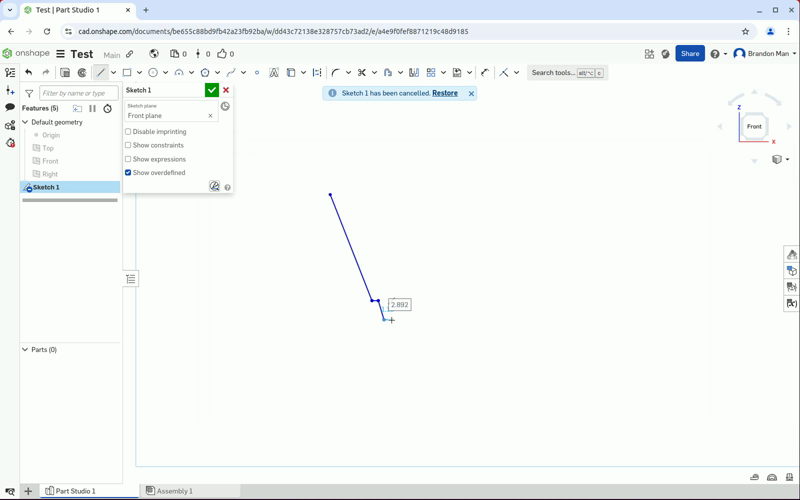
scroll(6)
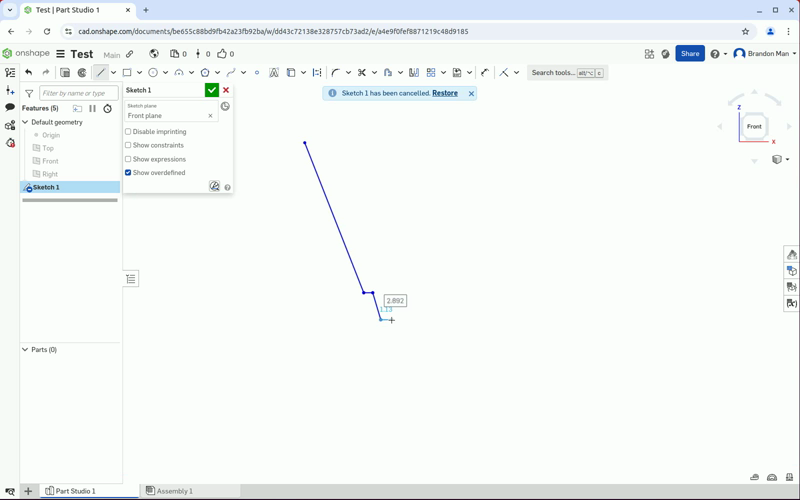
scroll(6)
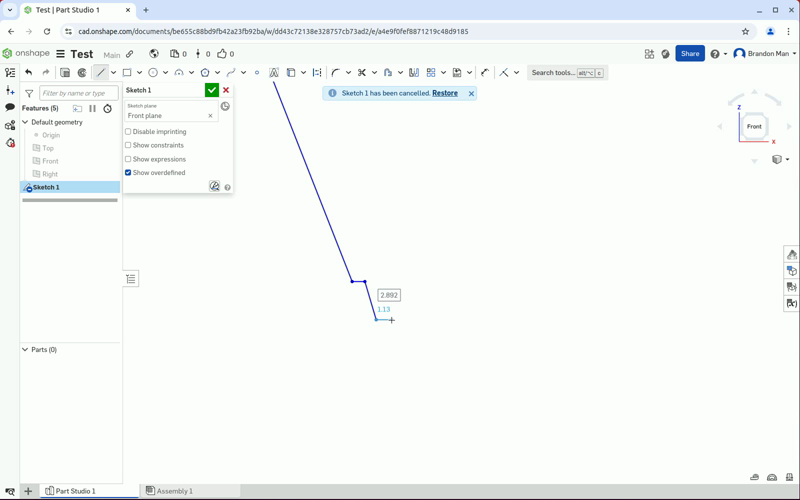
scroll(6)
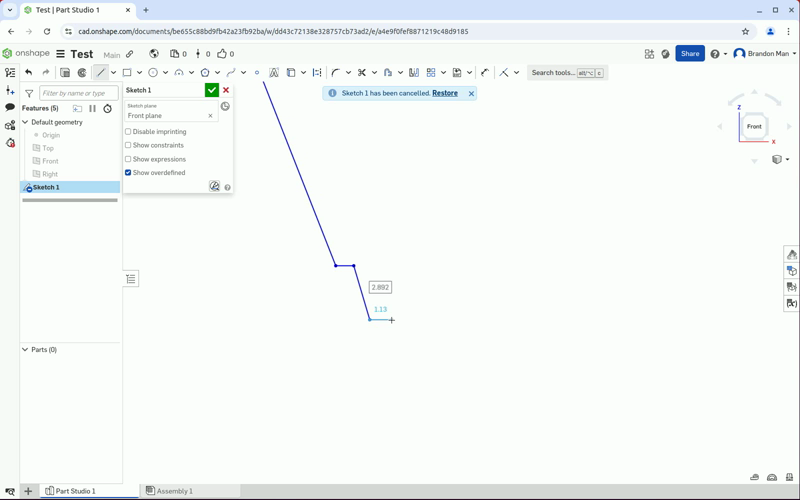
scroll(6)
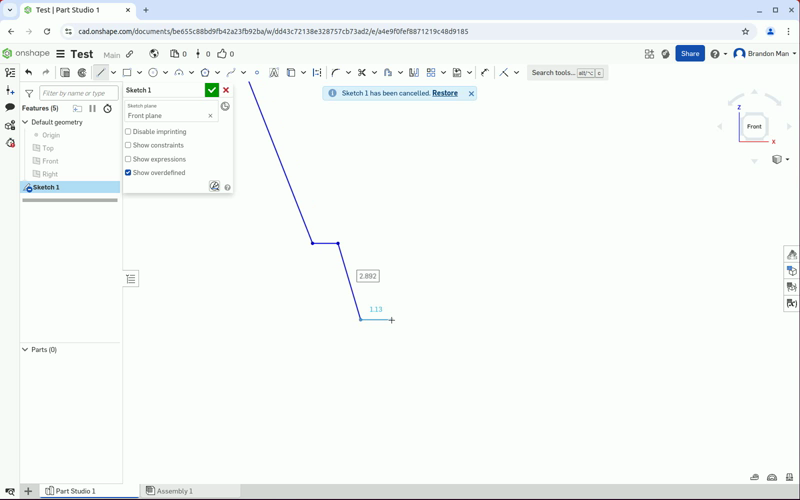
scroll(6)
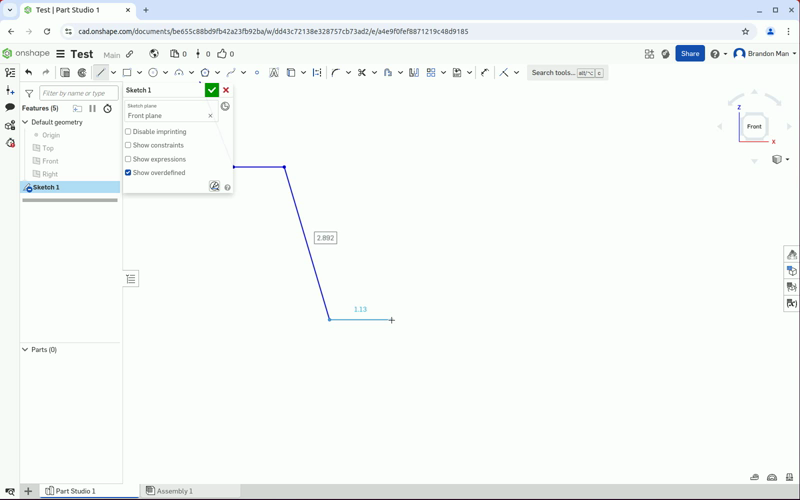
click(391, 319)
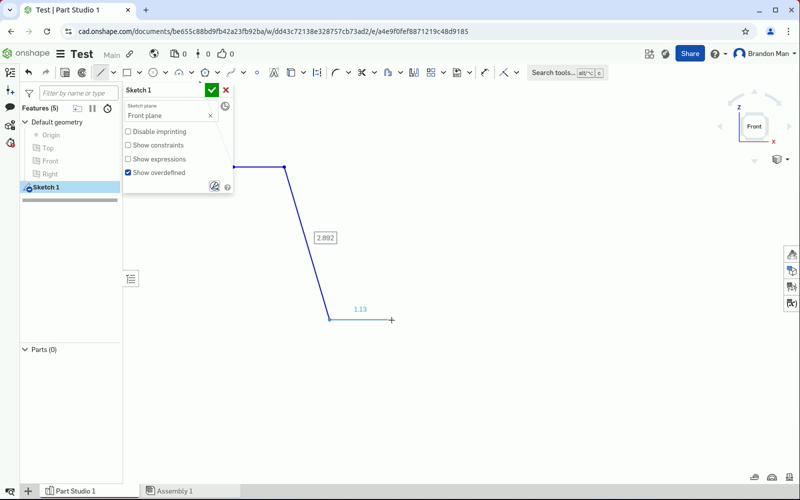
scroll(-6)
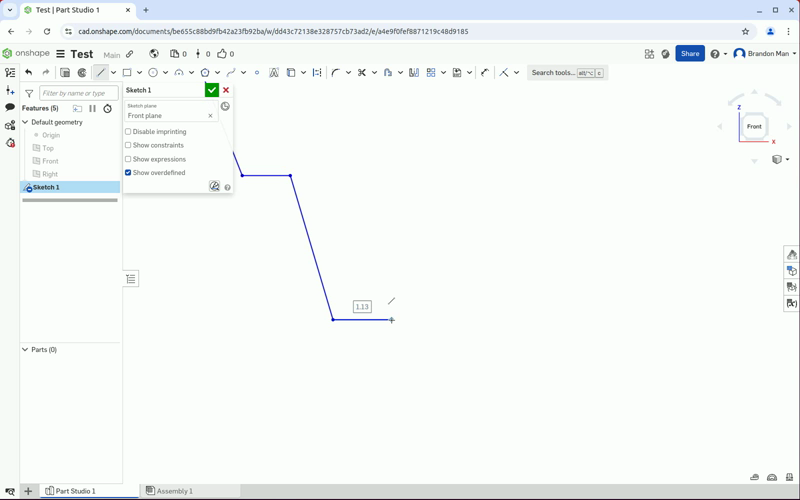
scroll(-6)
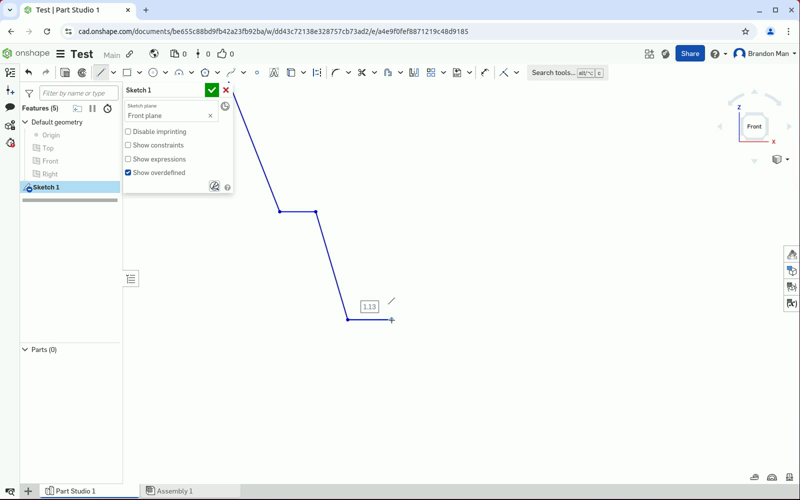
scroll(-6)
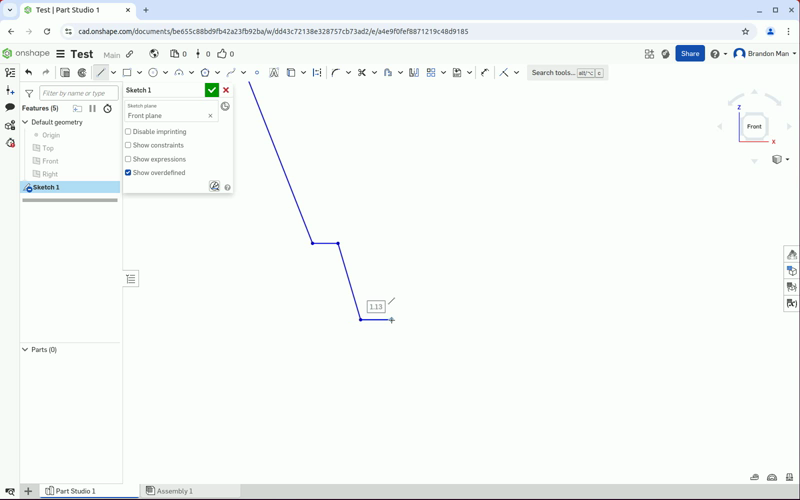
scroll(-6)
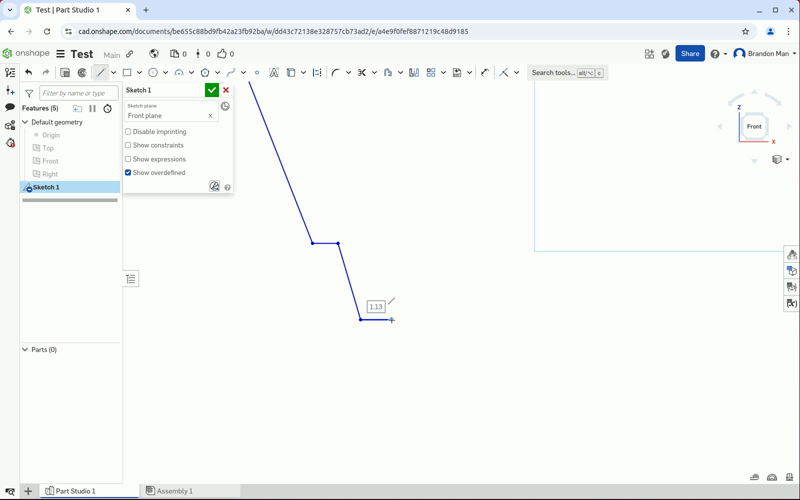
scroll(-6)
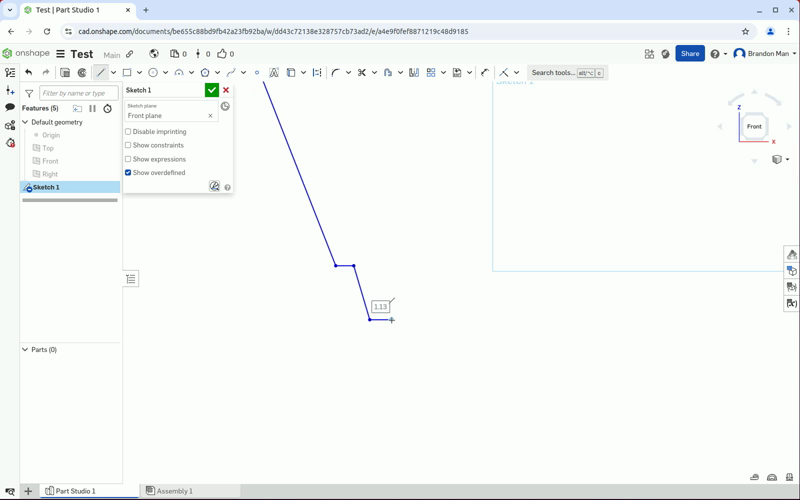
scroll(-6)
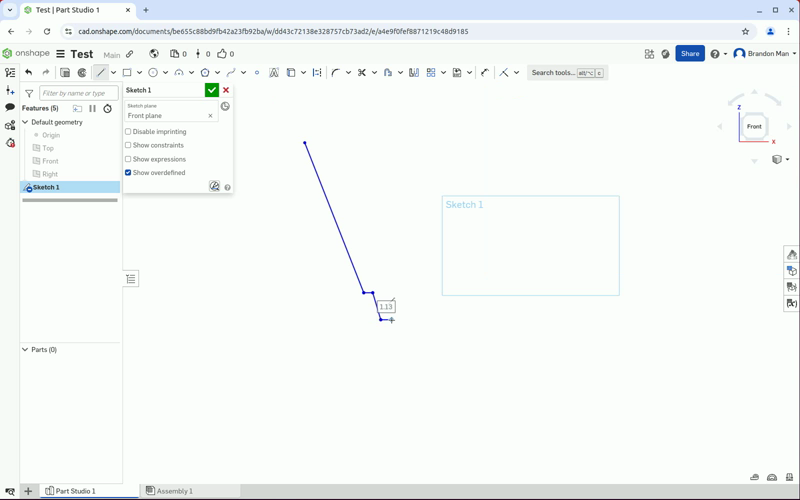
scroll(-6)
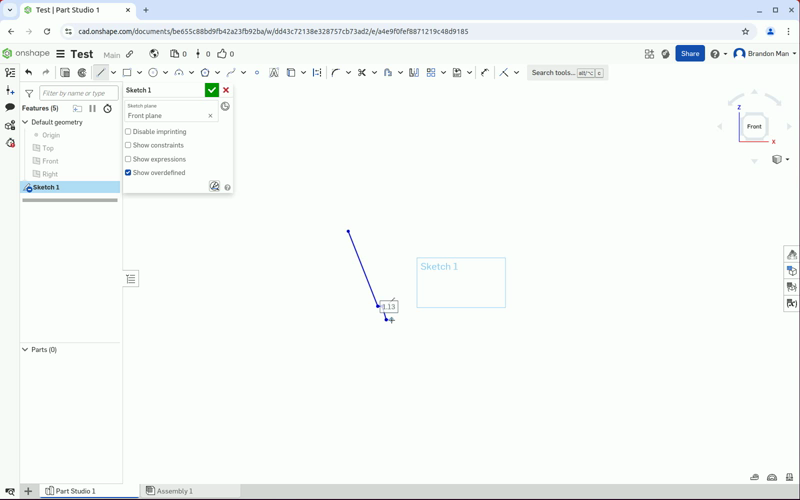
key_up(shift)
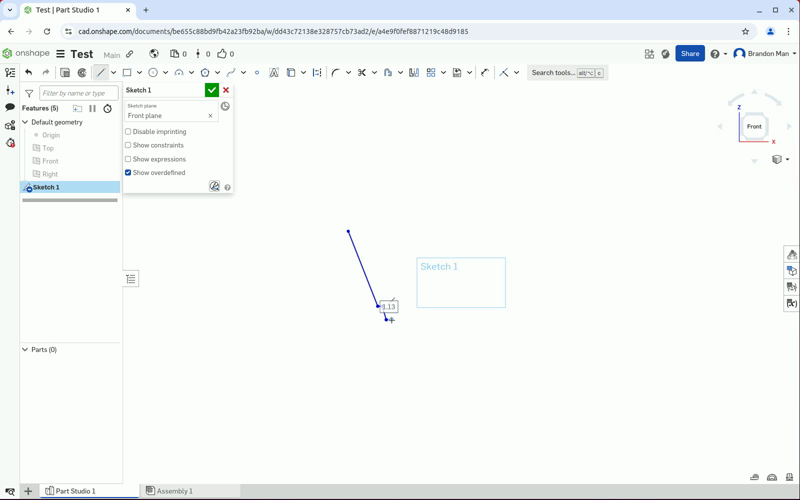
key_down(shift)
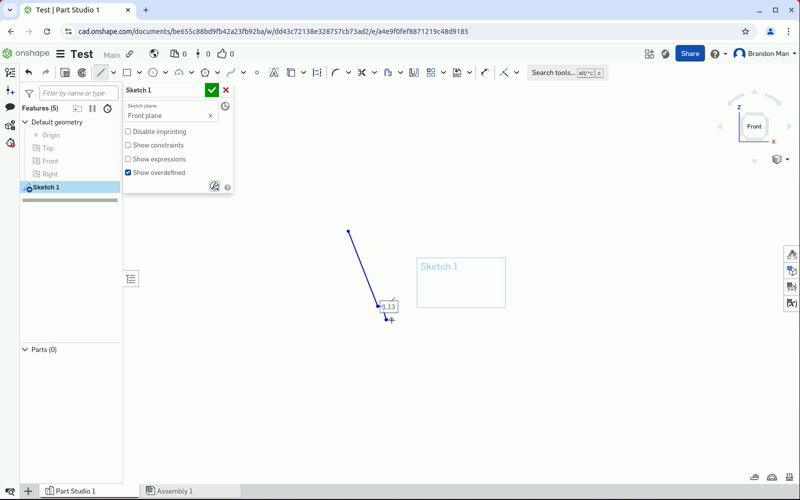
mouse_move(421, 319)
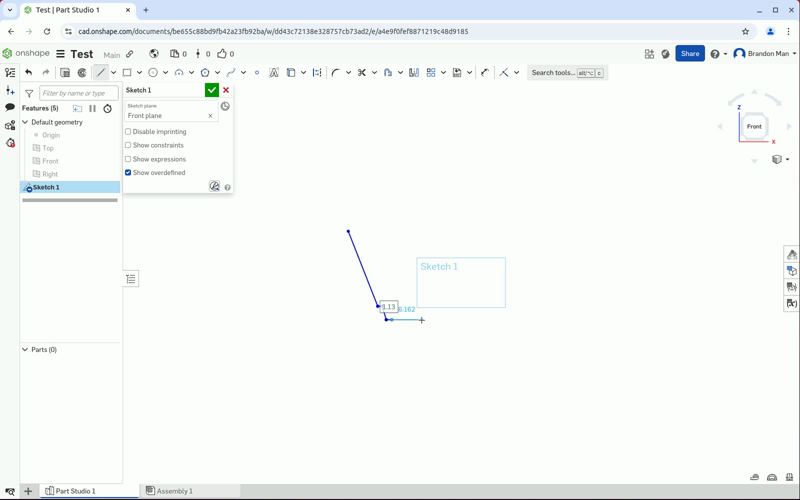
mouse_move(388, 306)
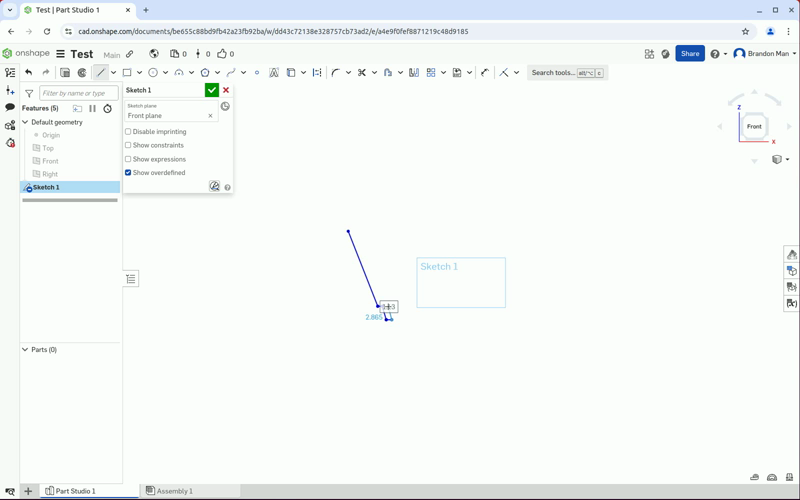
click(388, 306)
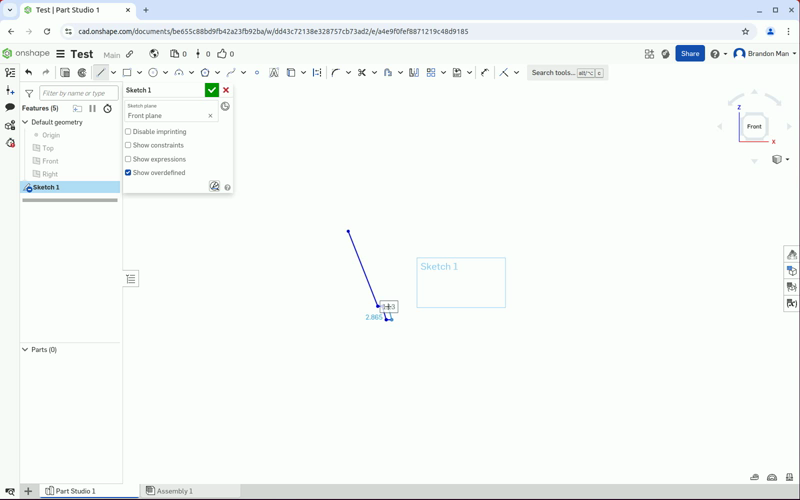
key_up(shift)
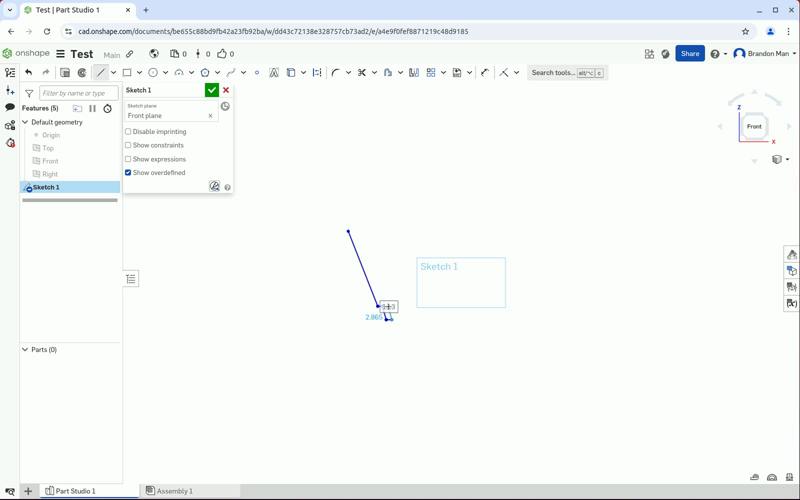
key_down(shift)
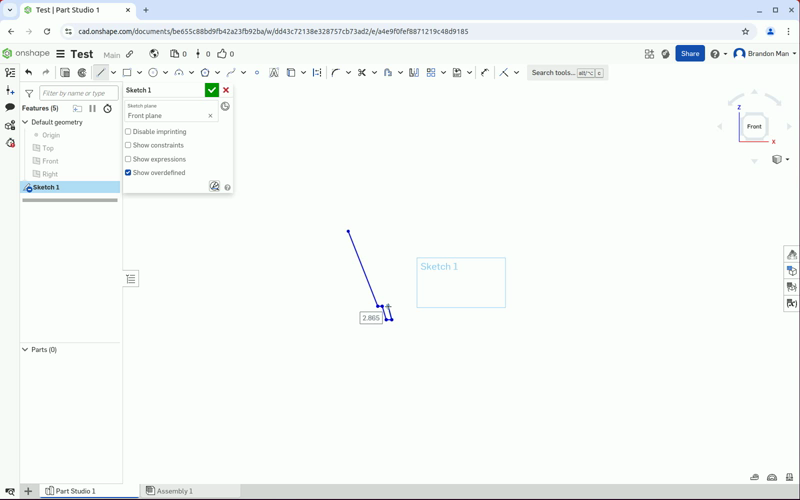
mouse_move(362, 231)
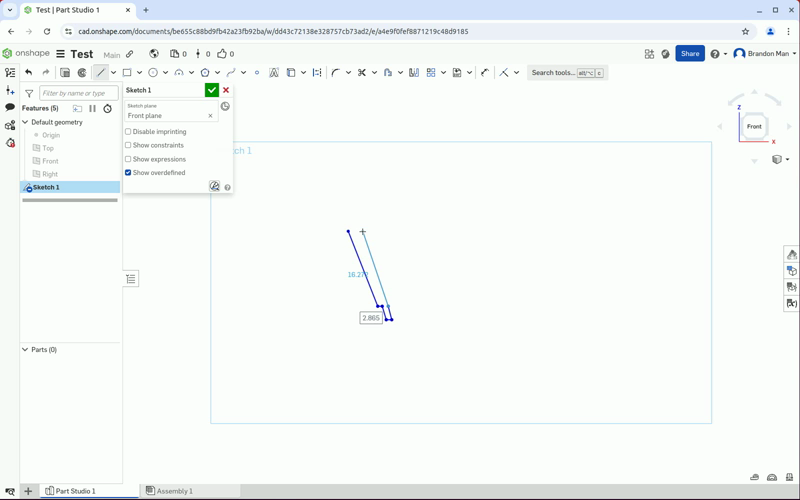
click(362, 231)
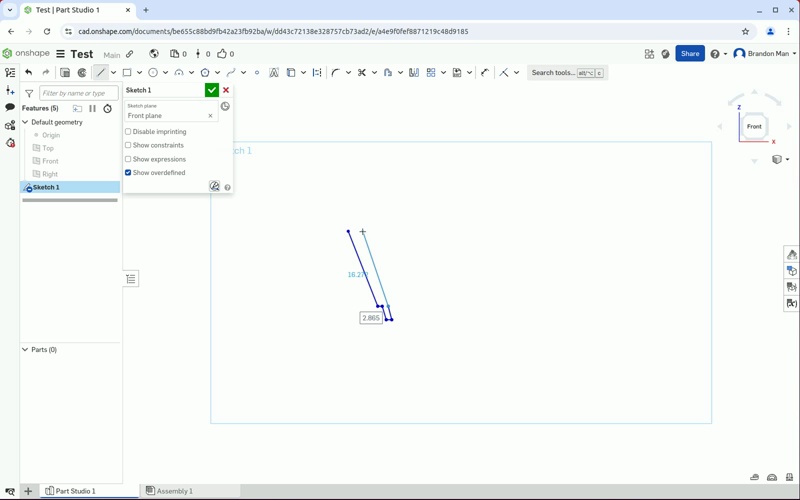
key_up(shift)
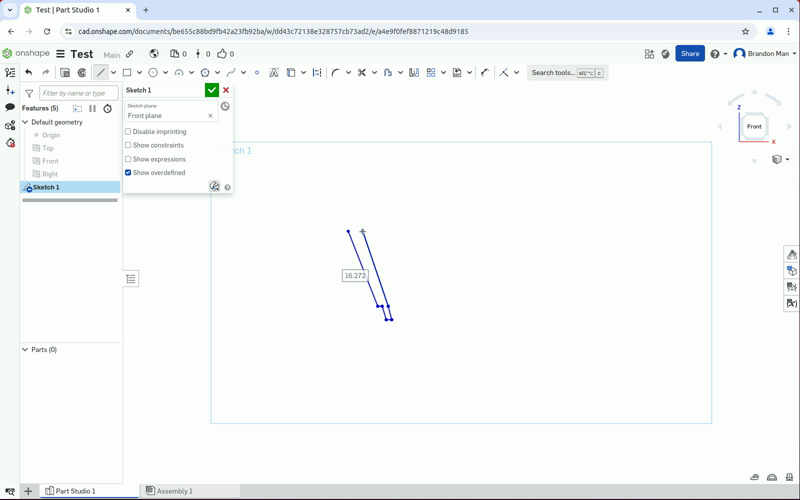
key_down(shift)
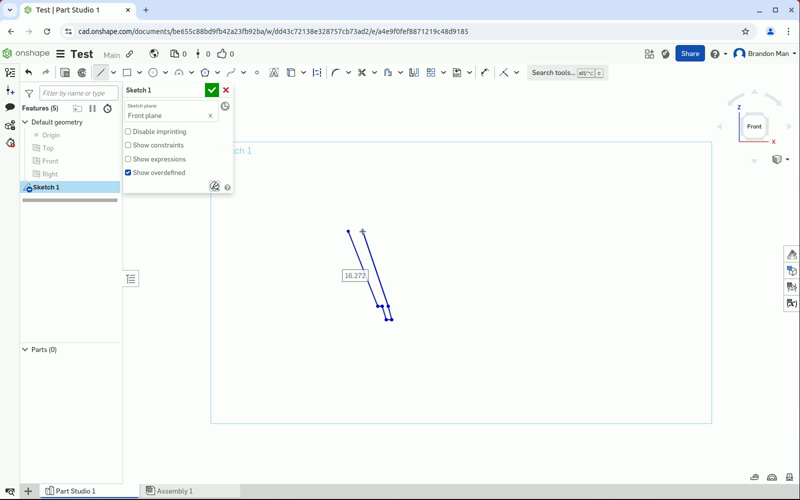
mouse_move(392, 231)
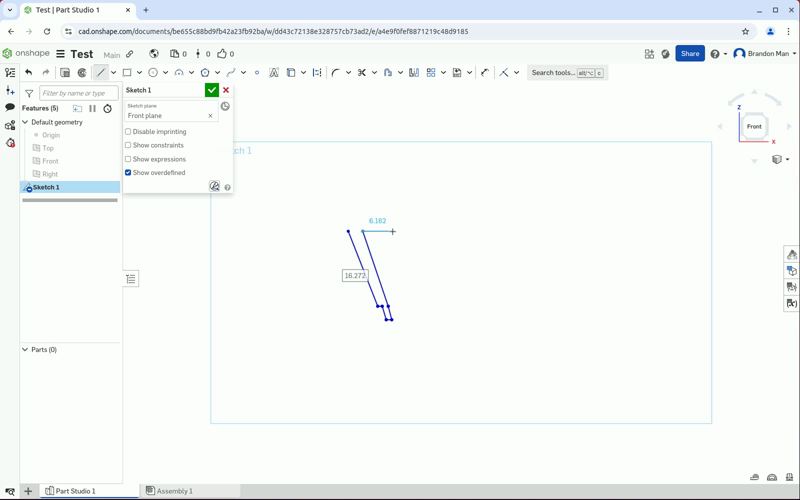
mouse_move(359, 231)
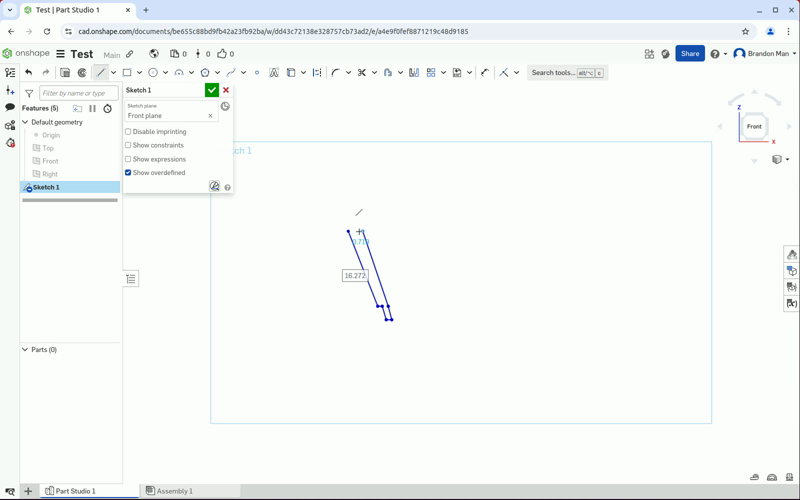
scroll(6)
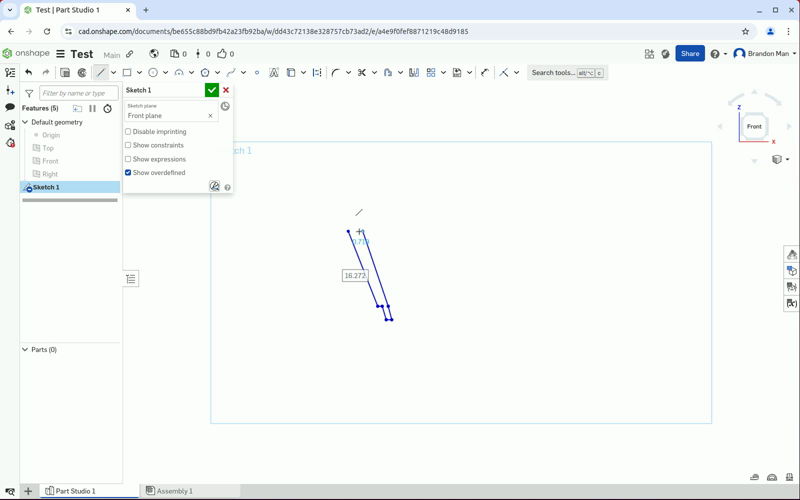
scroll(6)
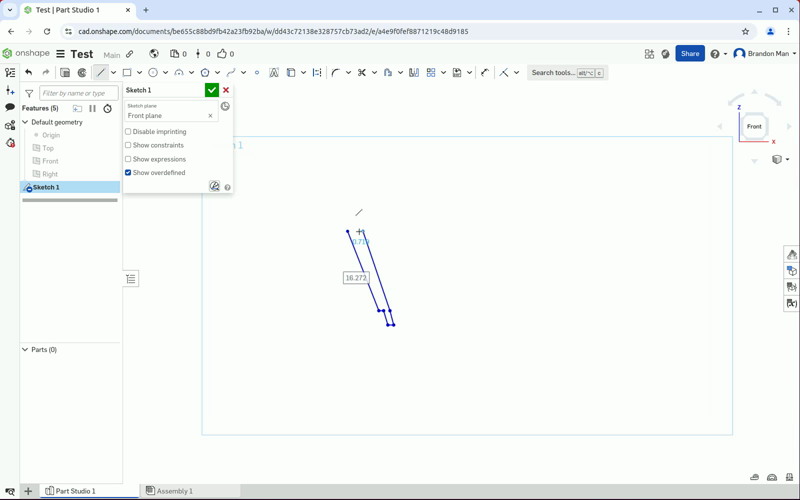
scroll(6)
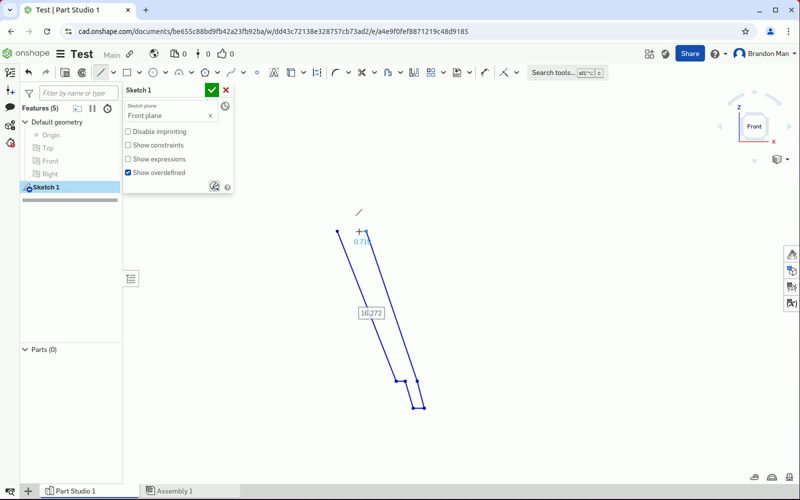
scroll(6)
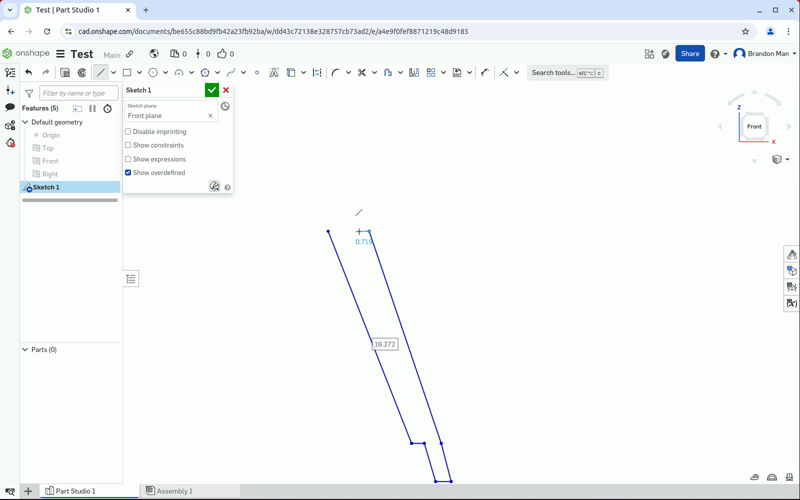
scroll(6)
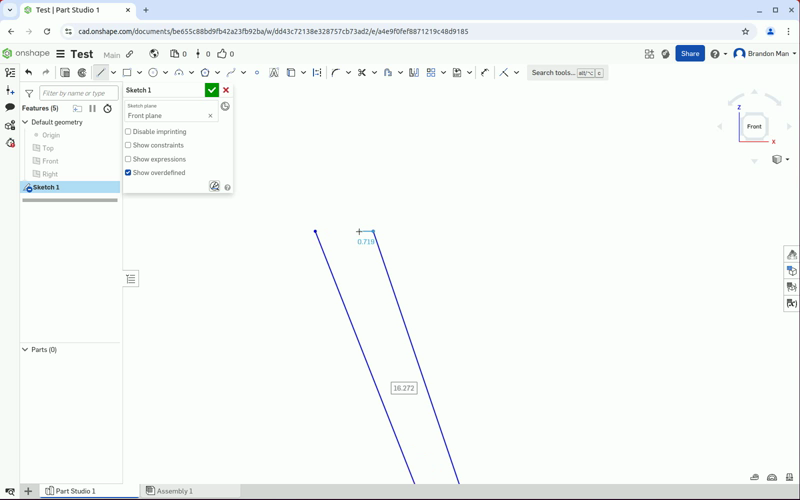
scroll(6)
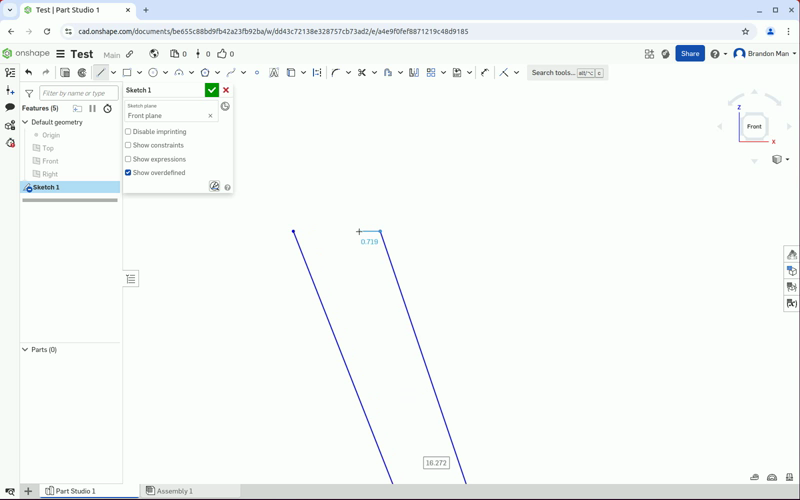
scroll(6)
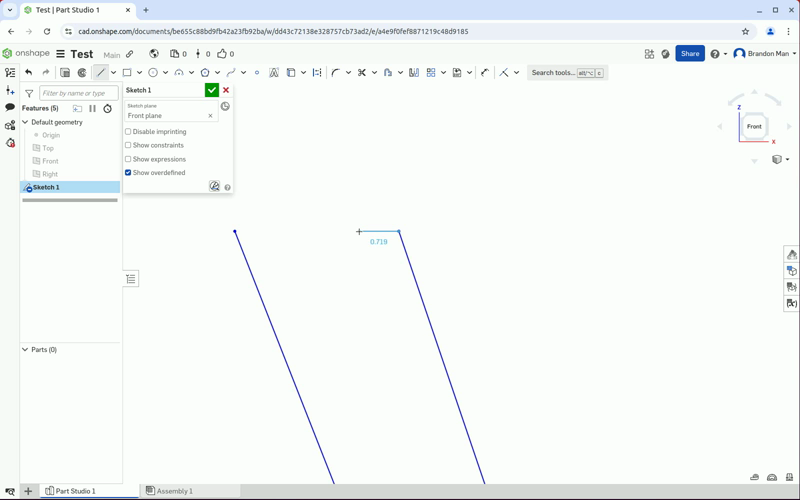
click(359, 231)
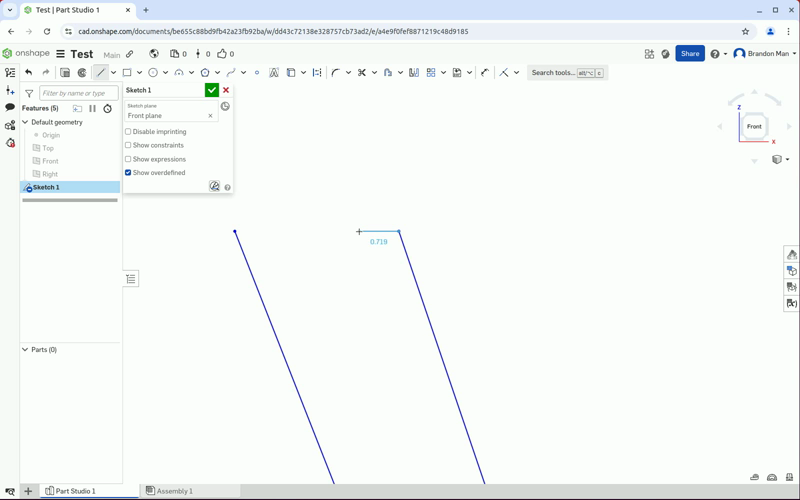
scroll(-6)
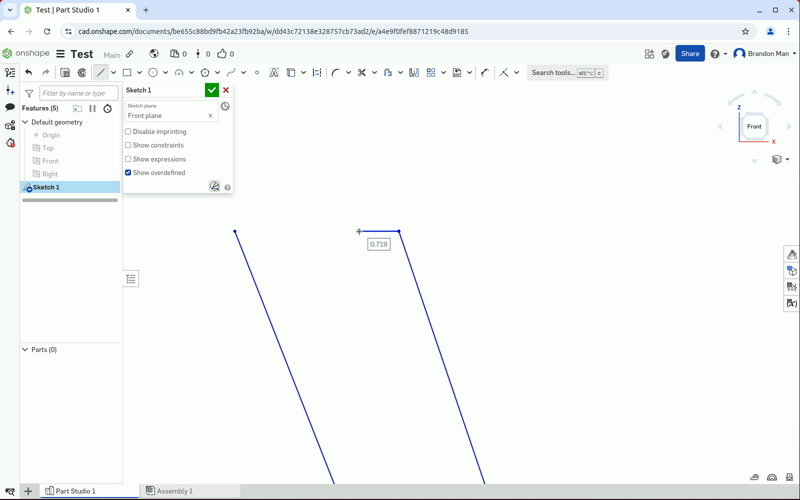
scroll(-6)
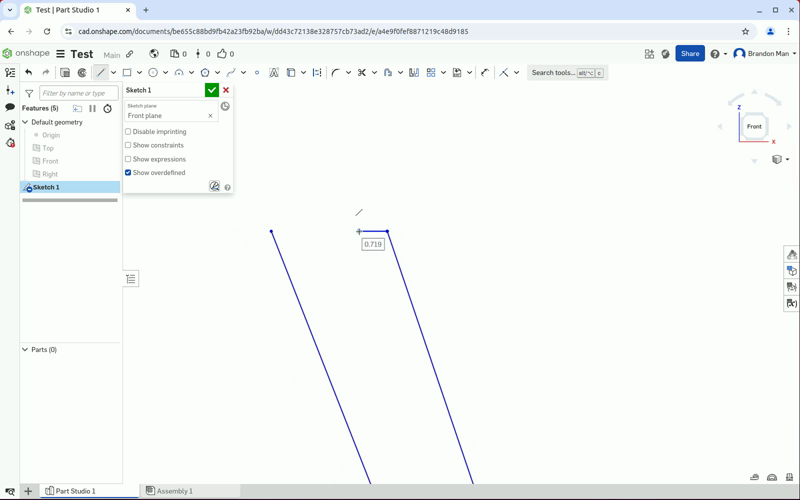
scroll(-6)
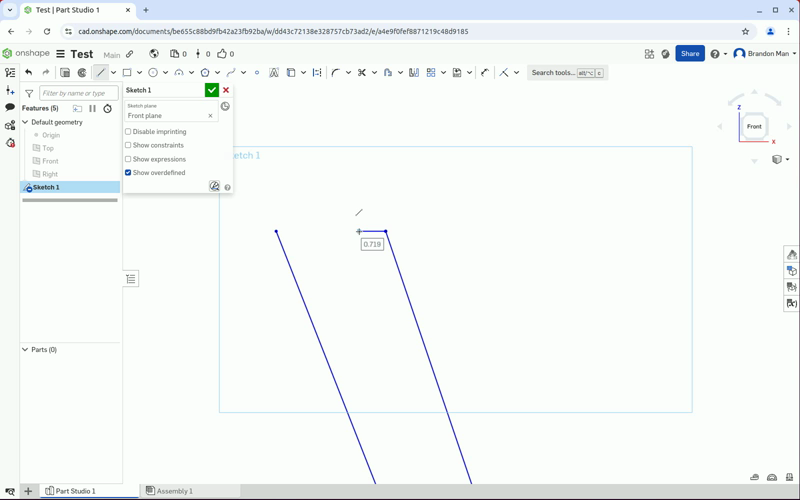
scroll(-6)
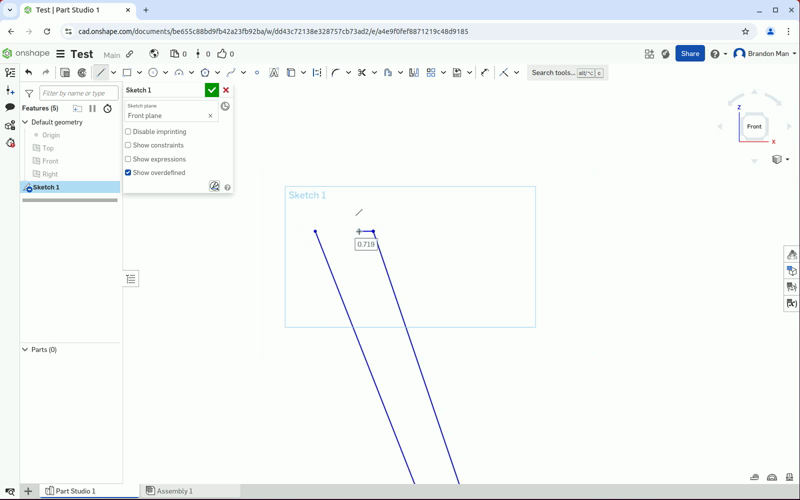
scroll(-6)
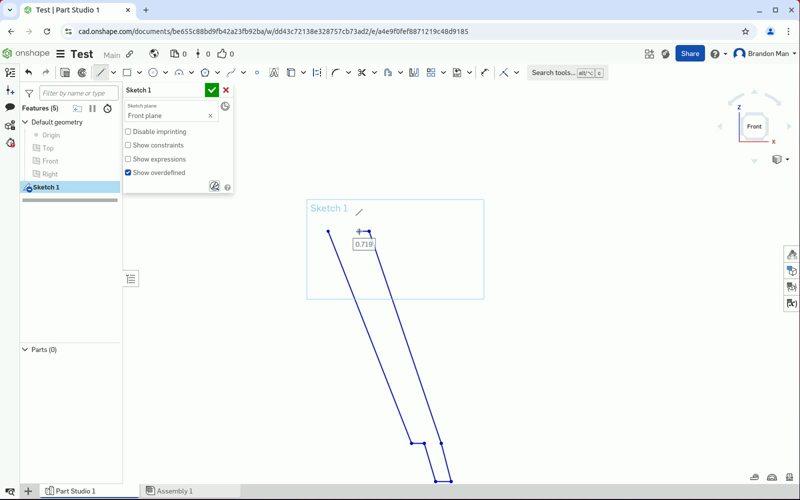
scroll(-6)
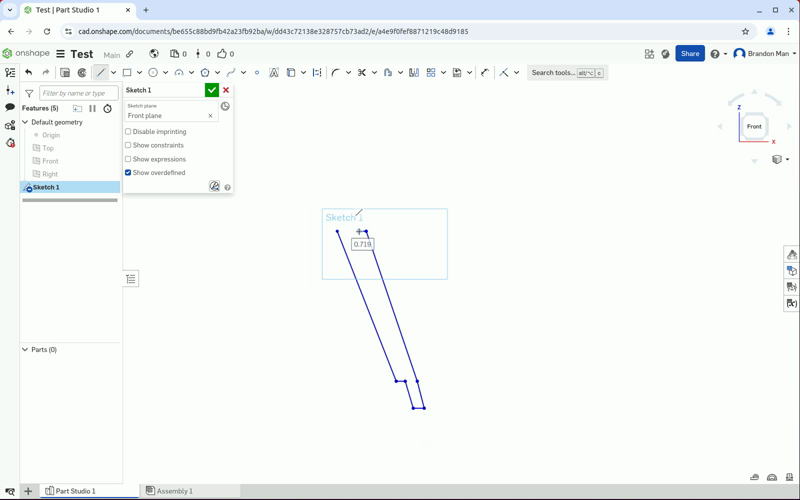
scroll(-6)
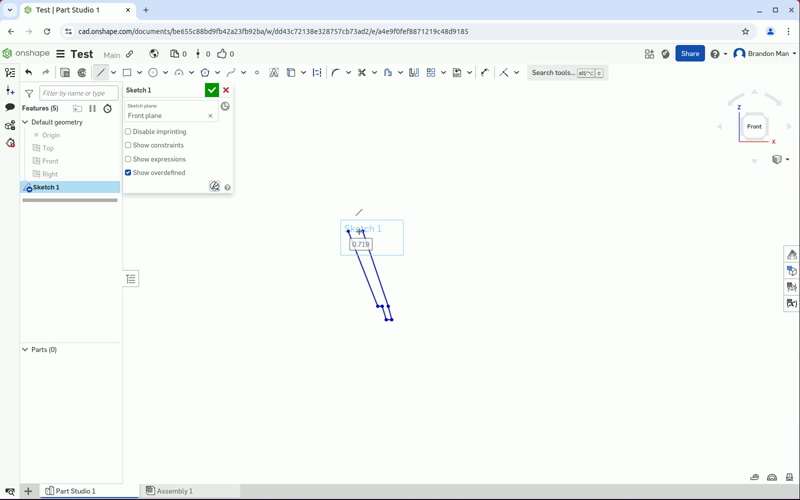
key_up(shift)
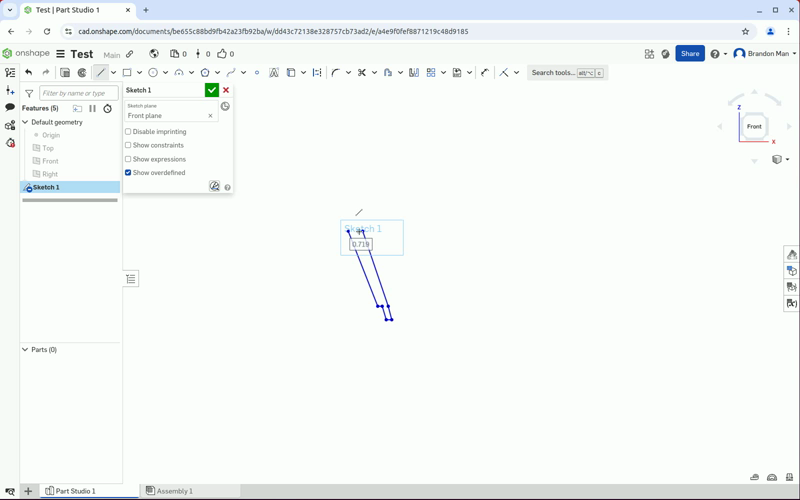
key_down(shift)
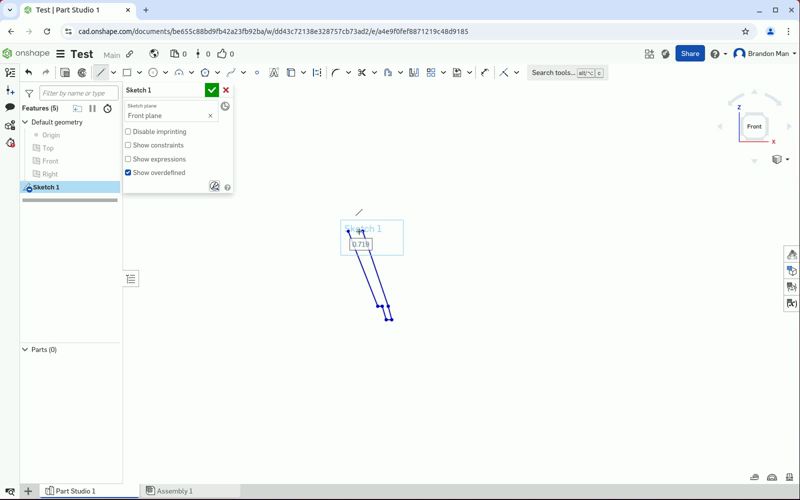
mouse_move(389, 231)
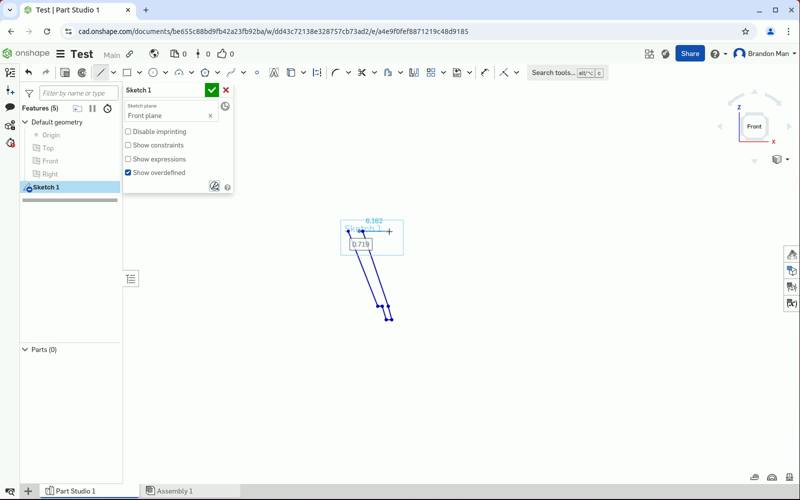
mouse_move(351, 231)
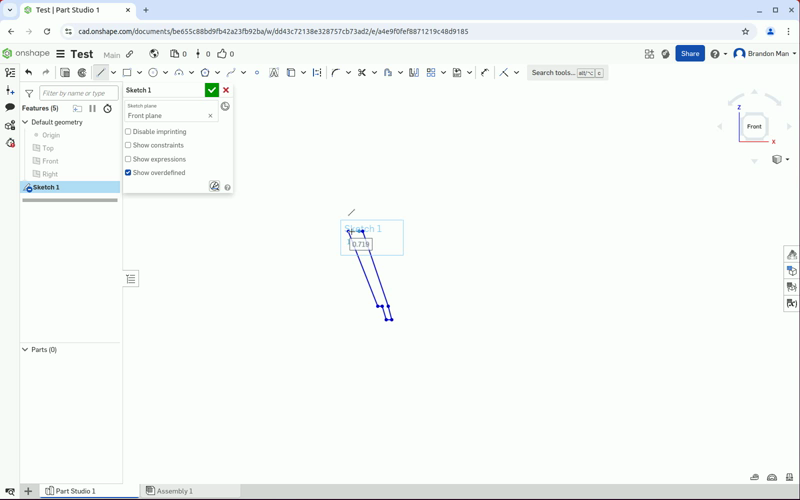
scroll(6)
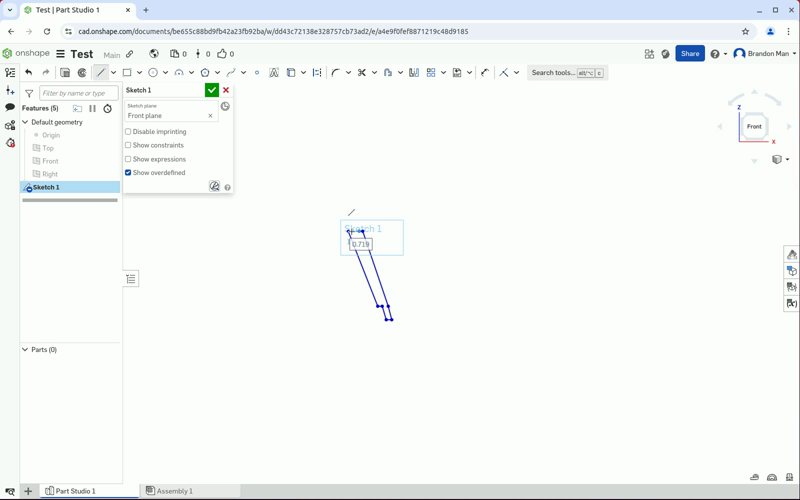
scroll(6)
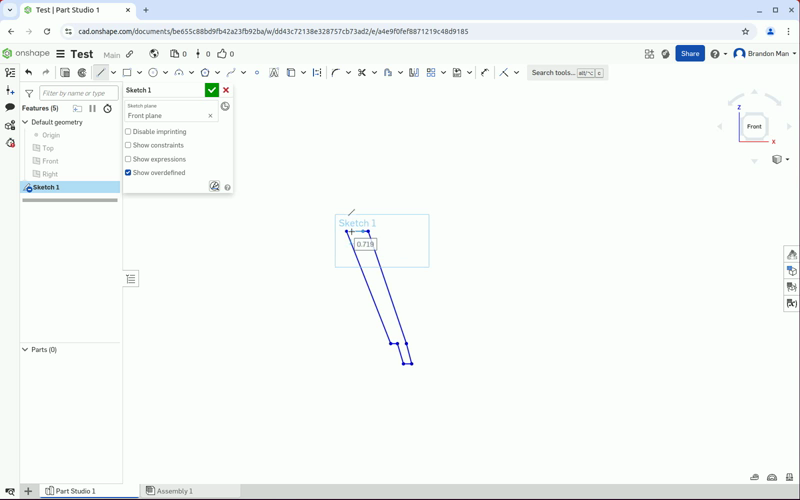
scroll(6)
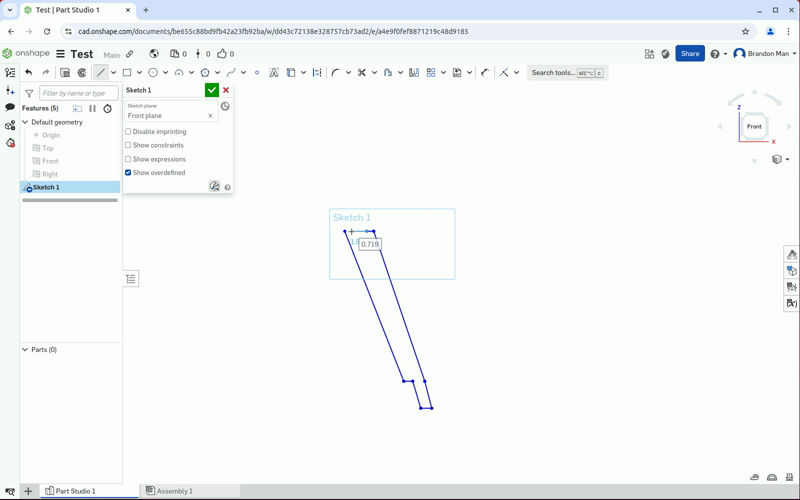
scroll(6)
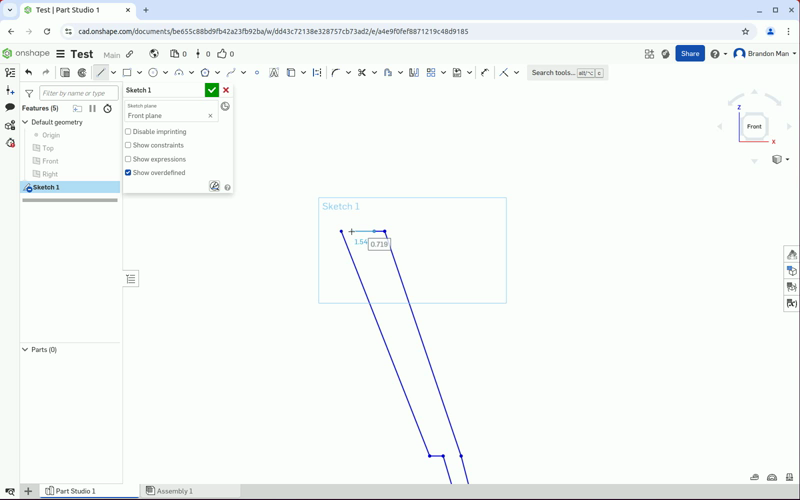
scroll(6)
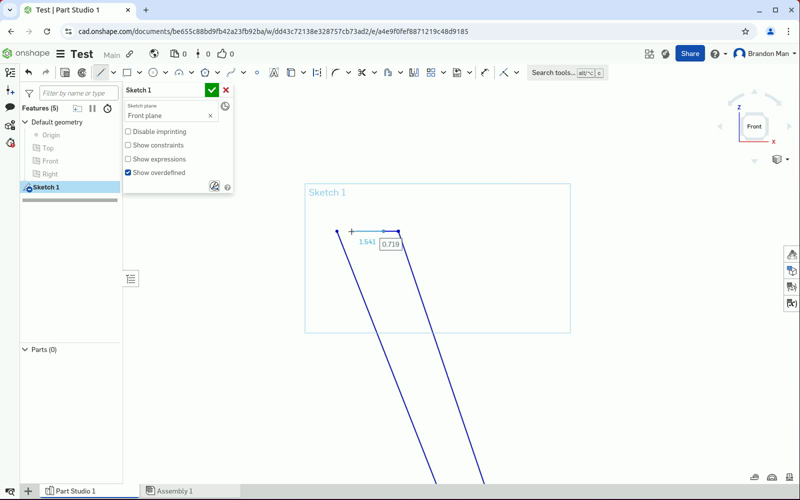
scroll(6)
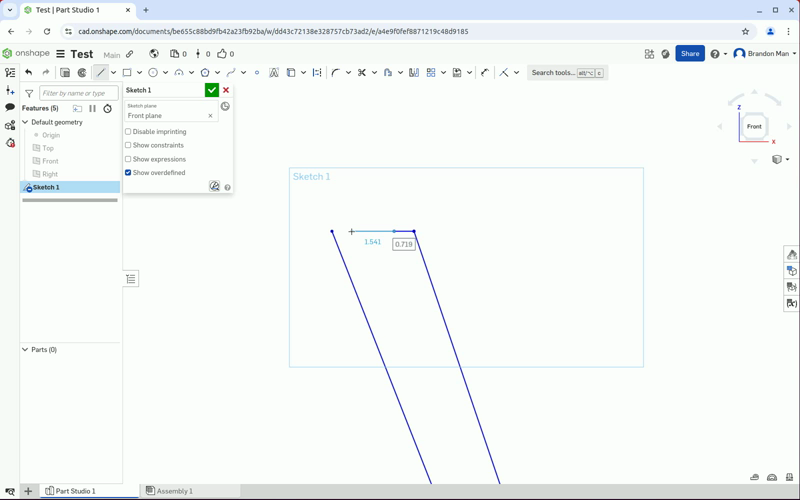
scroll(6)
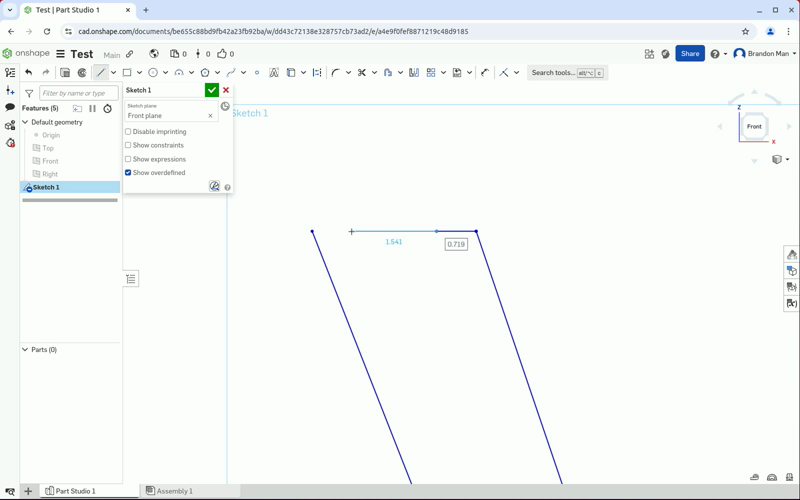
click(351, 231)
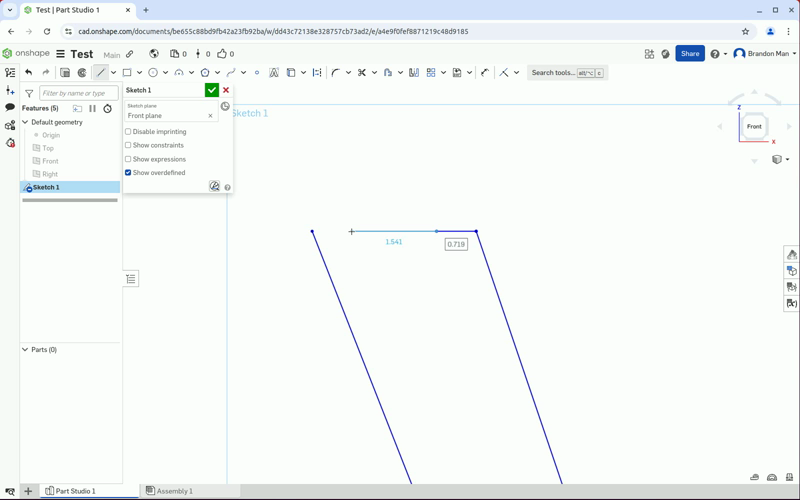
scroll(-6)
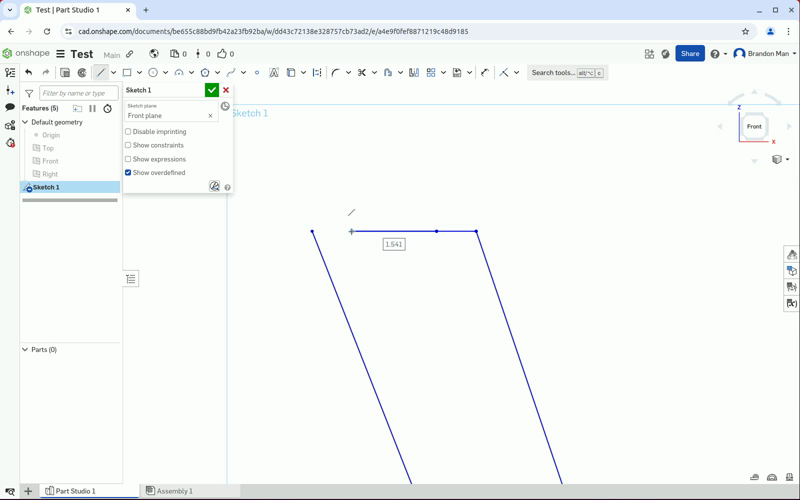
scroll(-6)
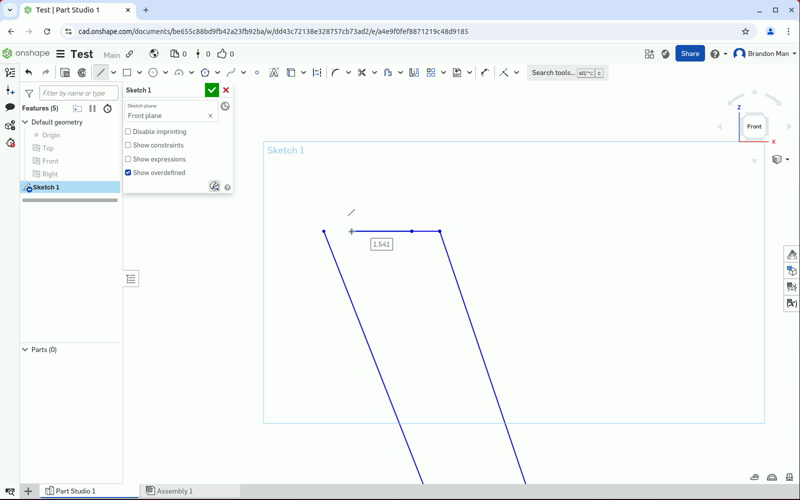
scroll(-6)
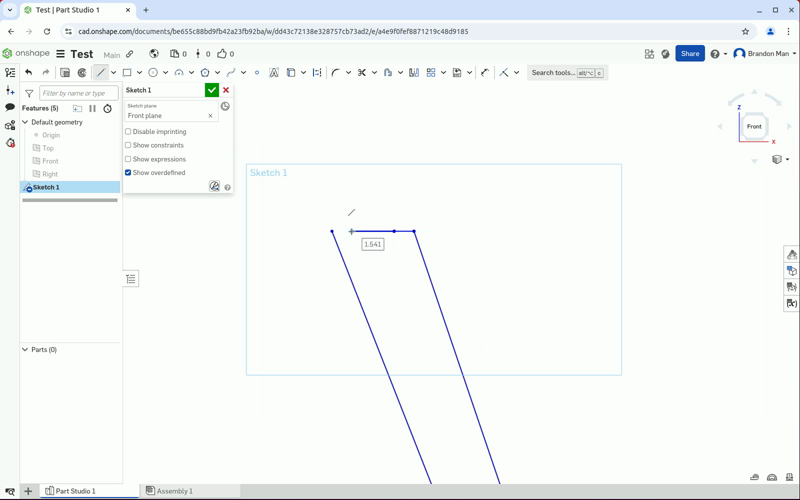
scroll(-6)
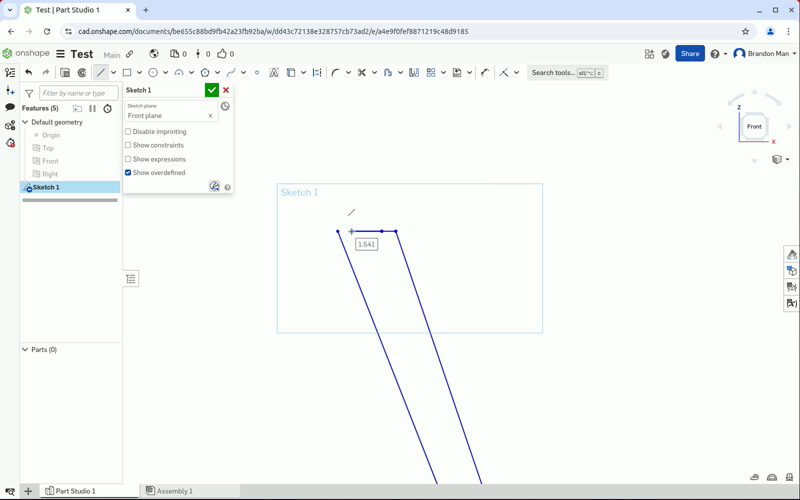
scroll(-6)
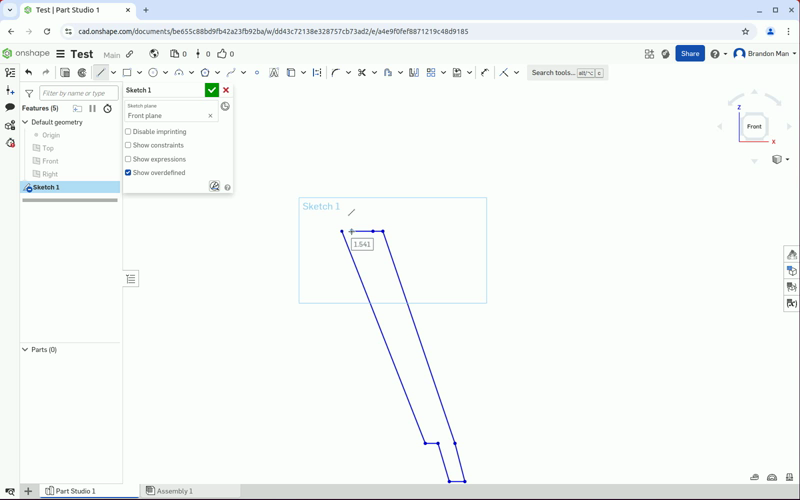
scroll(-6)
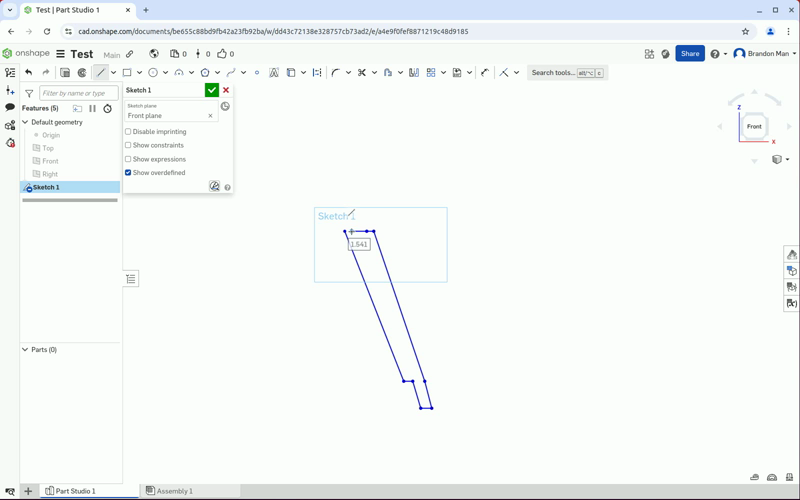
scroll(-6)
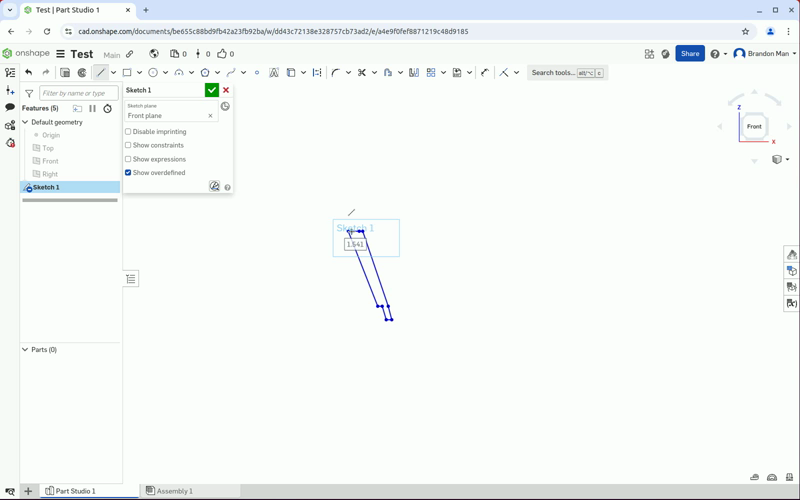
key_up(shift)
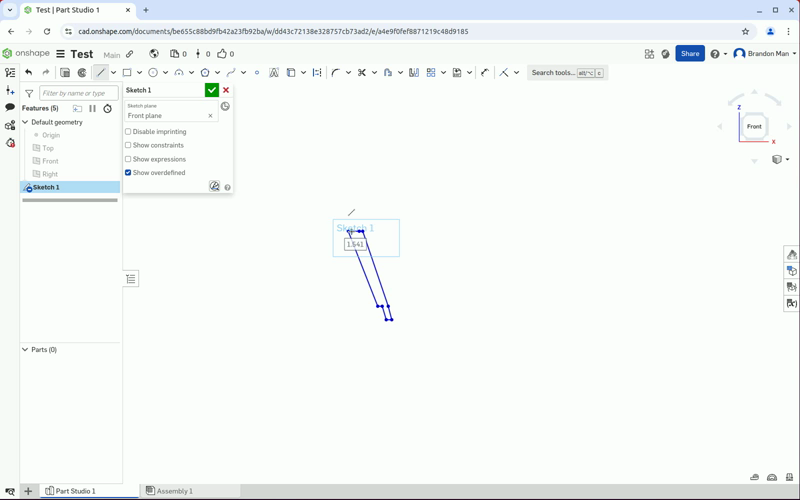
mouse_move(381, 231)
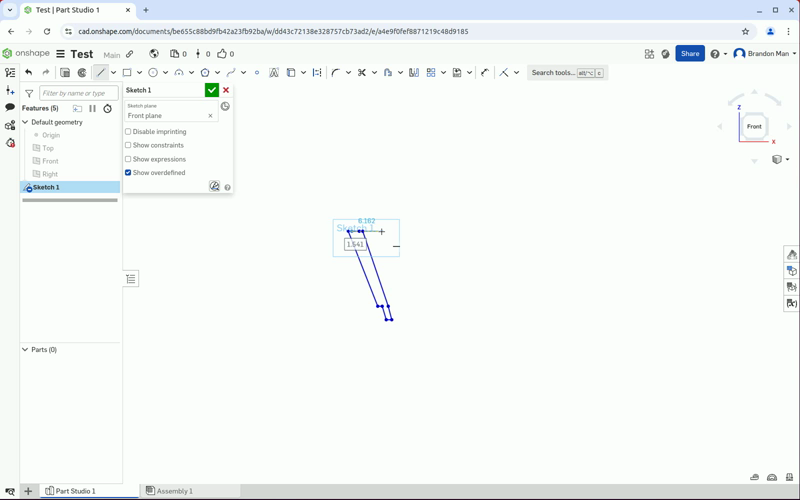
key_down(shift)
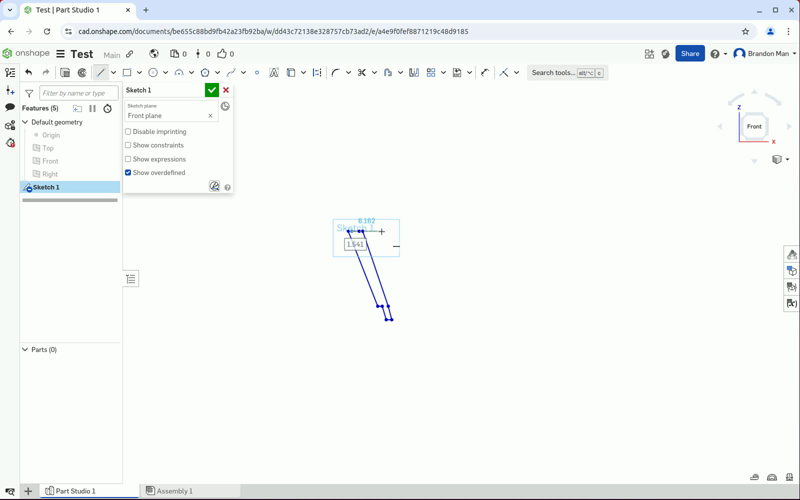
mouse_move(348, 231)
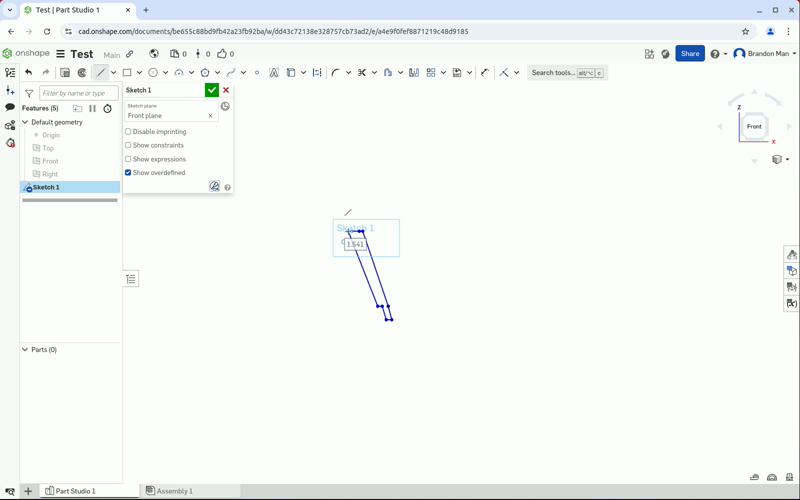
scroll(6)
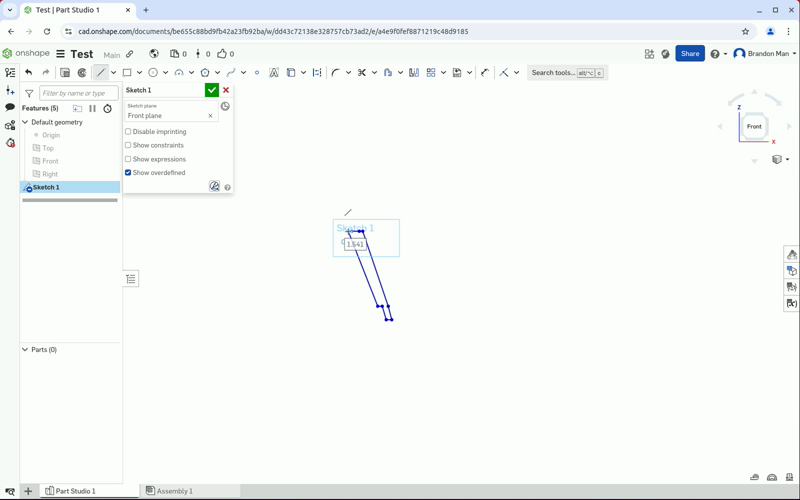
scroll(6)
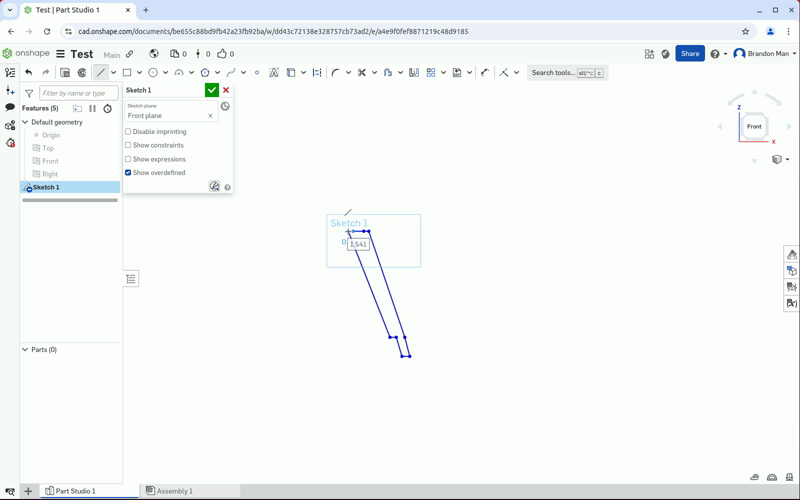
scroll(6)
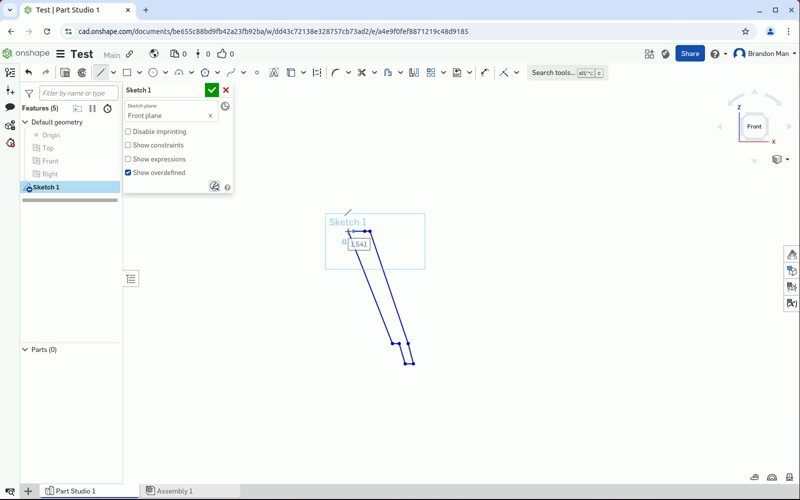
scroll(6)
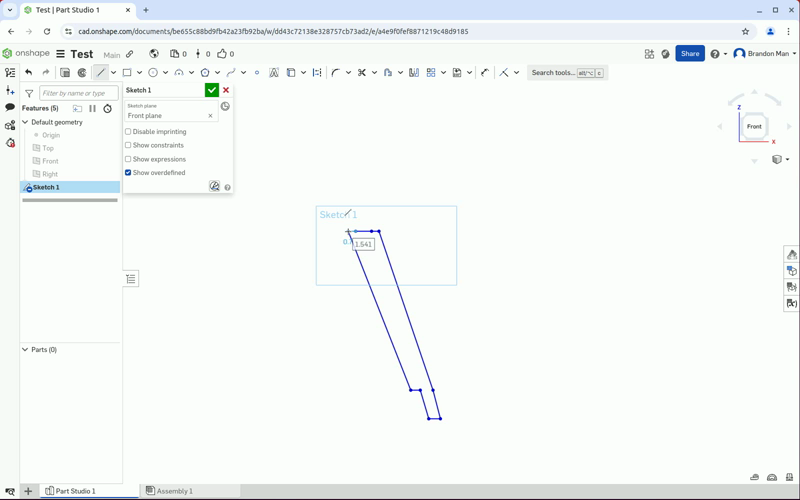
scroll(6)
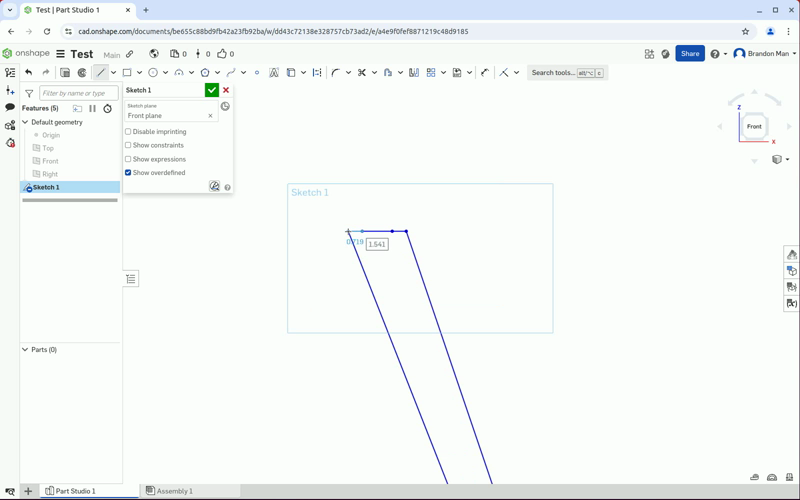
scroll(6)
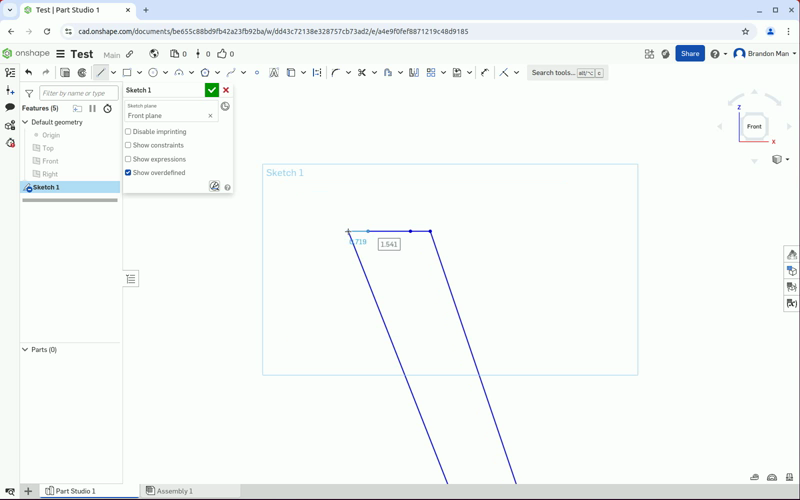
scroll(6)
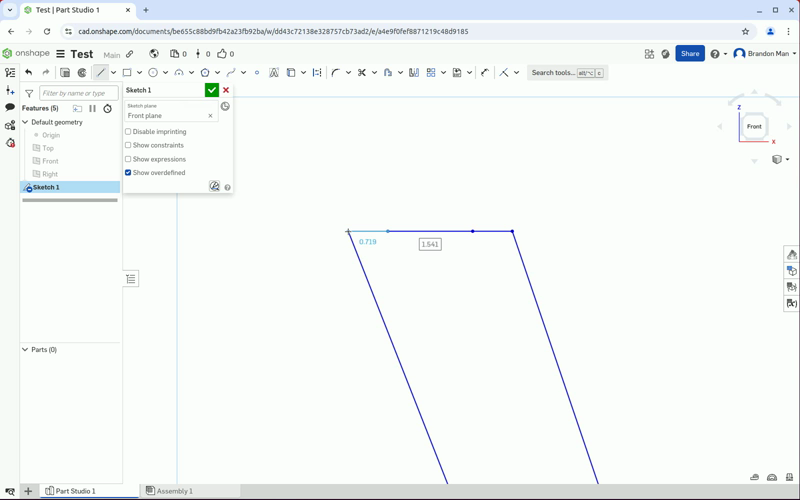
key_up(shift)
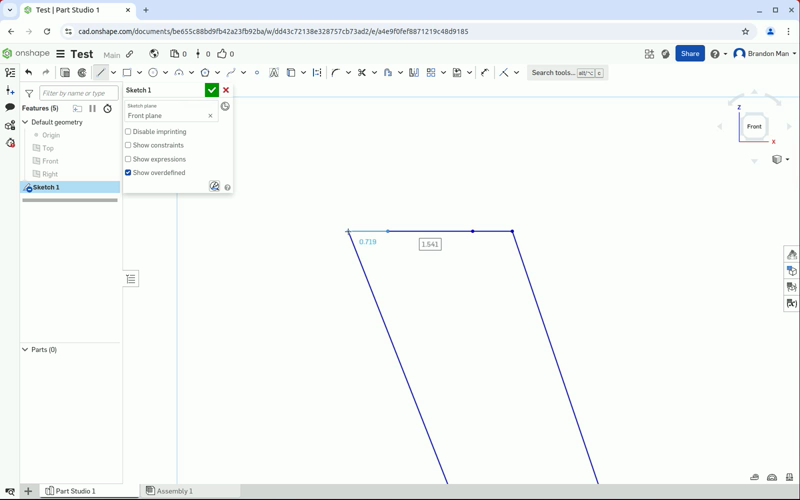
click(348, 231)
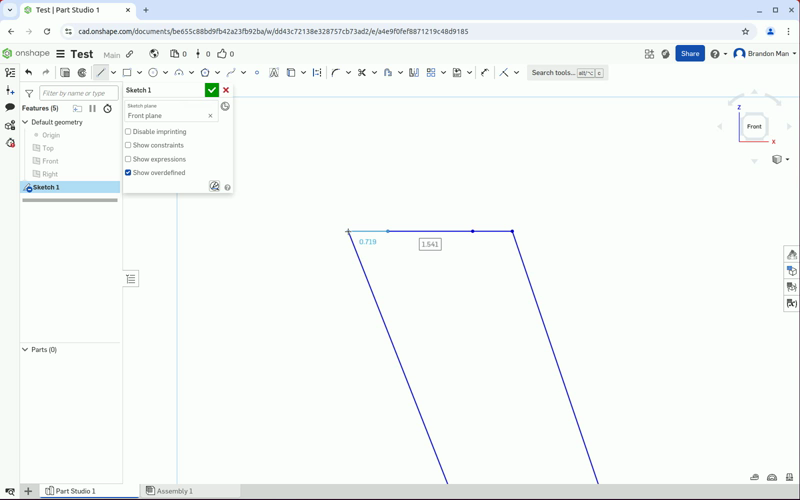
scroll(-6)
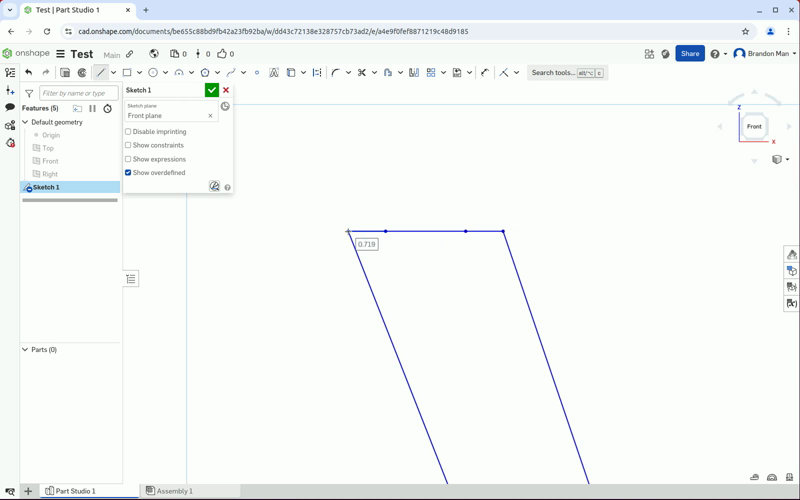
scroll(-6)
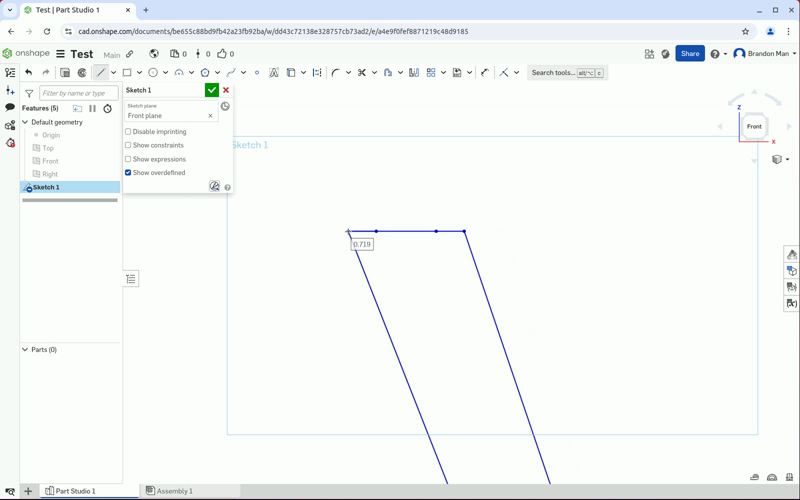
scroll(-6)
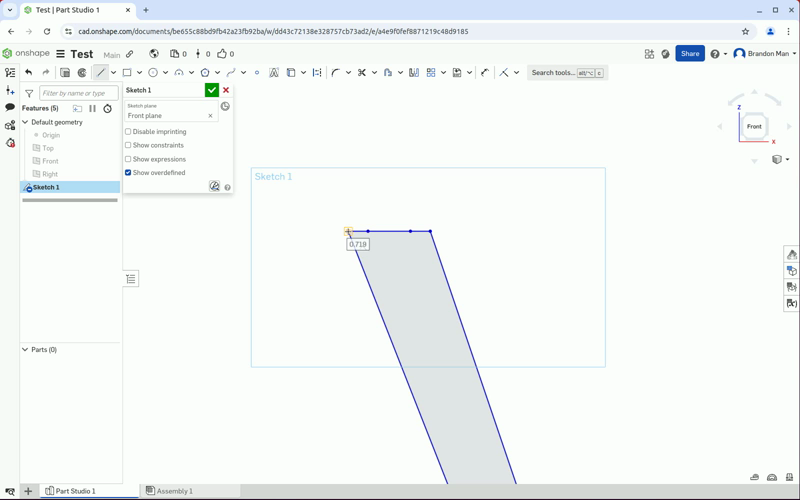
scroll(-6)
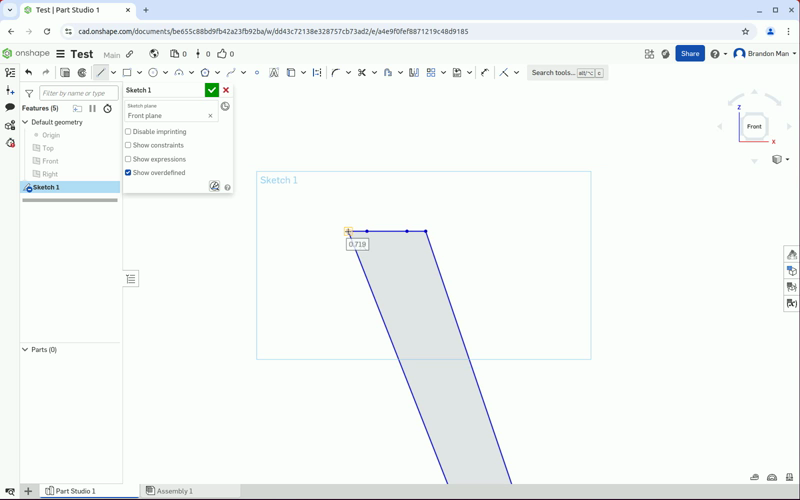
scroll(-6)
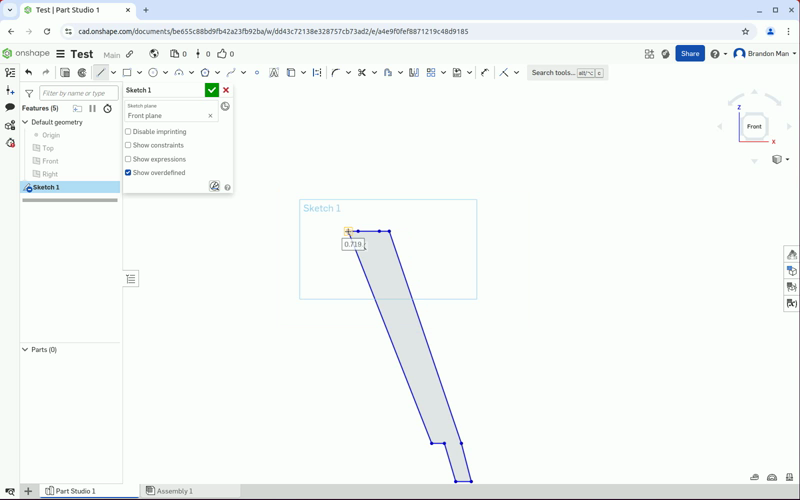
scroll(-6)
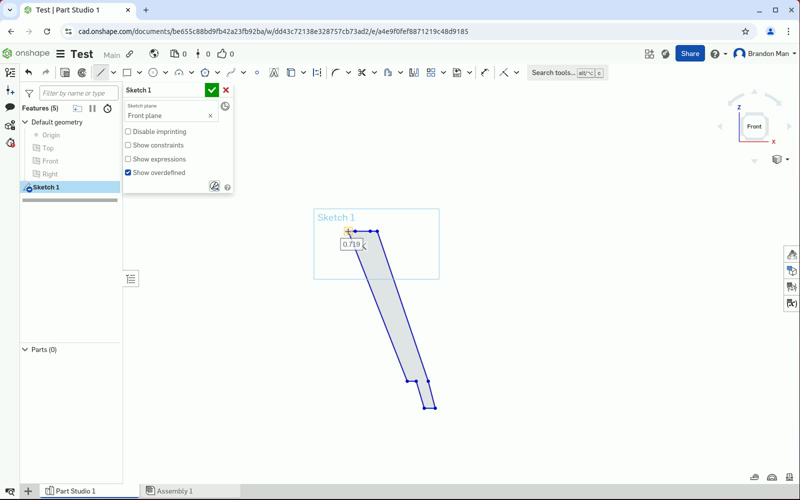
scroll(-6)
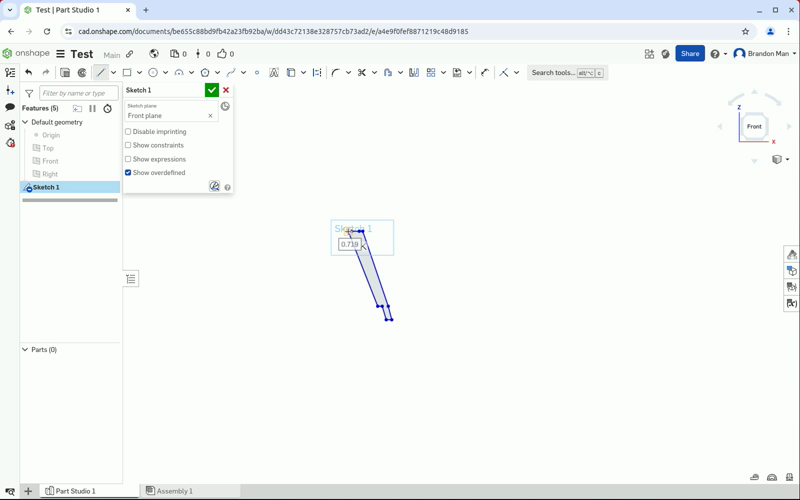
key(esc)
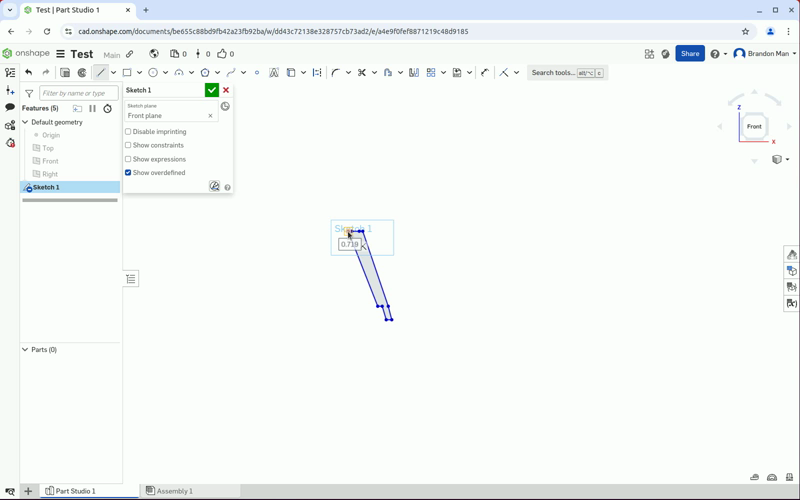
mouse_move(363, 267)
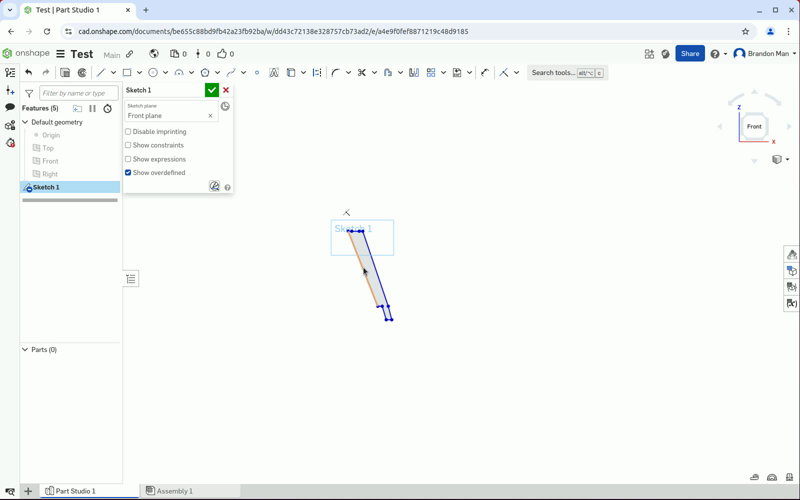
scroll(6)
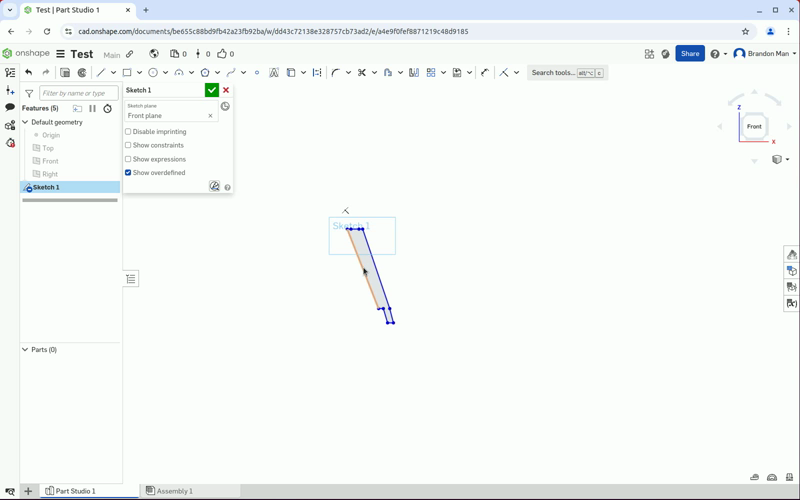
scroll(6)
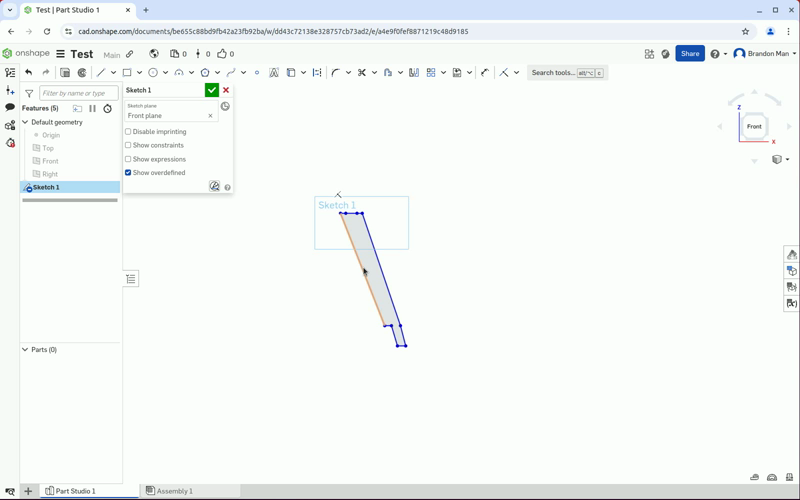
scroll(6)
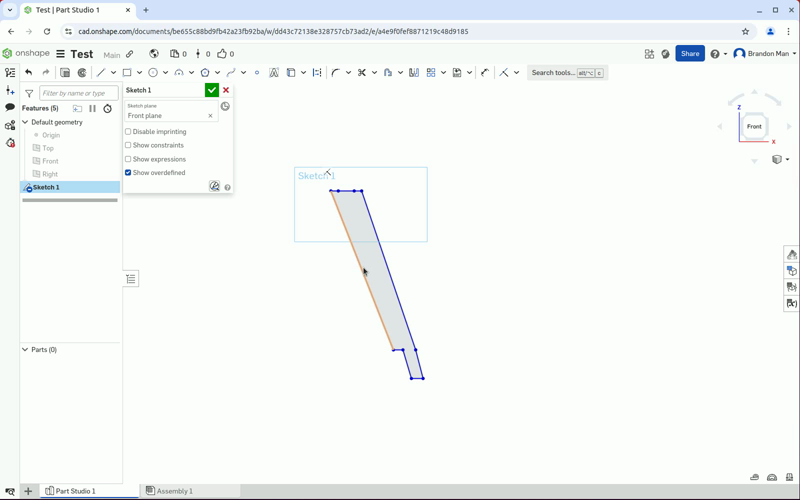
scroll(6)
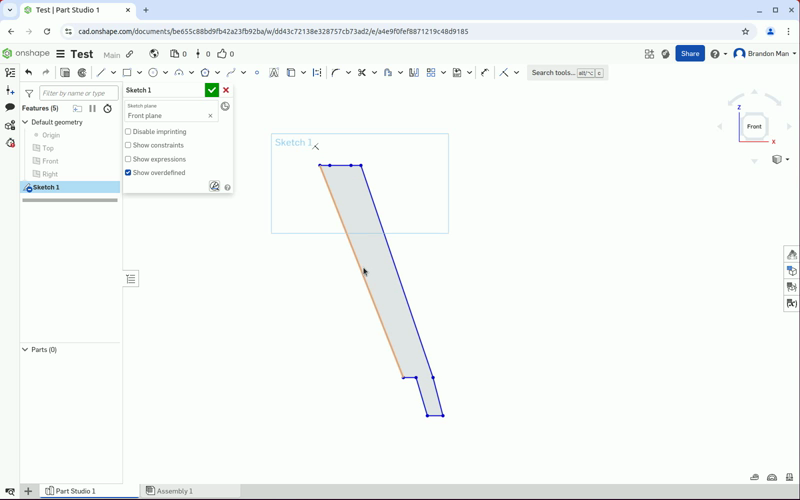
scroll(6)
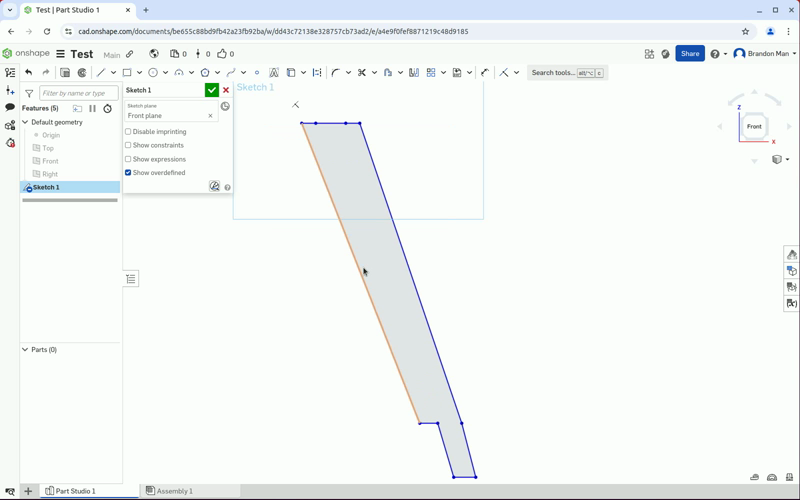
scroll(6)
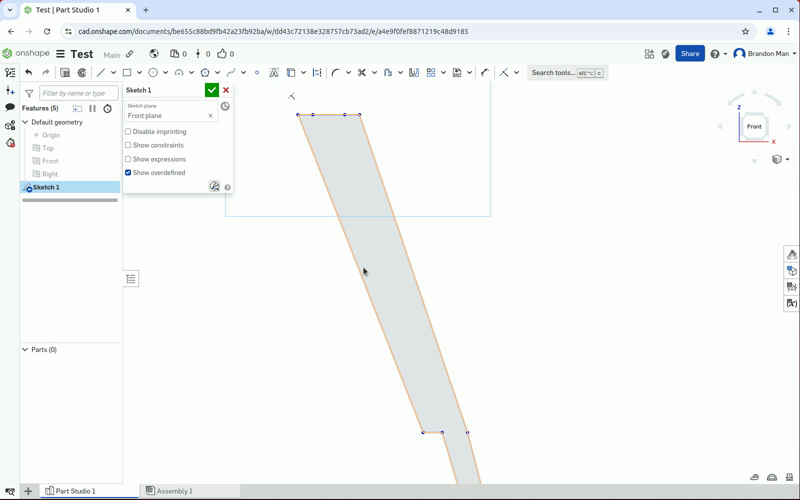
scroll(6)
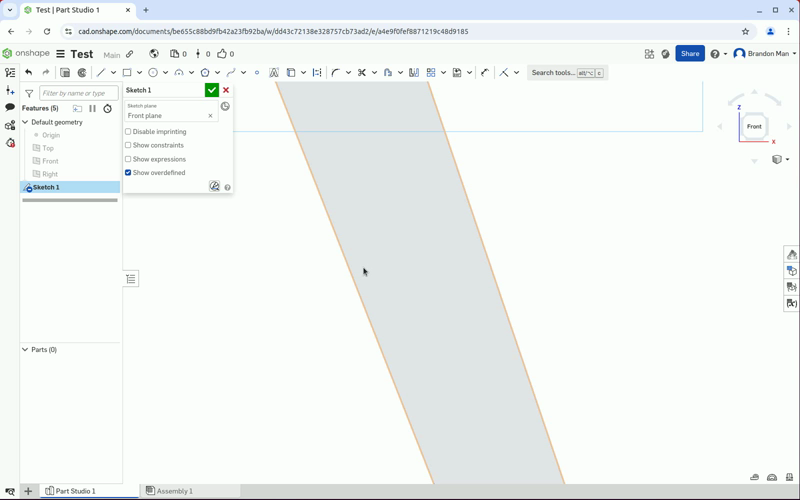
click(363, 267)
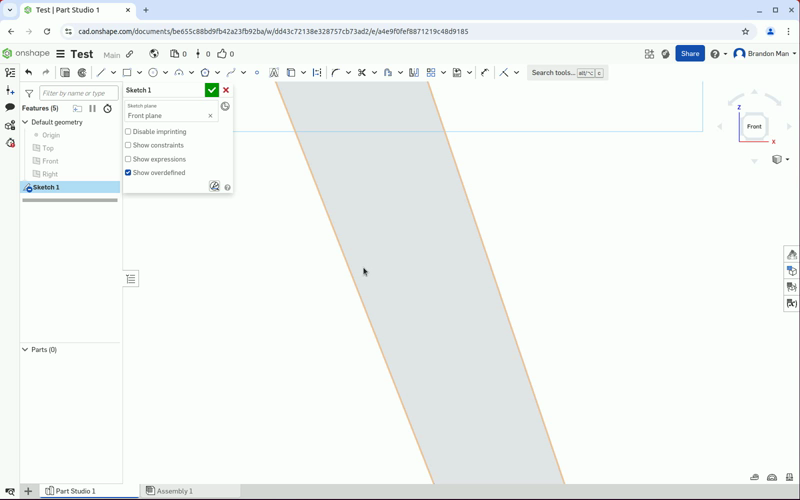
scroll(-6)
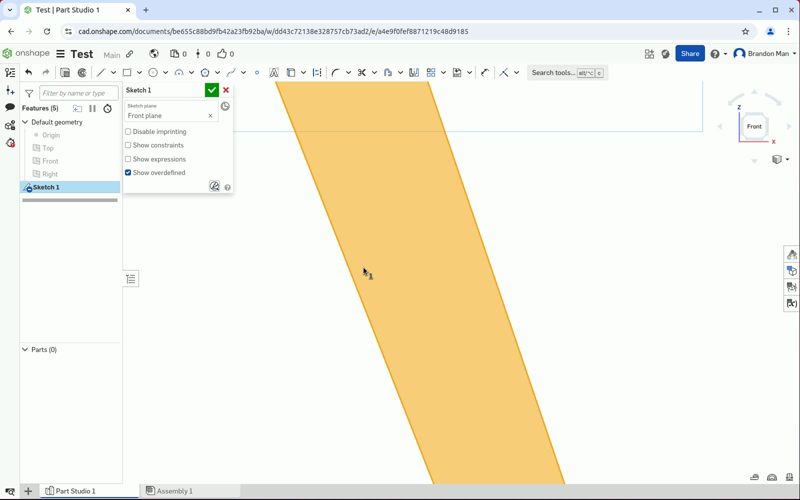
scroll(-6)
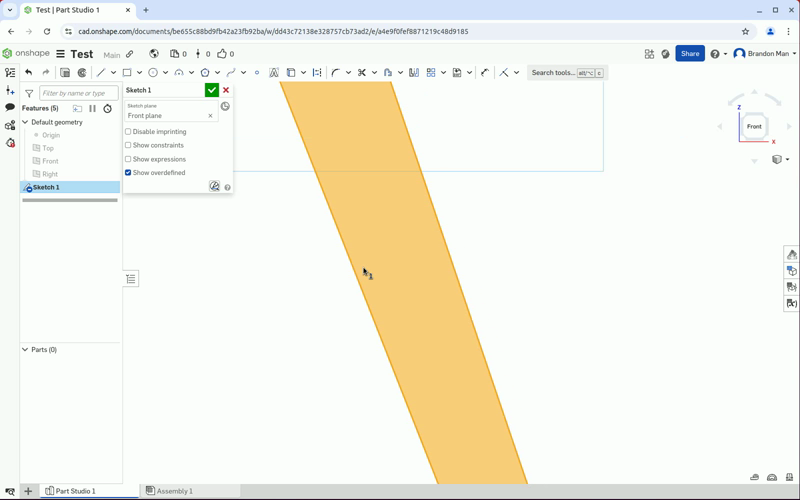
scroll(-6)
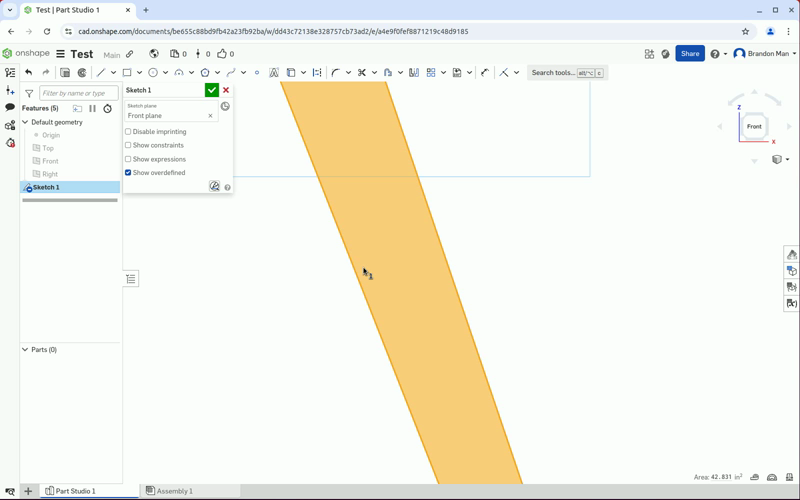
scroll(-6)
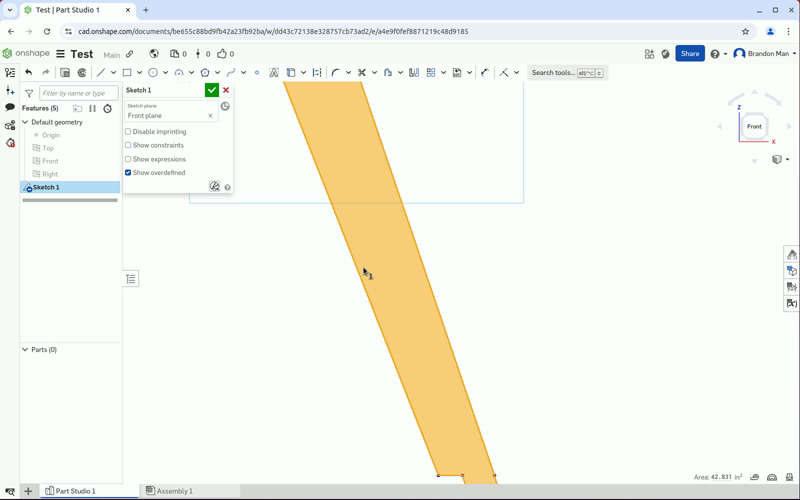
scroll(-6)
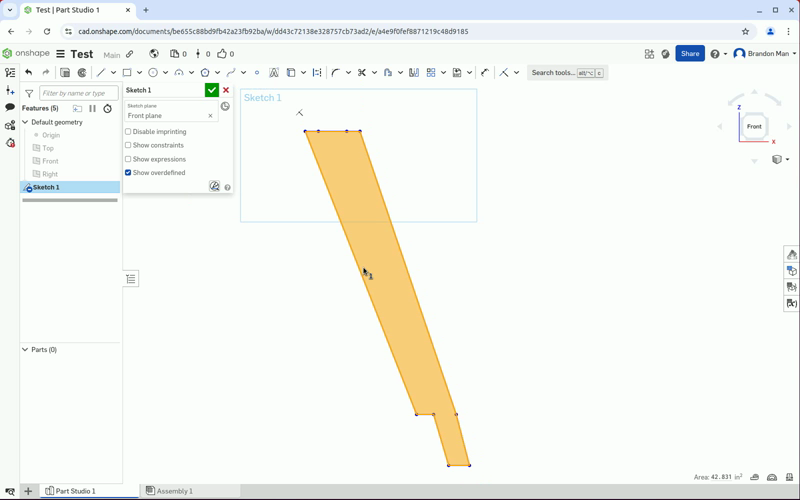
scroll(-6)
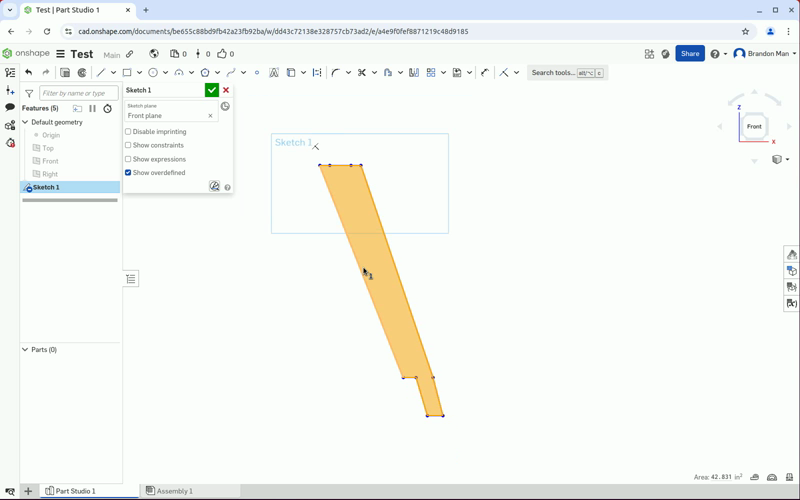
scroll(-6)
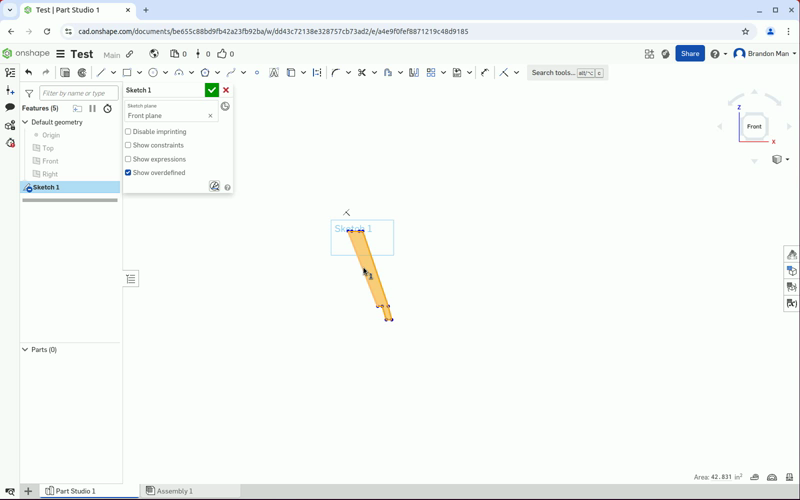
mouse_move(73, 352)
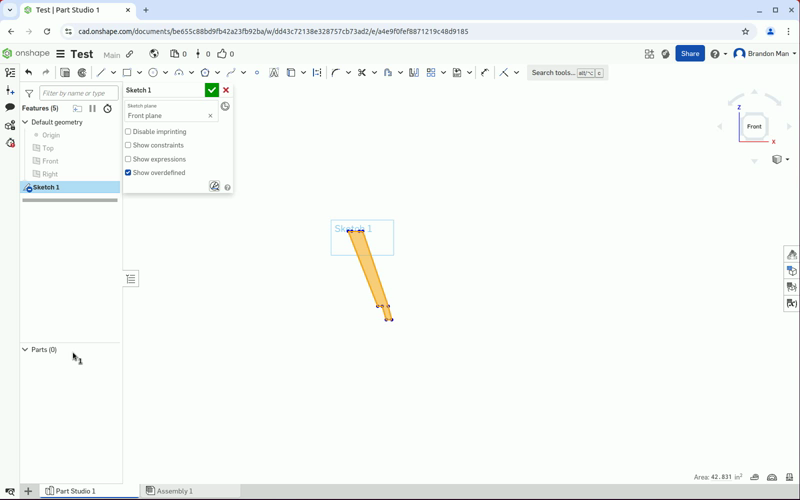
key(shift+y)
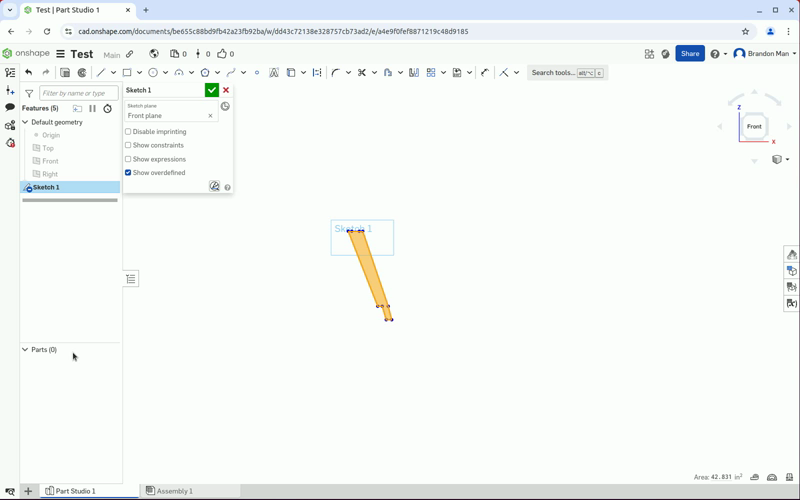
key(shift+e)
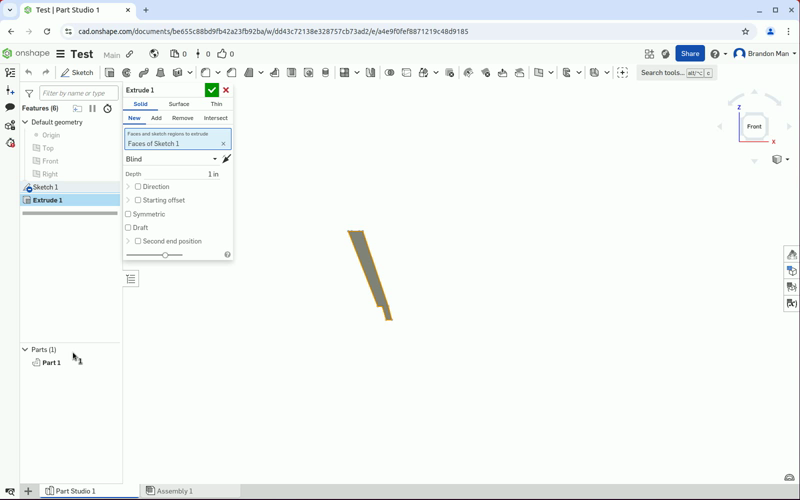
mouse_move(143, 106)
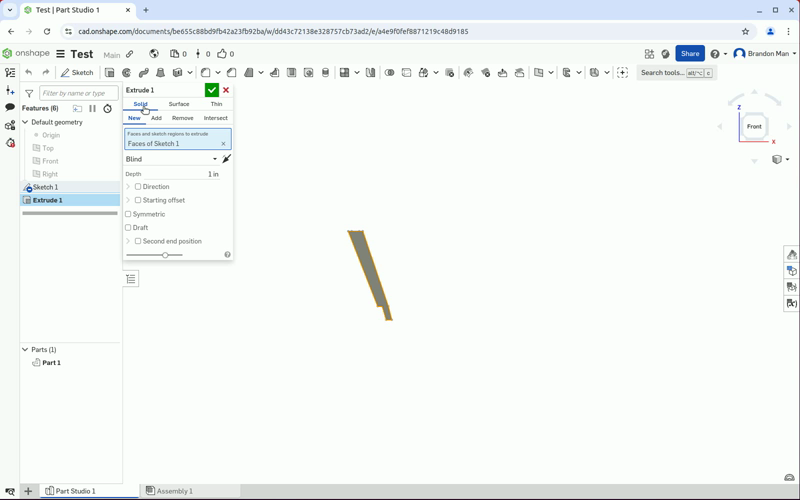
click(143, 106)
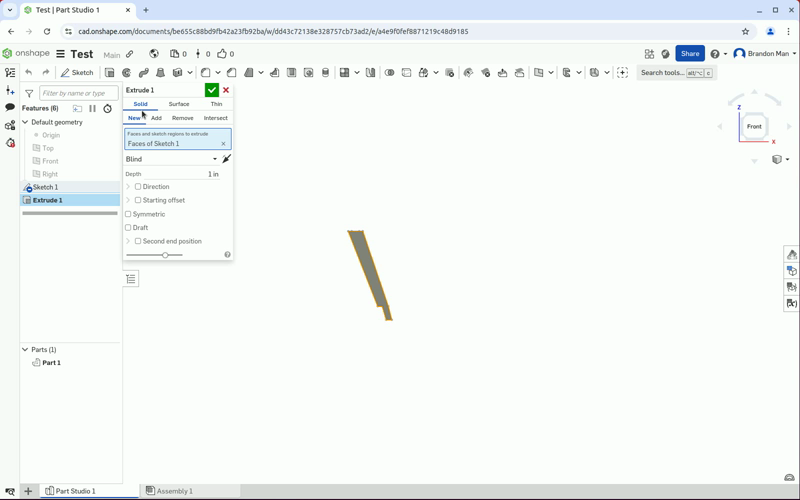
mouse_move(137, 120)
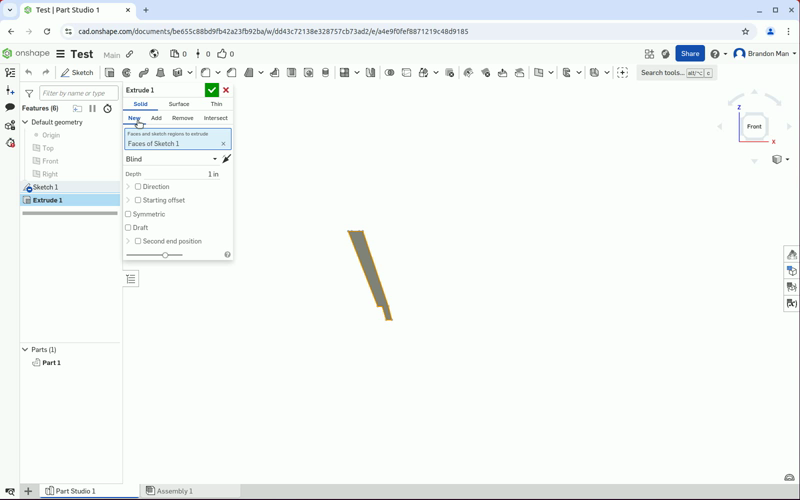
click(137, 120)
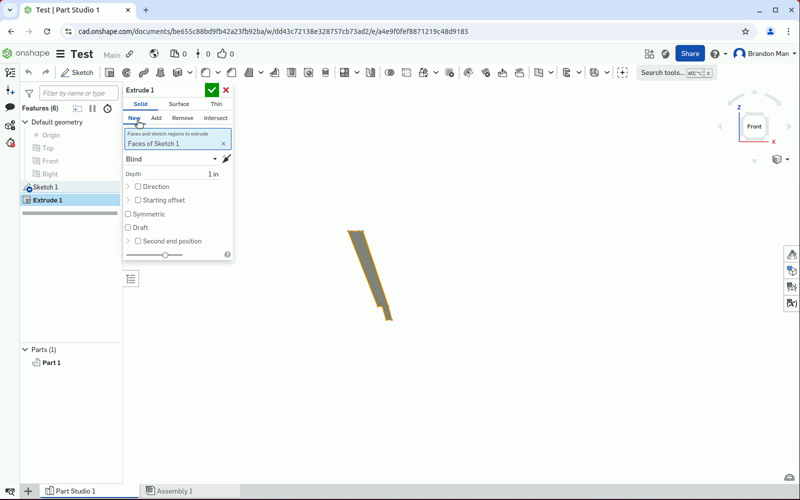
key(tab, 4)
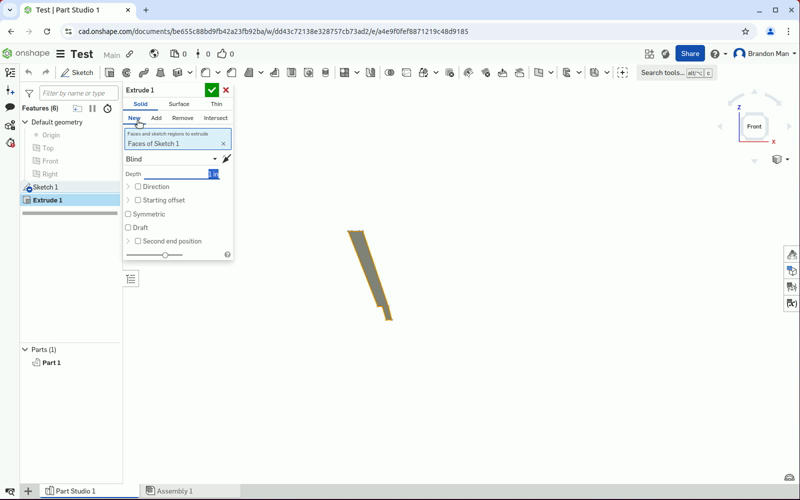
text(0.722)
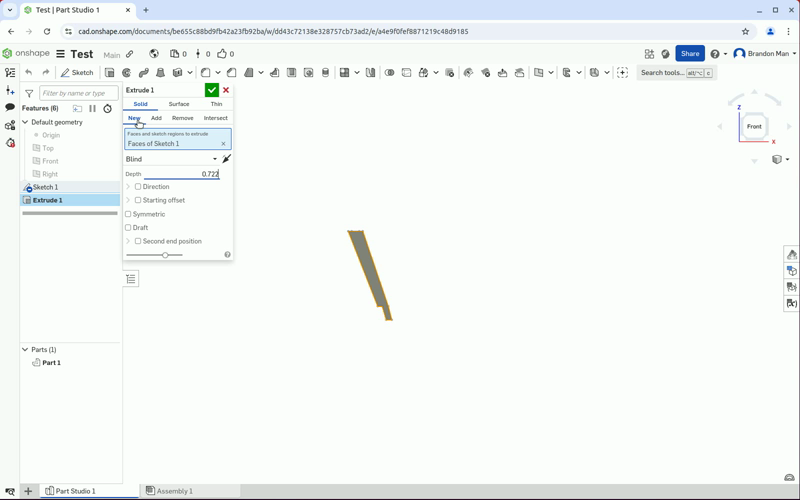
key(enter)
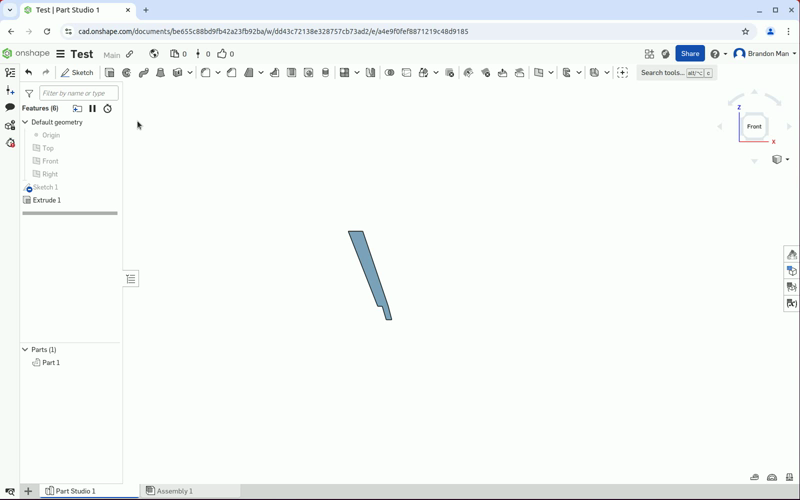
key(shift+h)
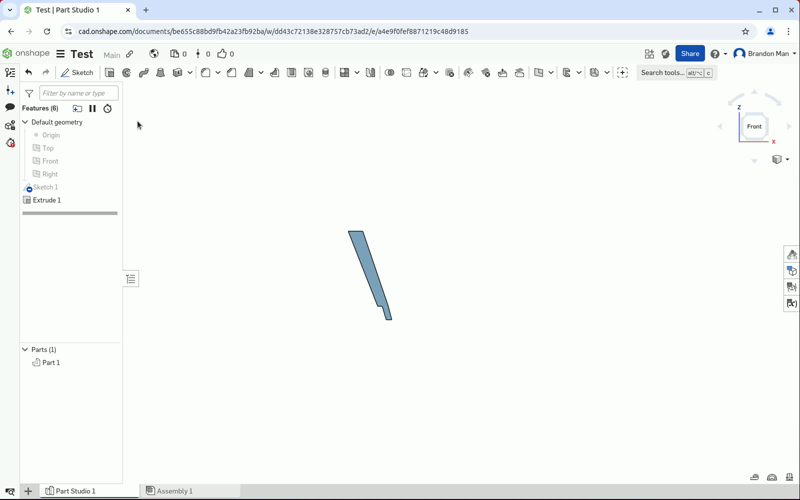
key(shift+h)
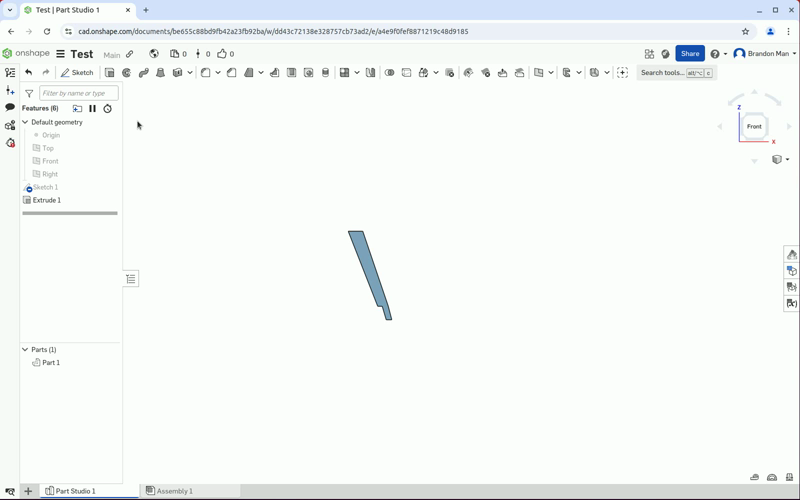
mouse_move(73, 189)
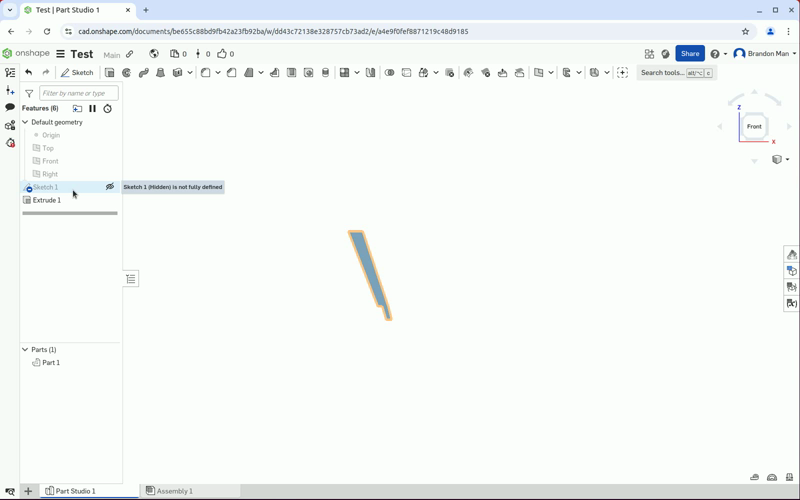
click(73, 189)
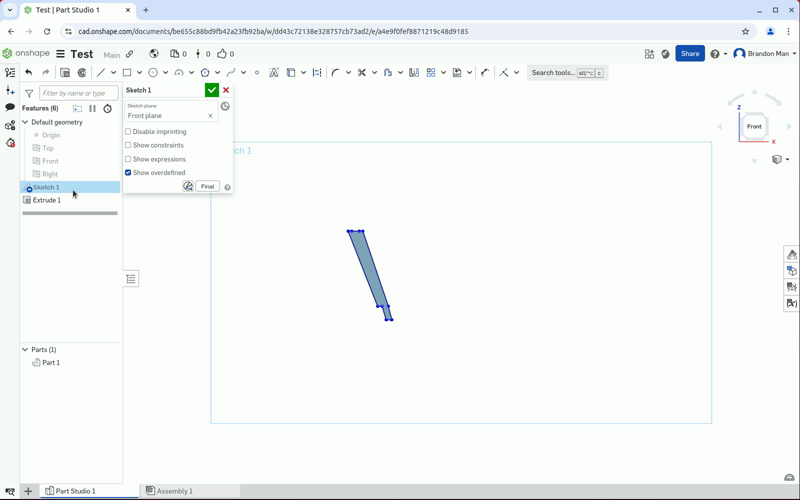
mouse_move(229, 92)
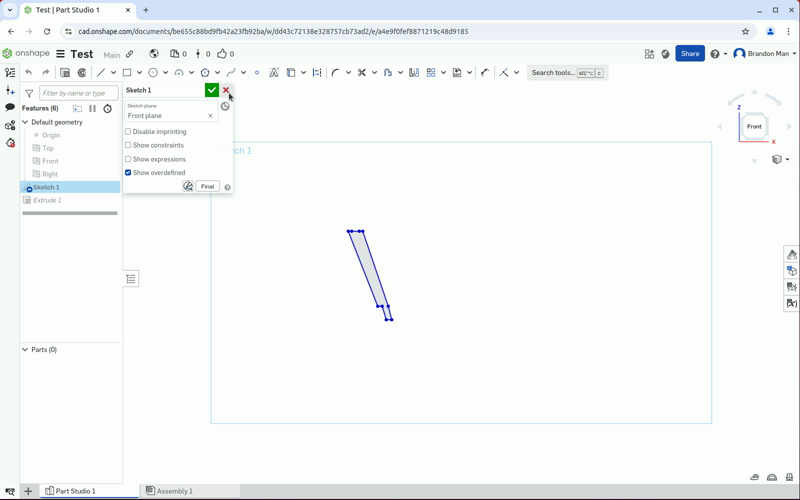
click(229, 92)
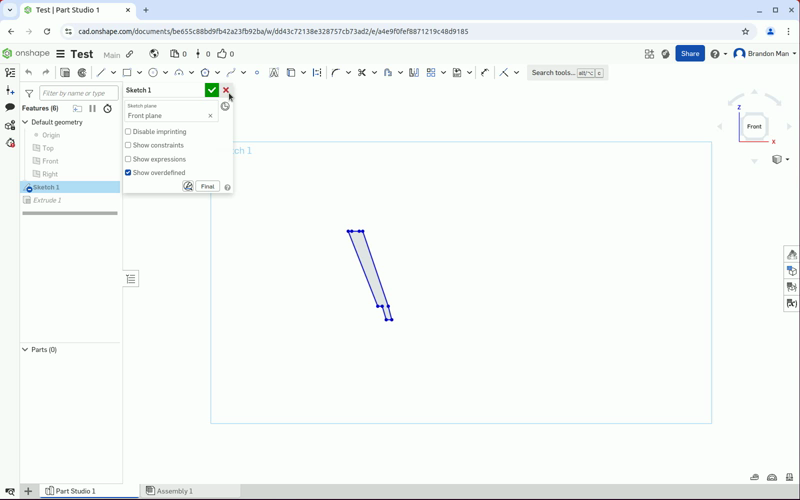
key(shift+s)
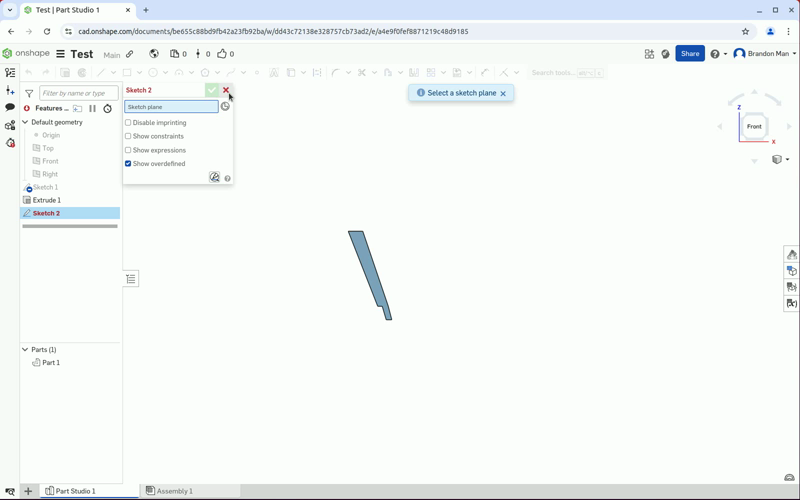
mouse_move(73, 163)
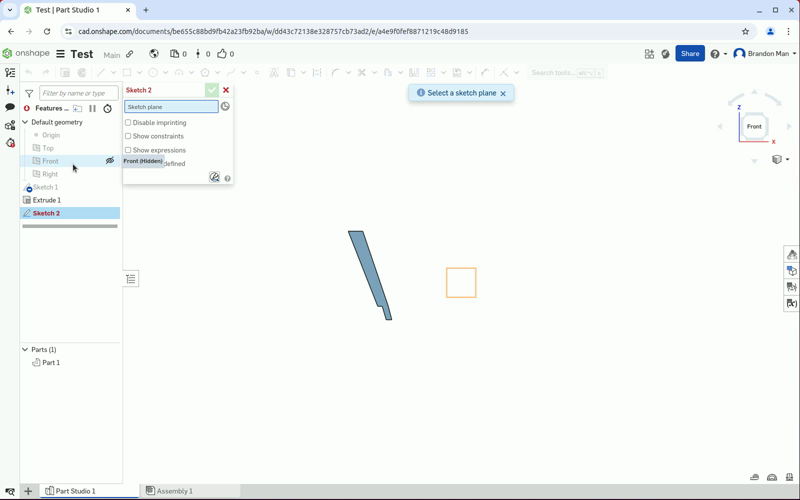
click(73, 163)
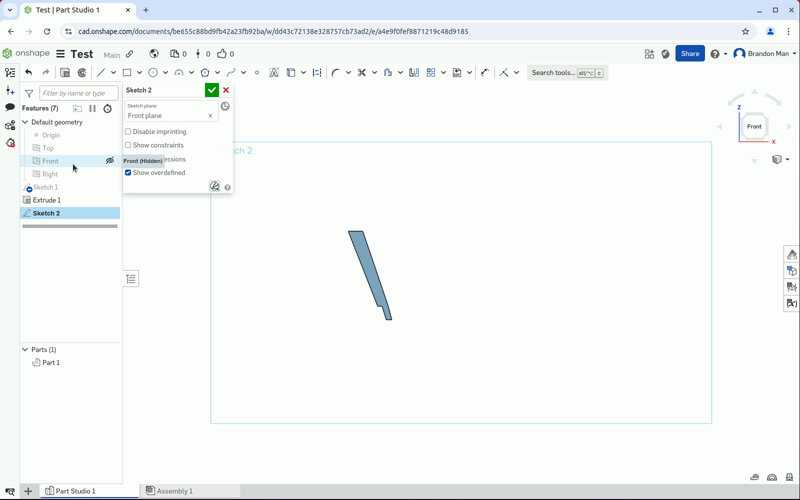
mouse_move(73, 352)
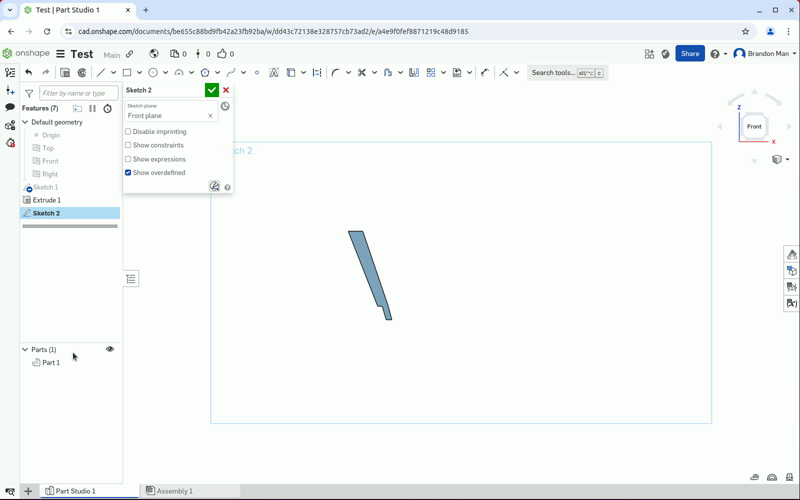
key(y)
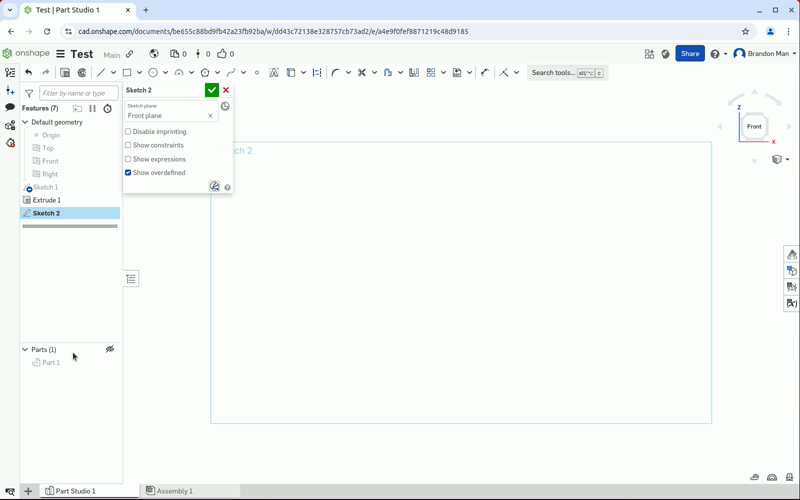
key(l)
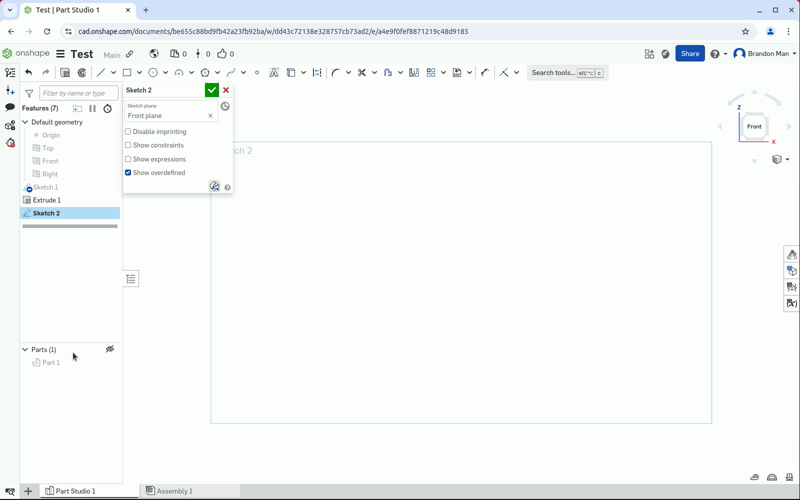
key_down(shift)
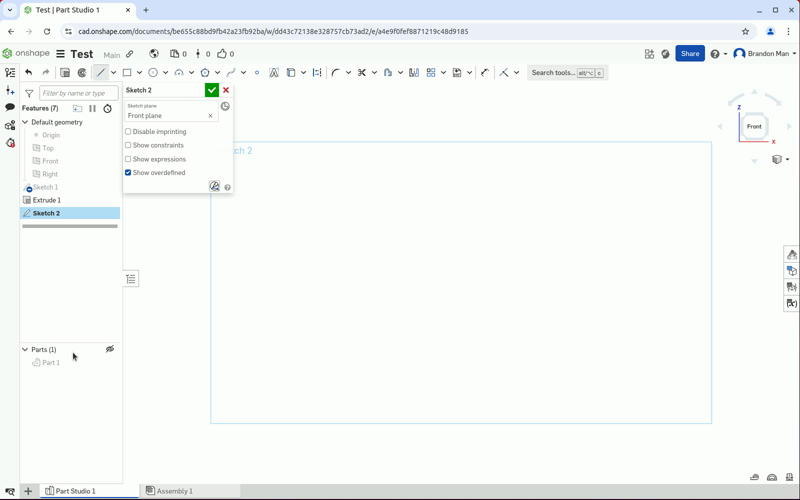
mouse_move(351, 231)
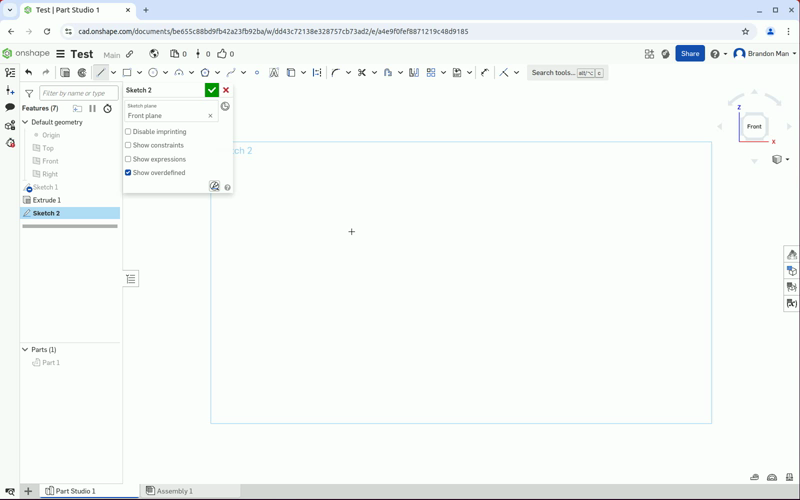
click(351, 231)
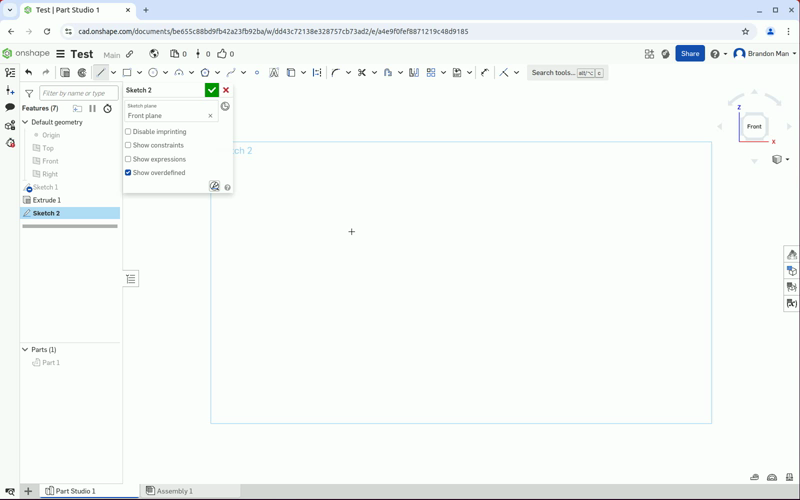
key_up(shift)
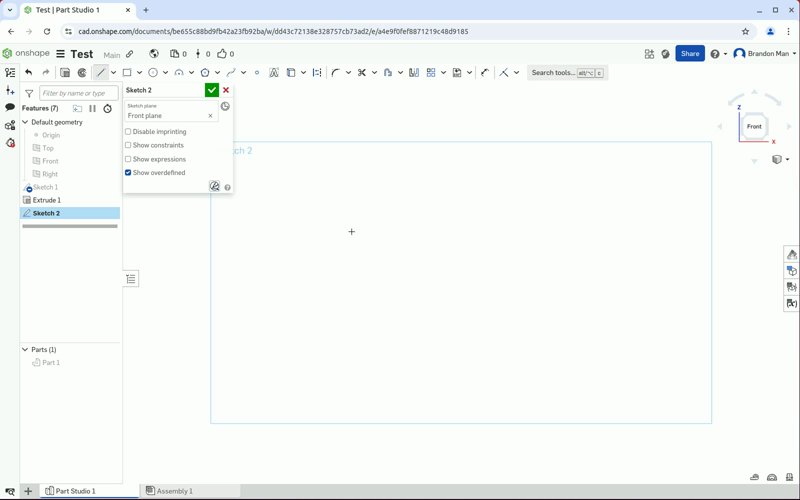
key_down(shift)
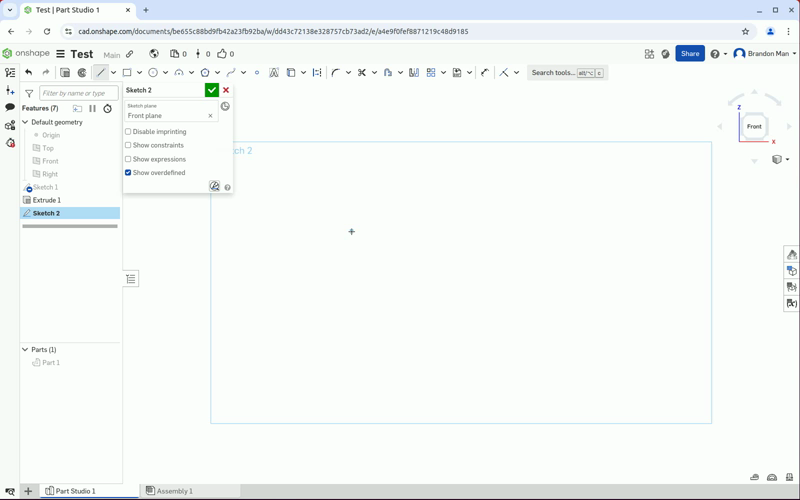
mouse_move(381, 231)
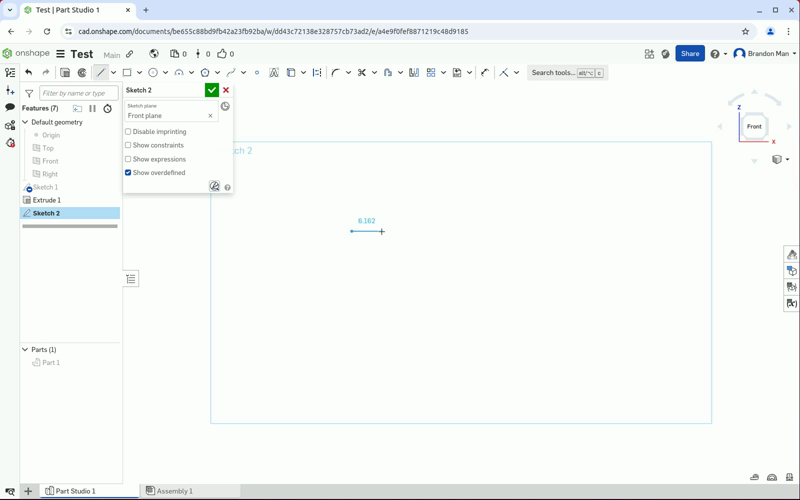
mouse_move(360, 231)
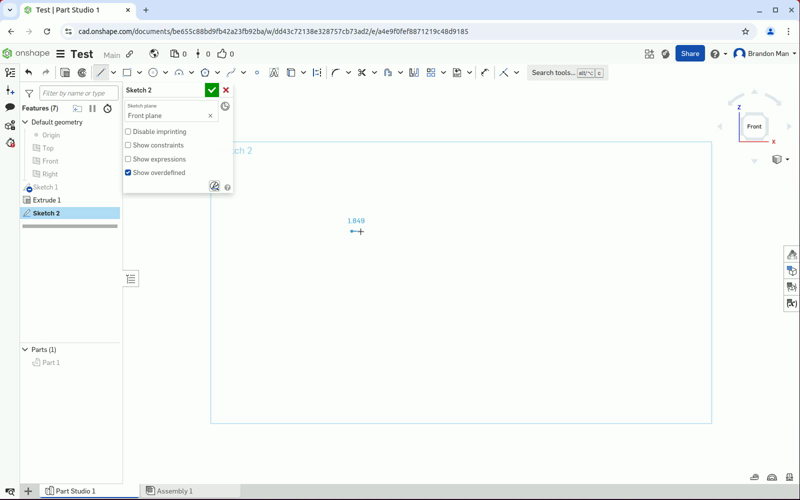
click(360, 231)
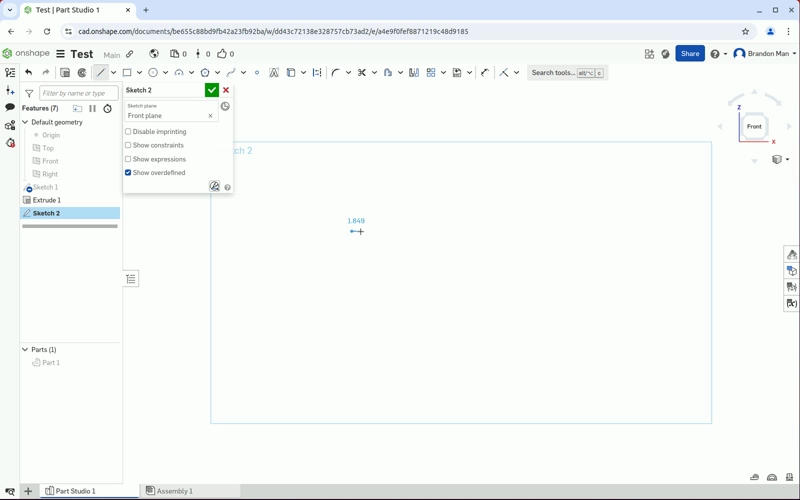
key_up(shift)
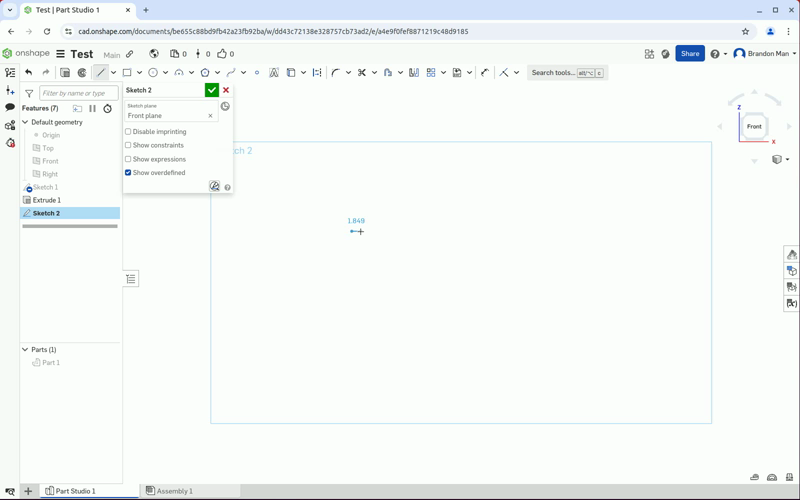
key_down(shift)
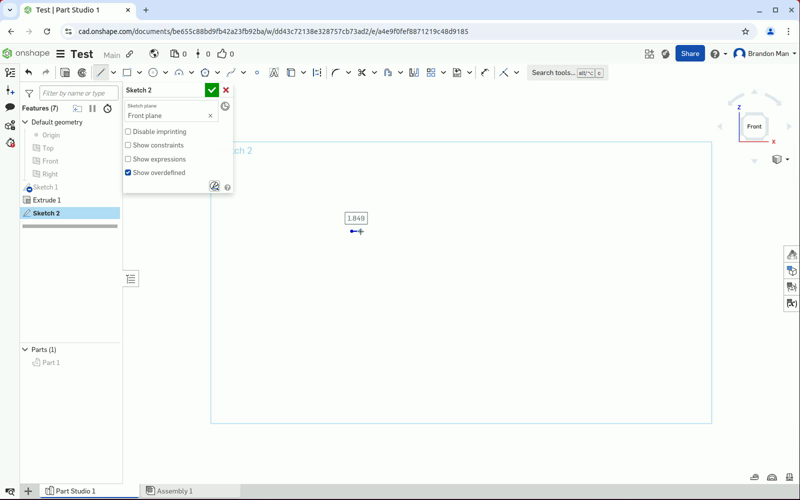
mouse_move(390, 231)
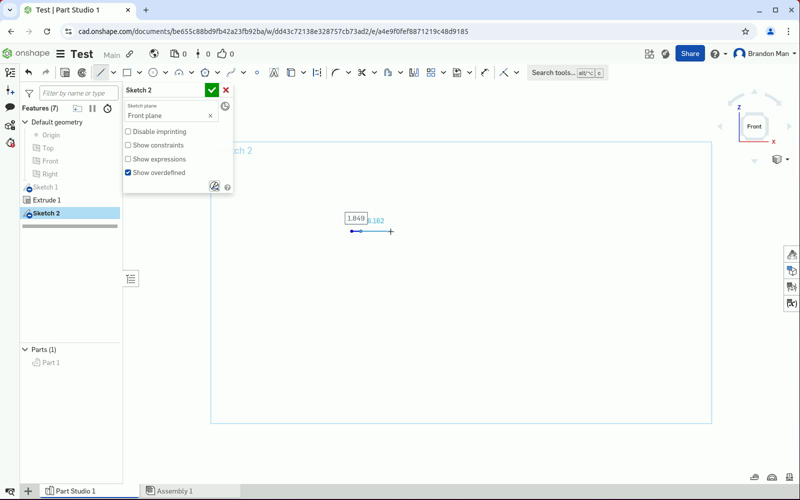
mouse_move(360, 223)
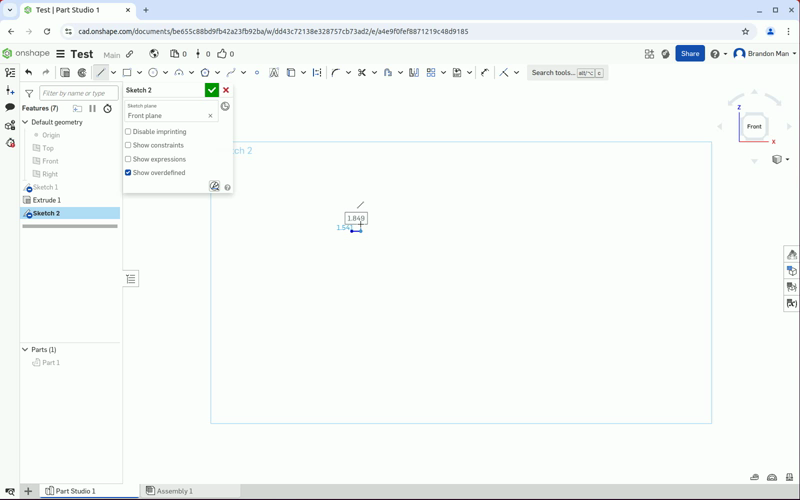
click(360, 223)
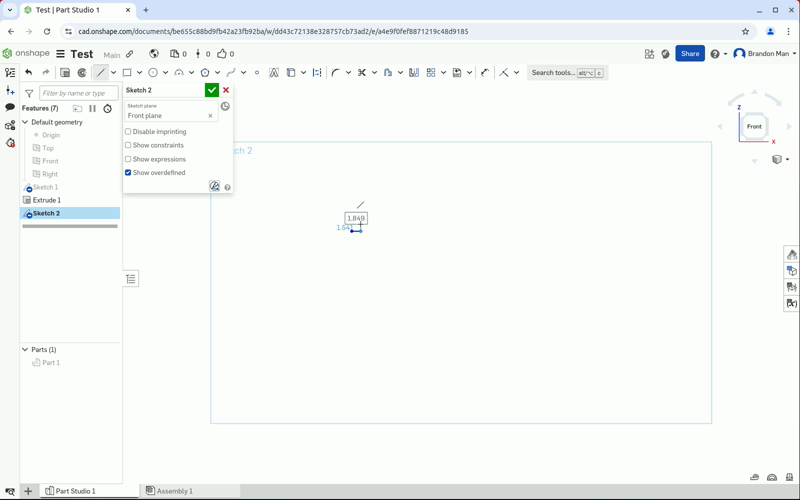
key_up(shift)
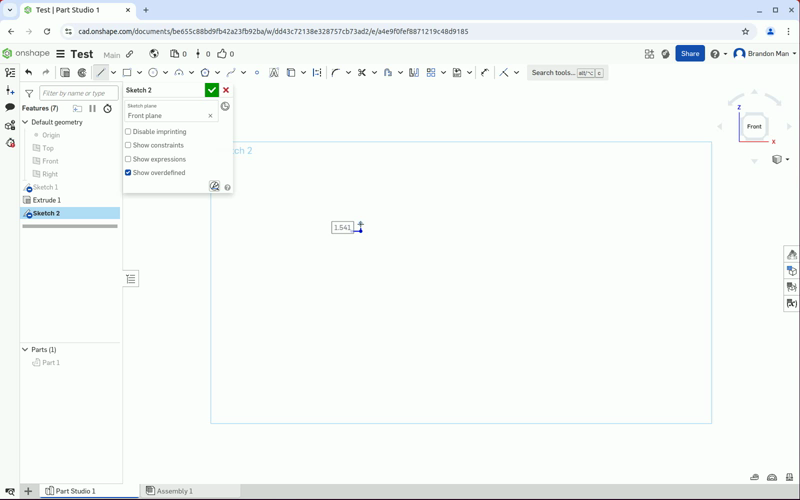
key_down(shift)
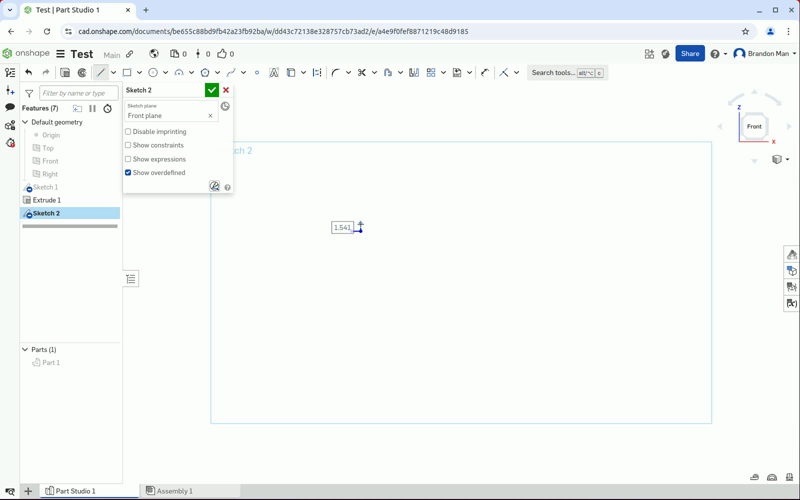
mouse_move(390, 223)
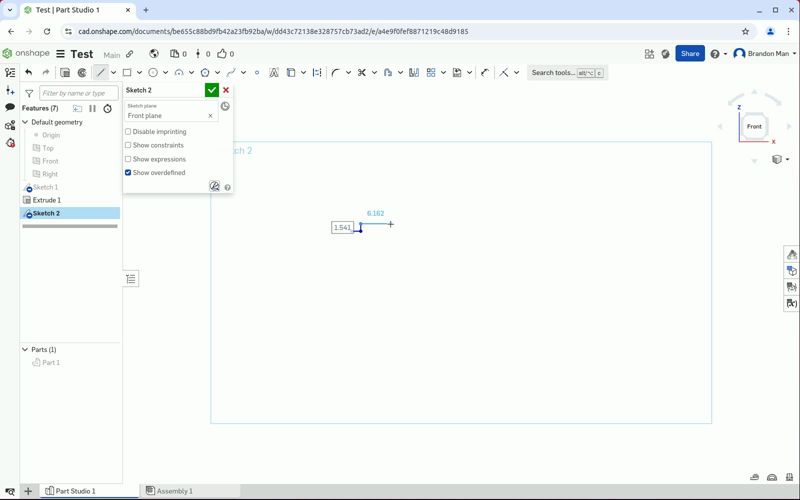
mouse_move(351, 223)
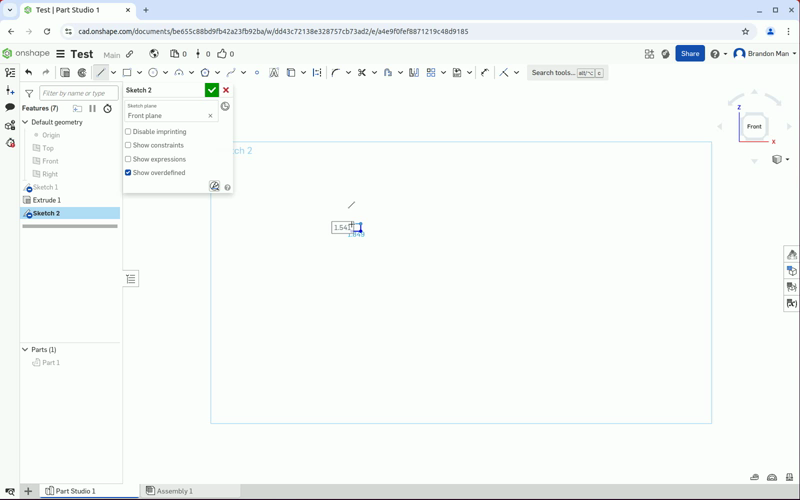
click(351, 223)
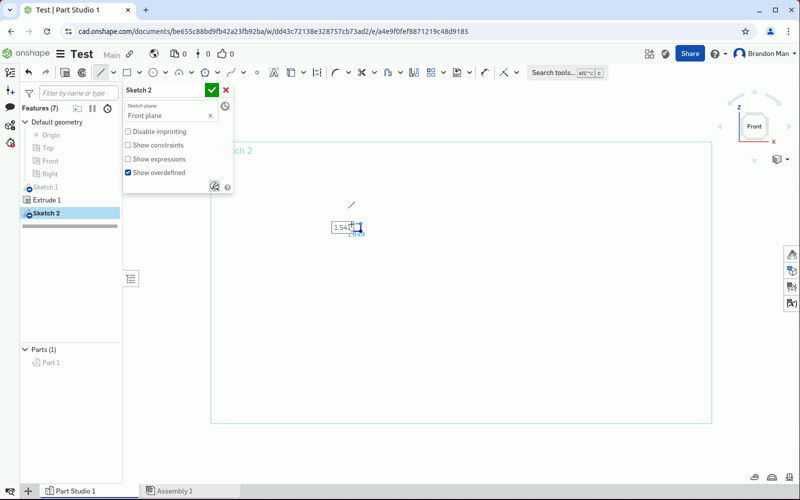
key_up(shift)
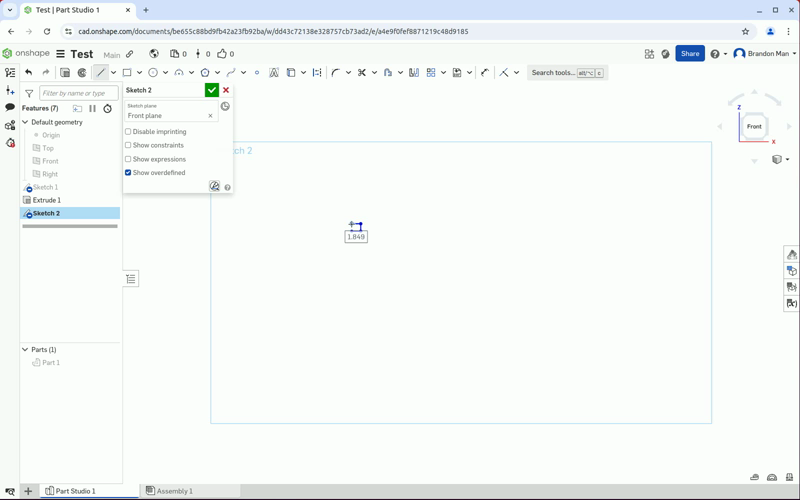
mouse_move(381, 223)
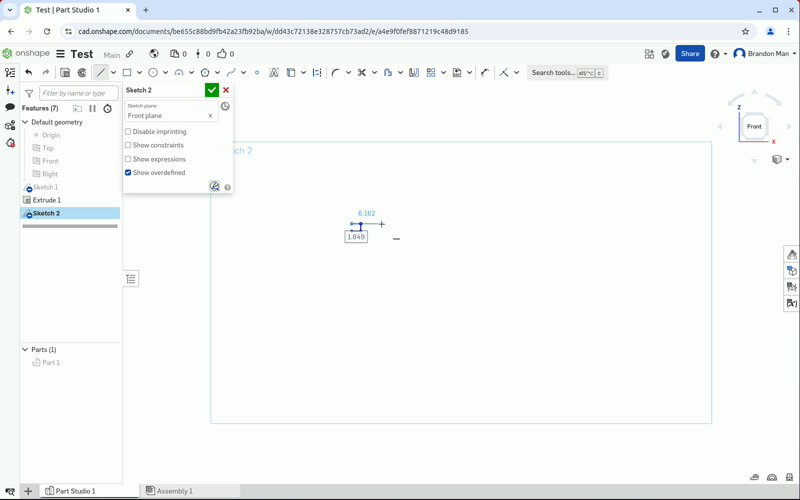
key_down(shift)
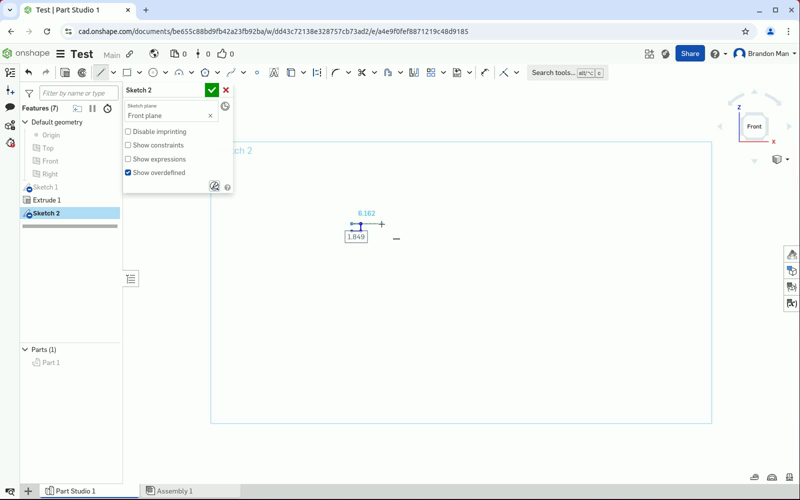
mouse_move(351, 231)
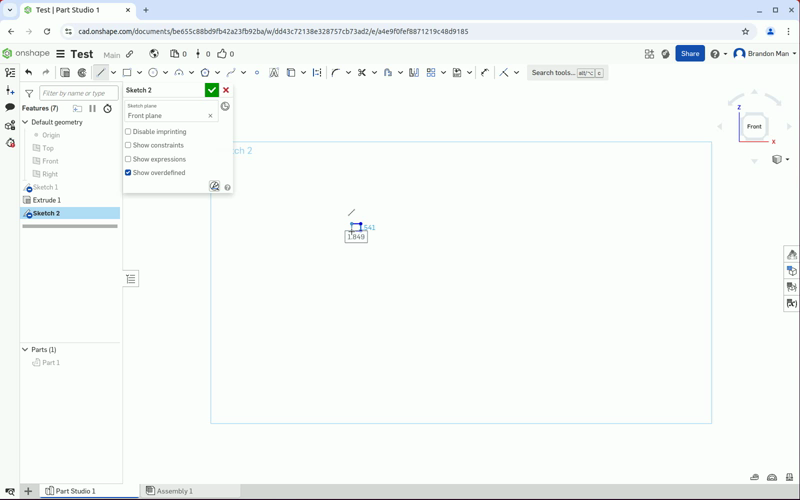
key_up(shift)
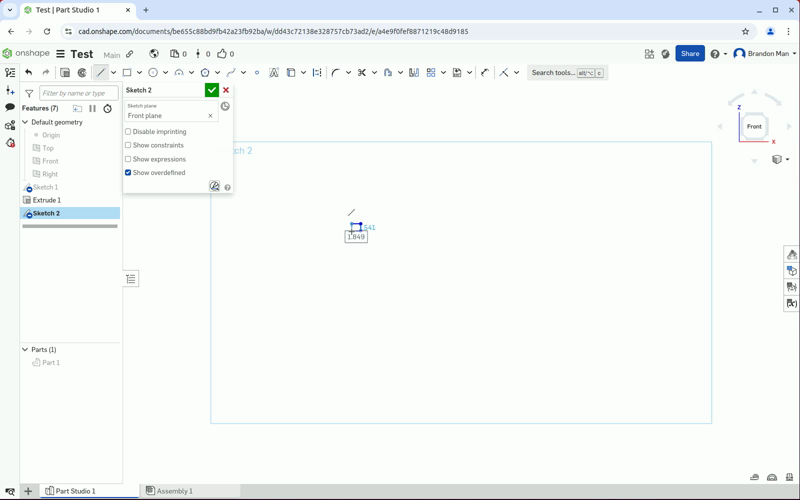
click(351, 231)
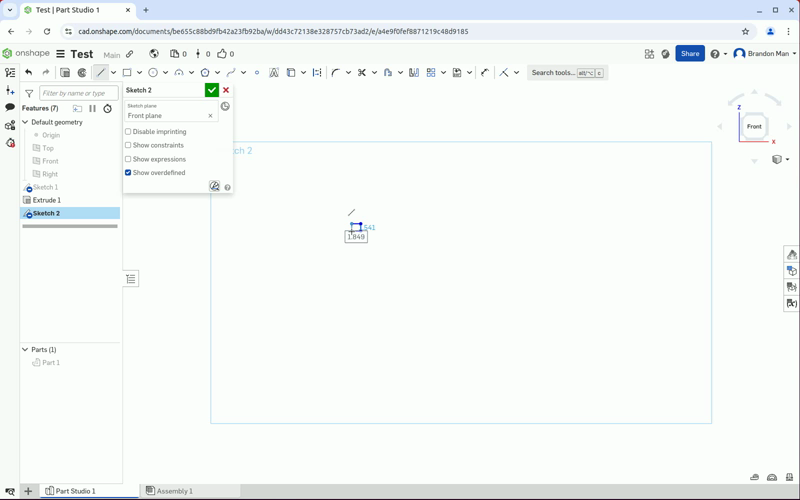
key(esc)
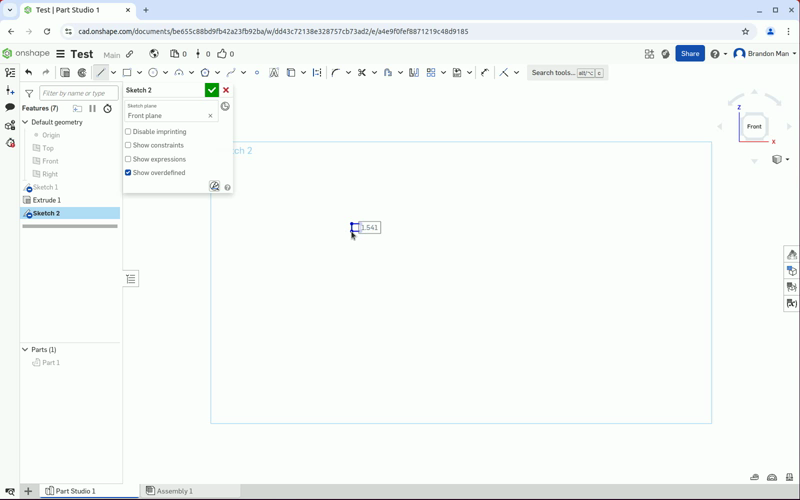
mouse_move(358, 228)
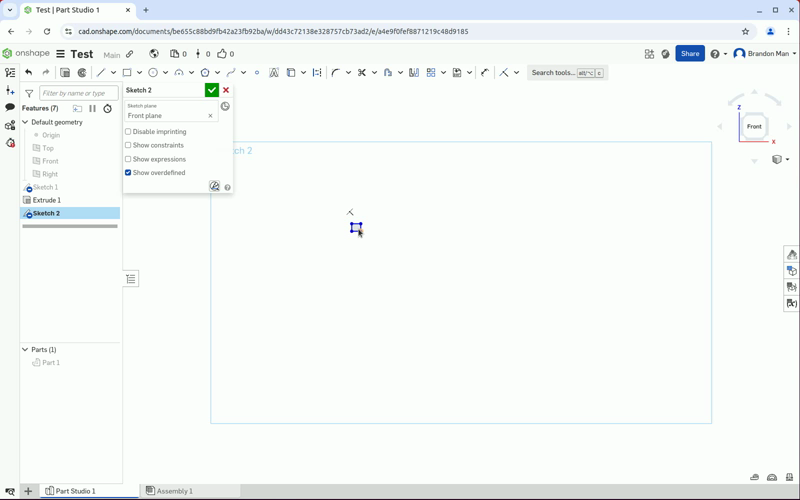
scroll(6)
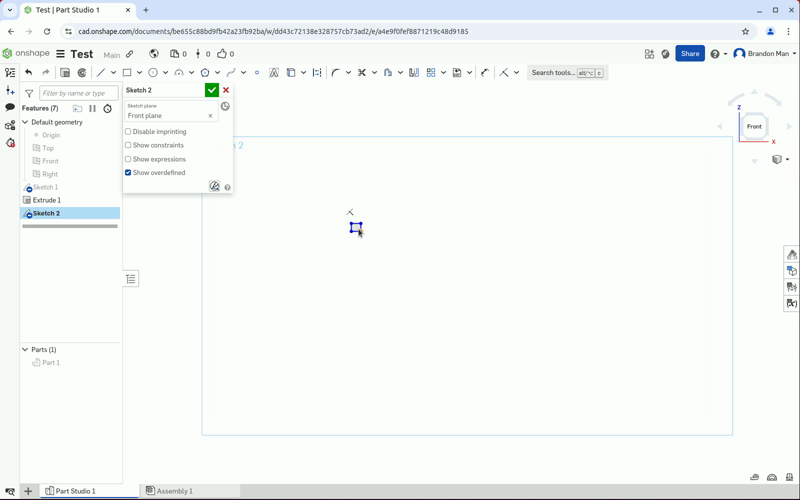
scroll(6)
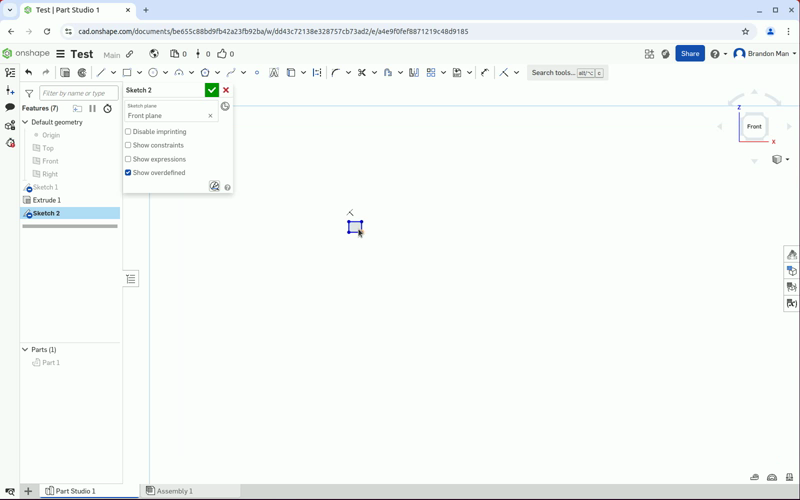
scroll(6)
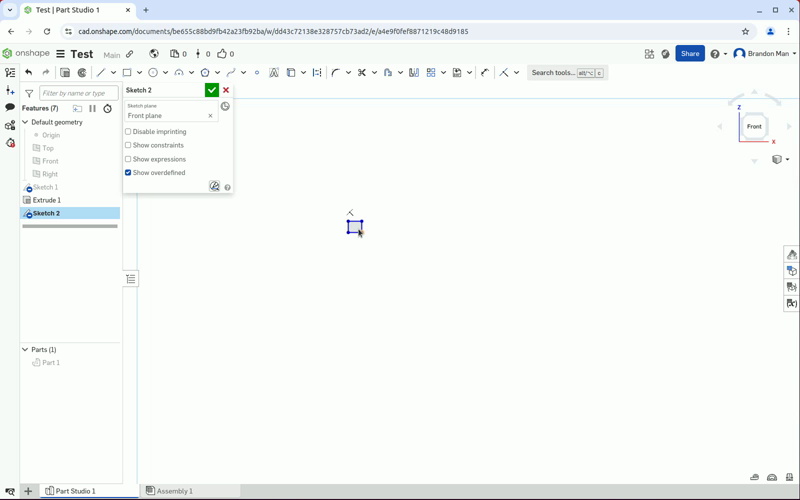
scroll(6)
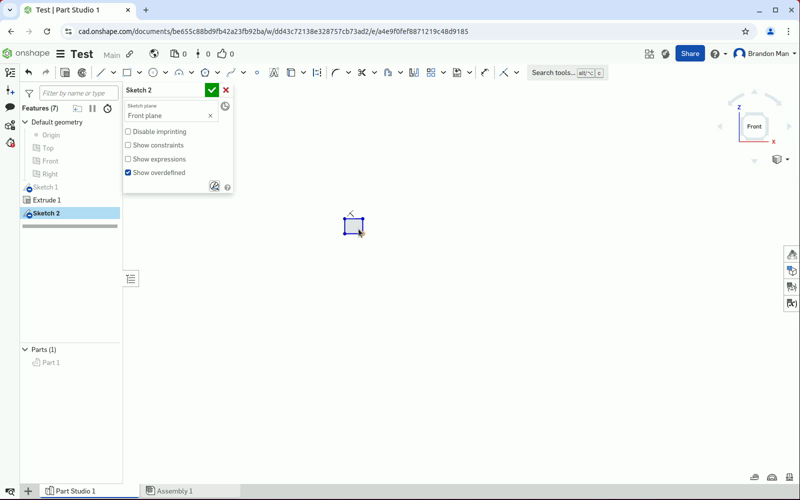
scroll(6)
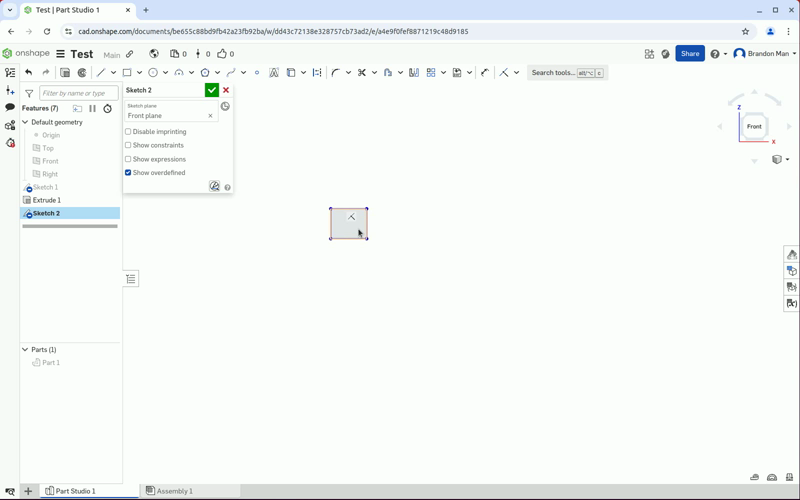
scroll(6)
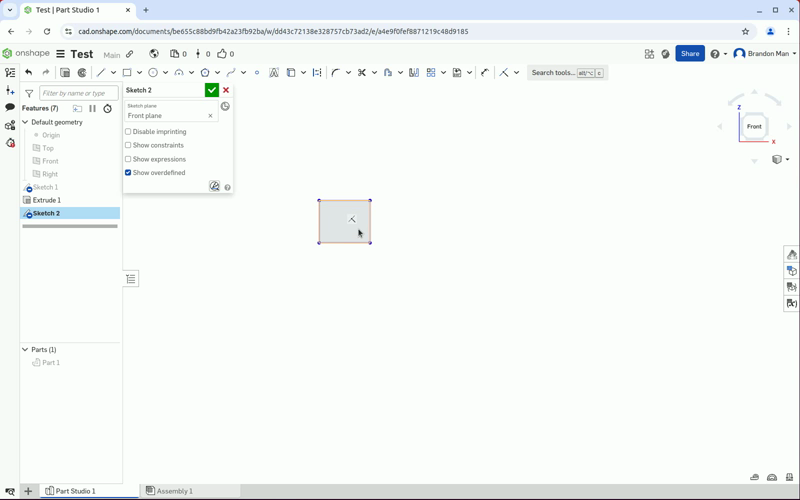
scroll(6)
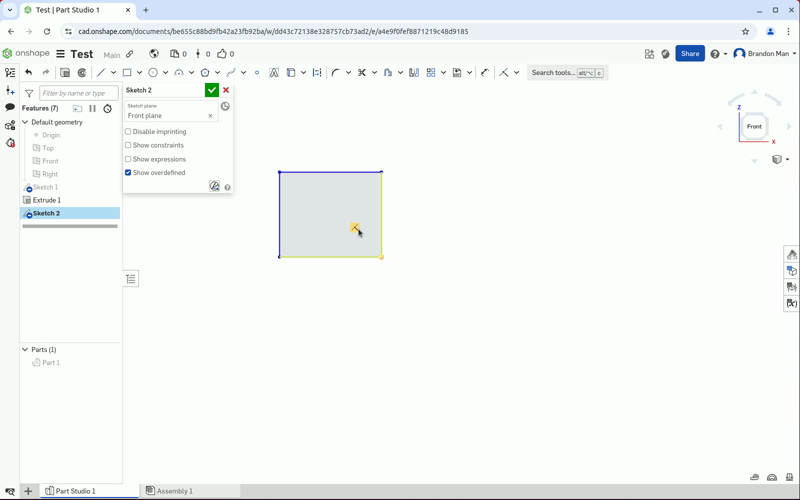
click(358, 228)
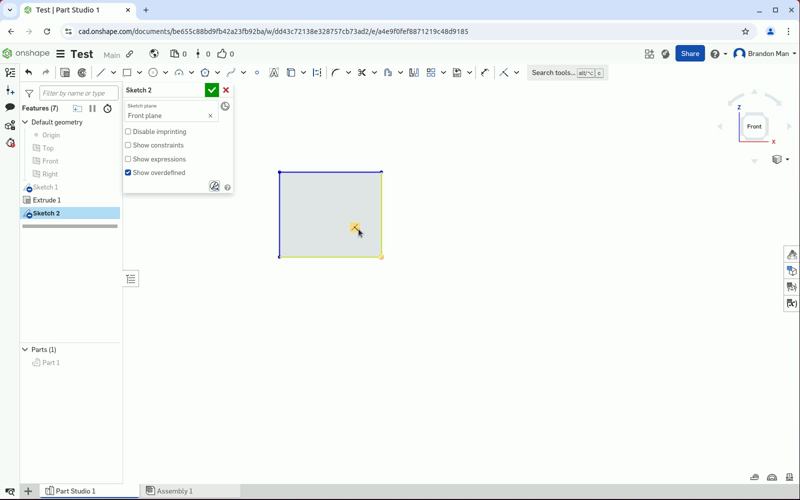
scroll(-6)
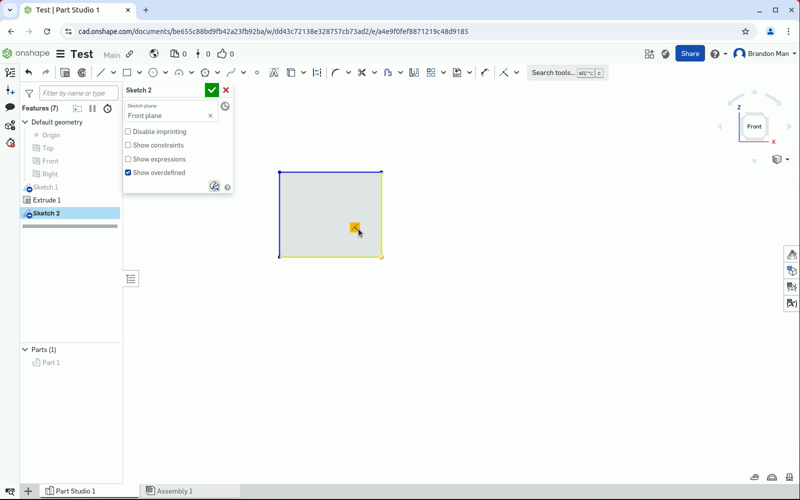
scroll(-6)
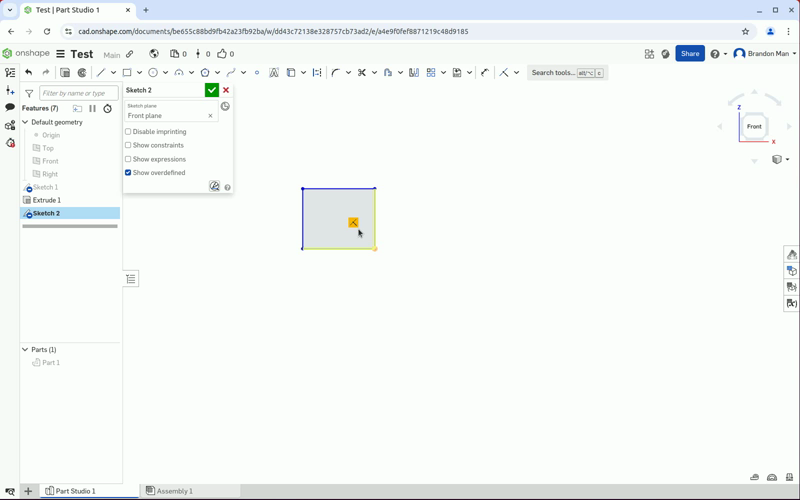
scroll(-6)
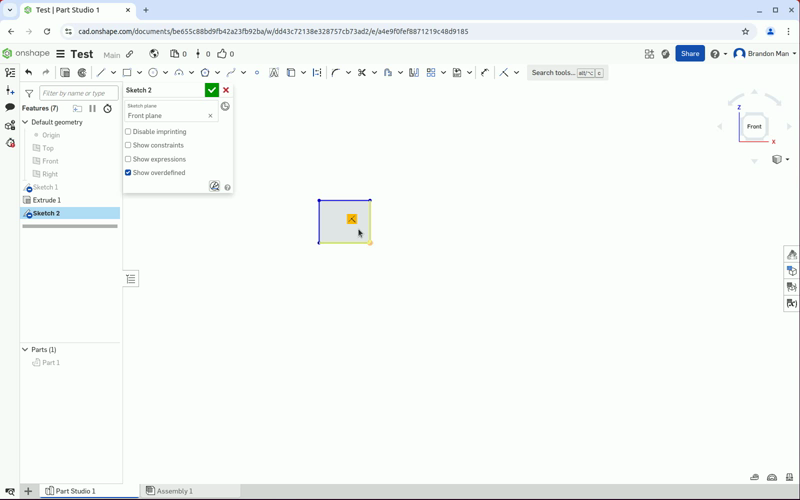
scroll(-6)
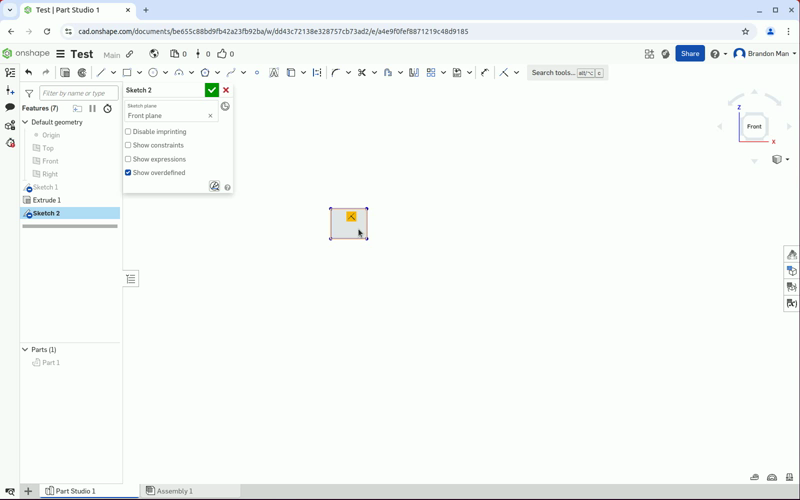
scroll(-6)
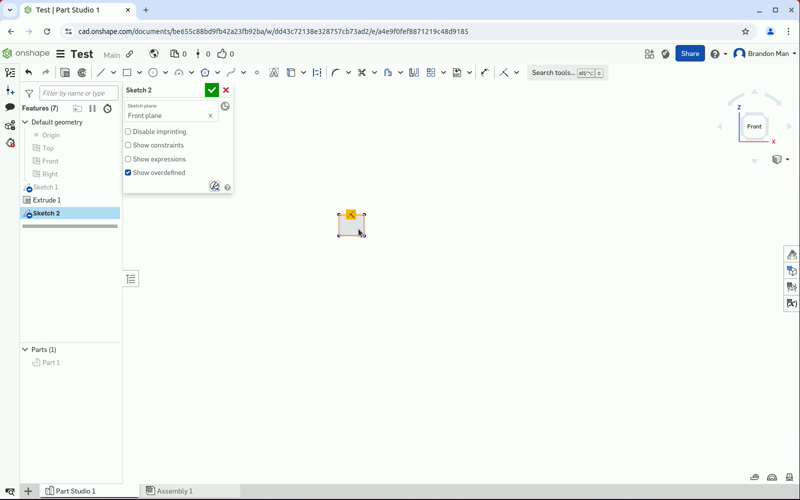
scroll(-6)
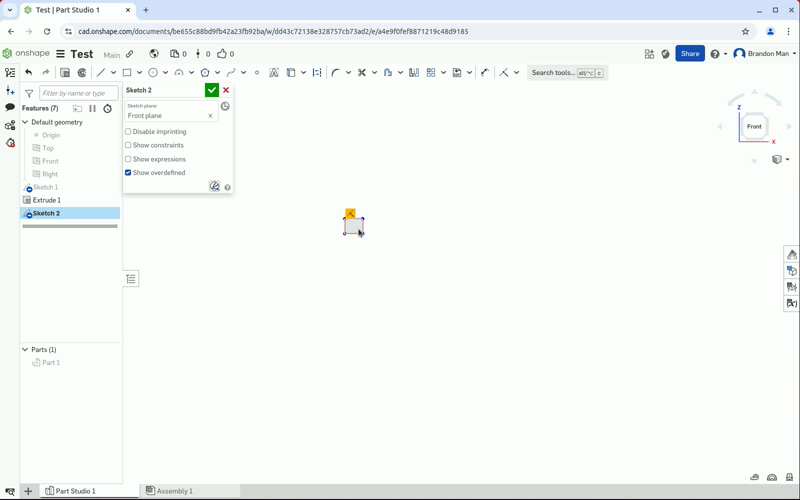
scroll(-6)
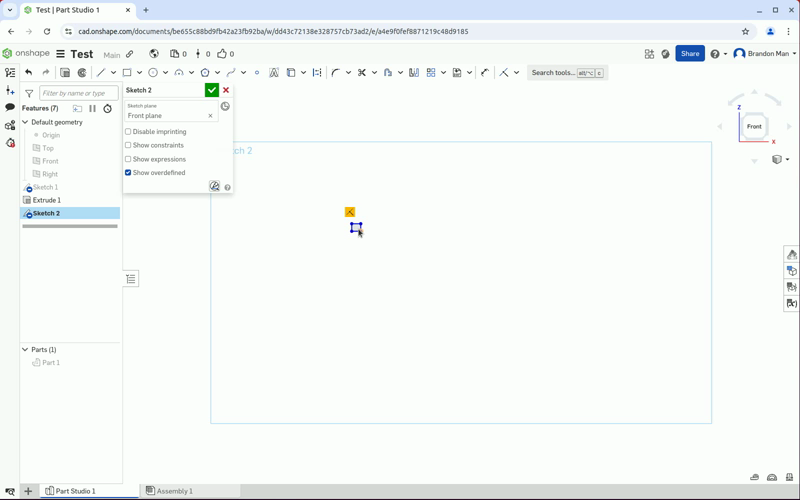
mouse_move(73, 352)
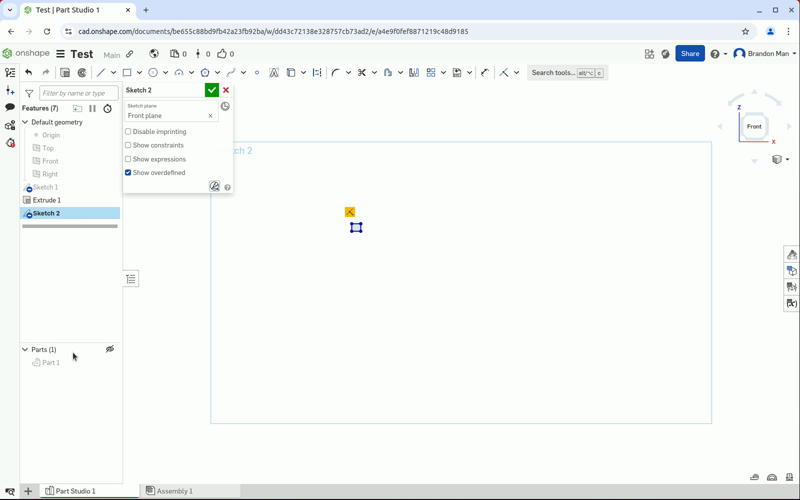
key(shift+y)
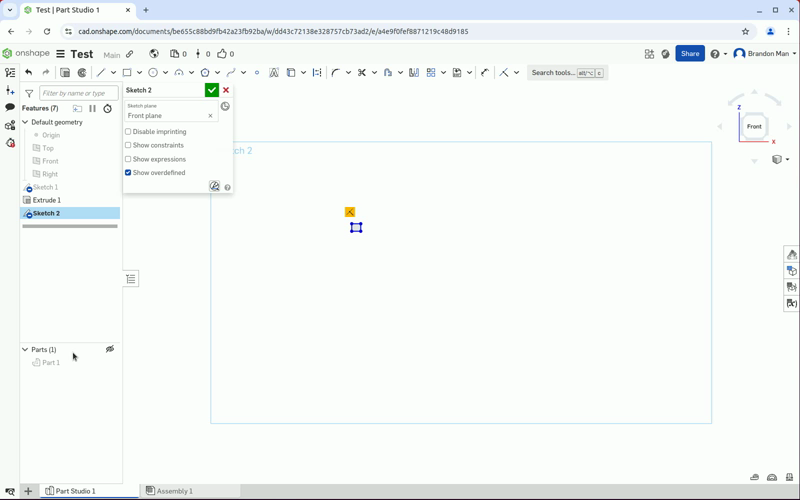
key(shift+e)
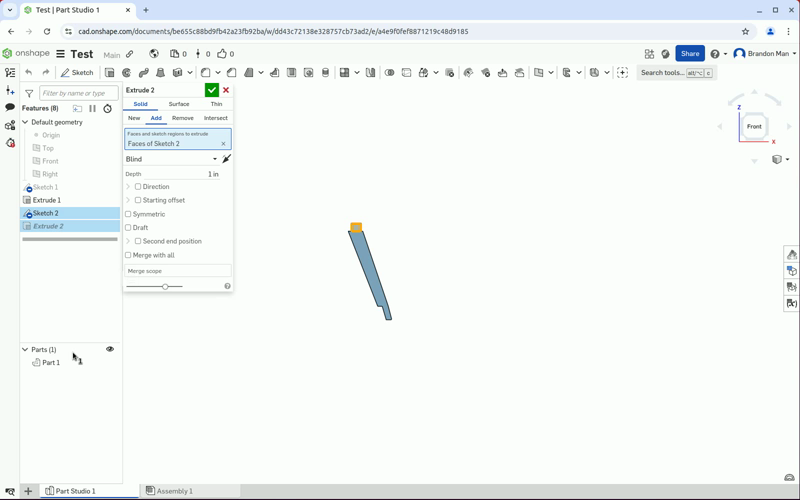
mouse_move(143, 106)
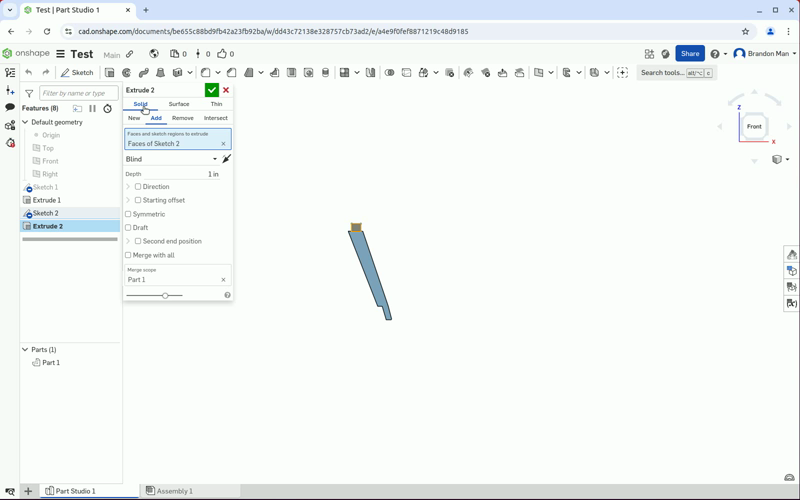
click(143, 106)
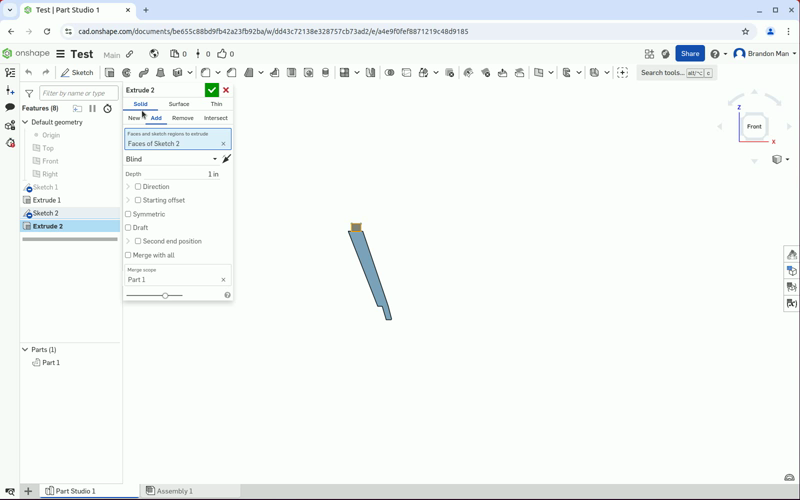
mouse_move(137, 120)
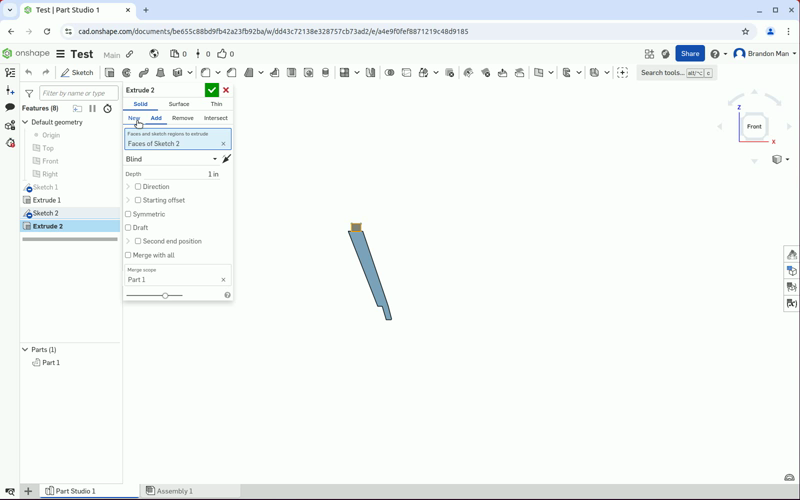
click(137, 120)
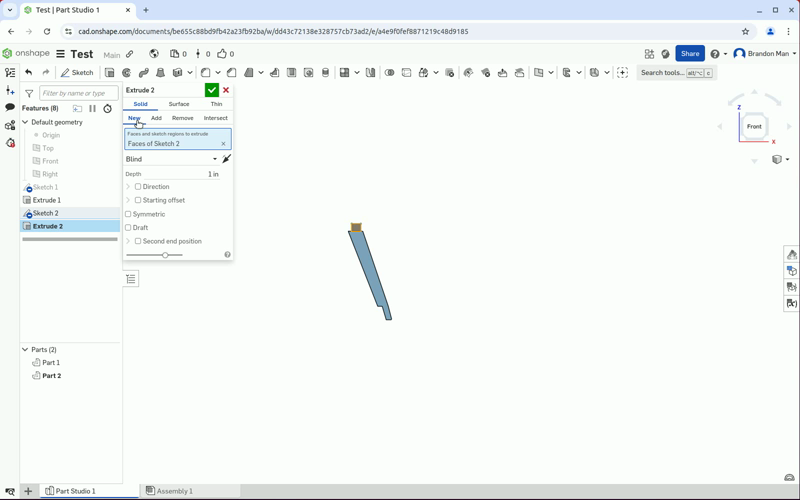
key(tab, 4)
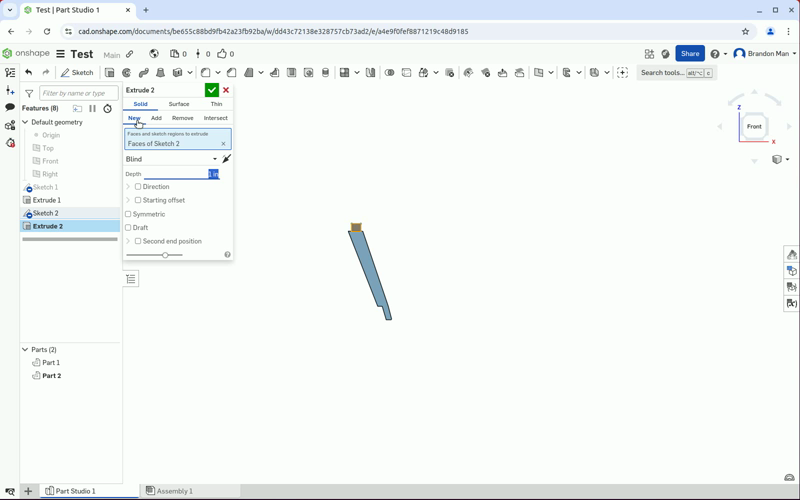
text(0.722)
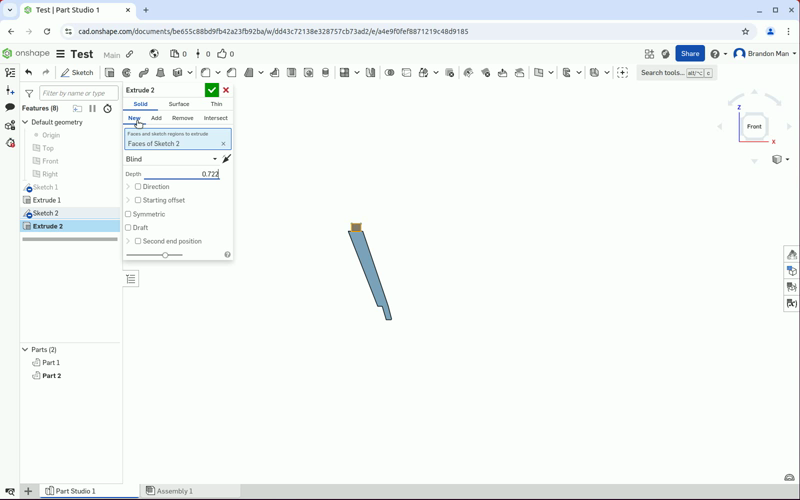
key(enter)
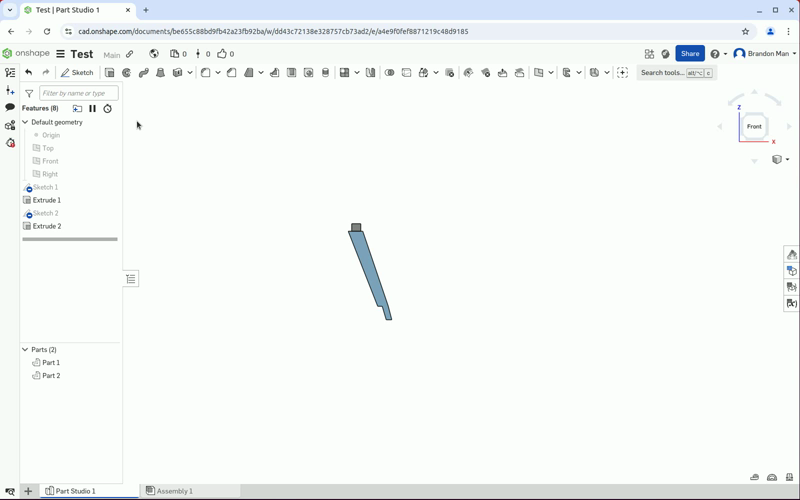
key(shift+h)
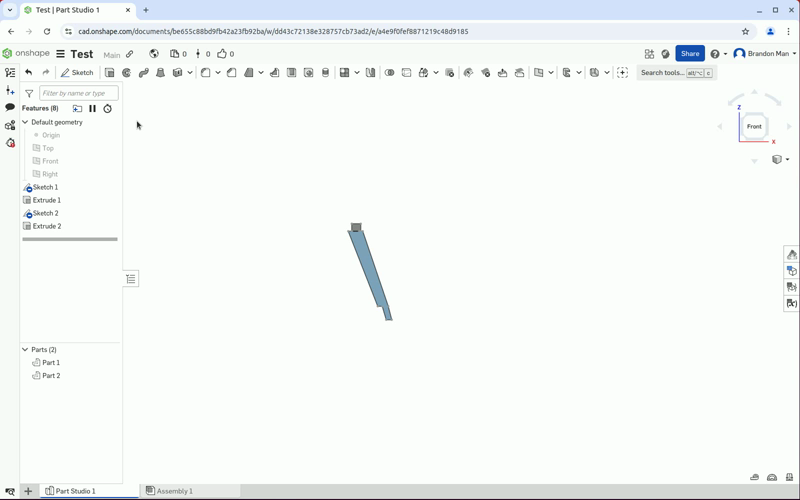
key(shift+h)
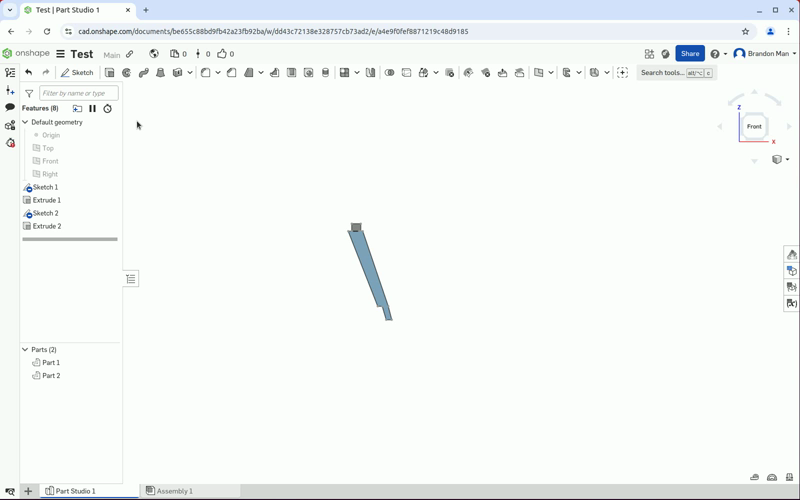
key(shift+7)
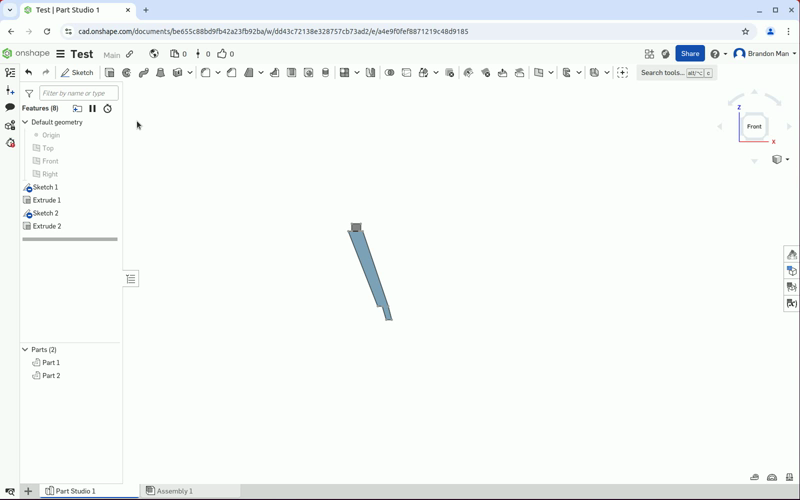
key(left, 2)
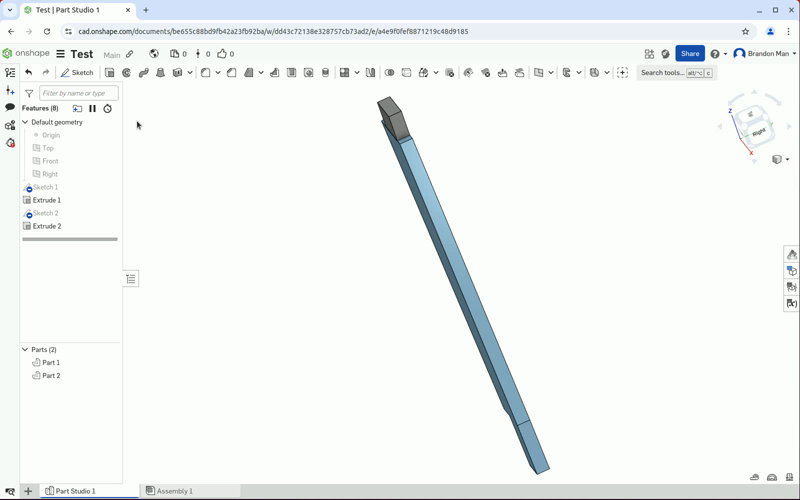
key(down, 2)
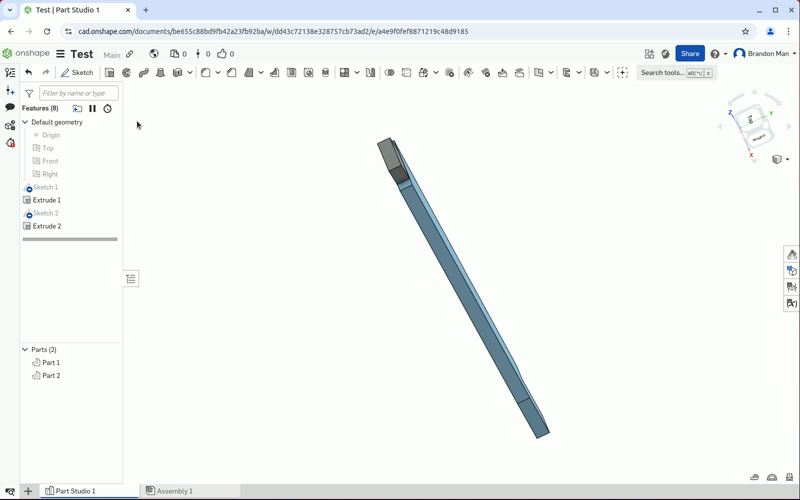
key(up, 2)
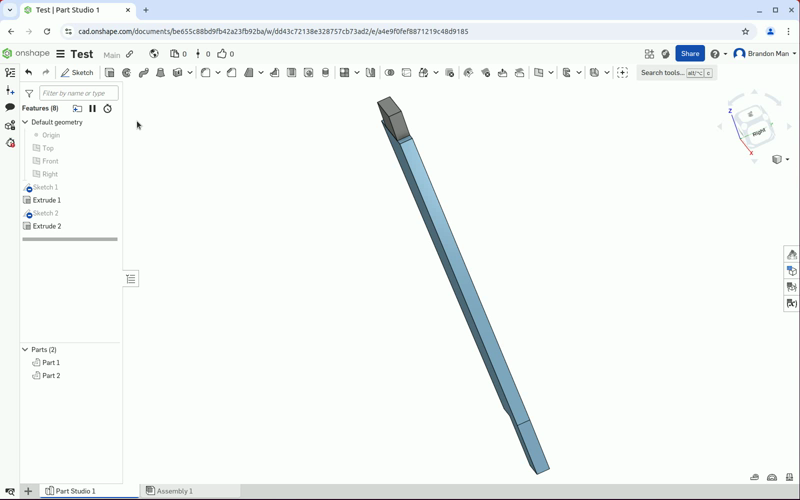
key(right, 2)
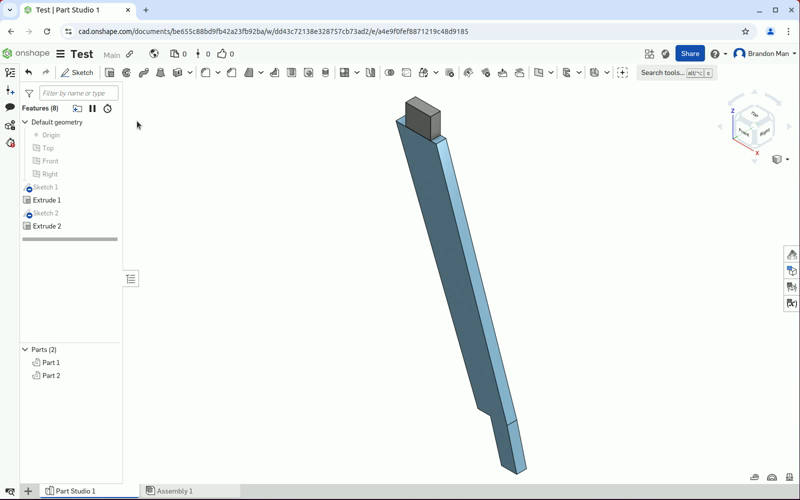
mouse_move(73, 189)
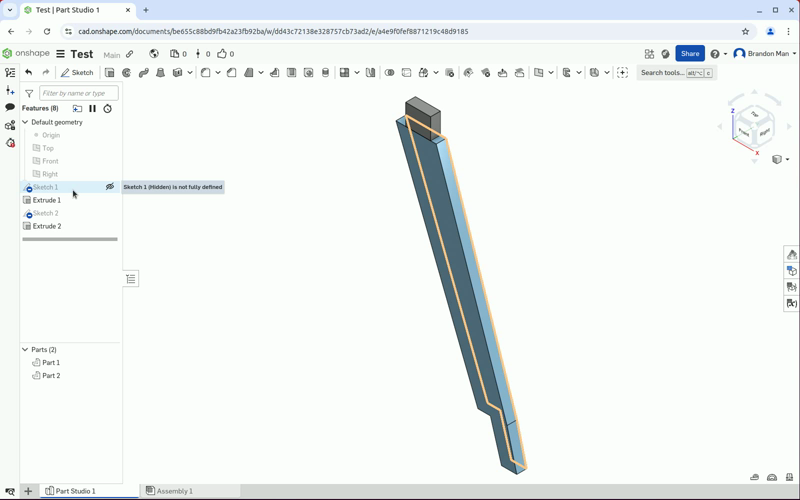
click(73, 189)